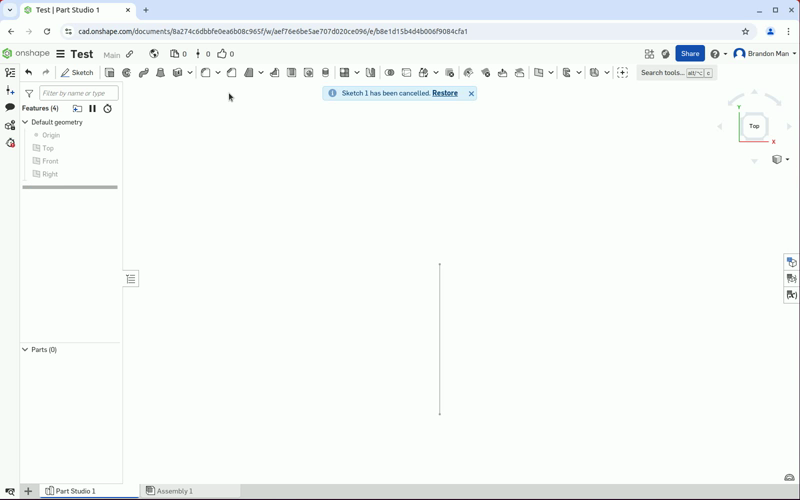
key(shift+h)
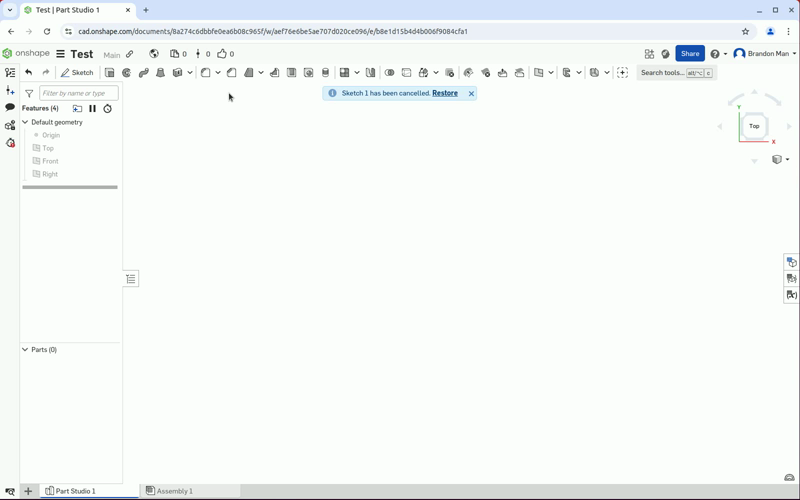
key(shift+s)
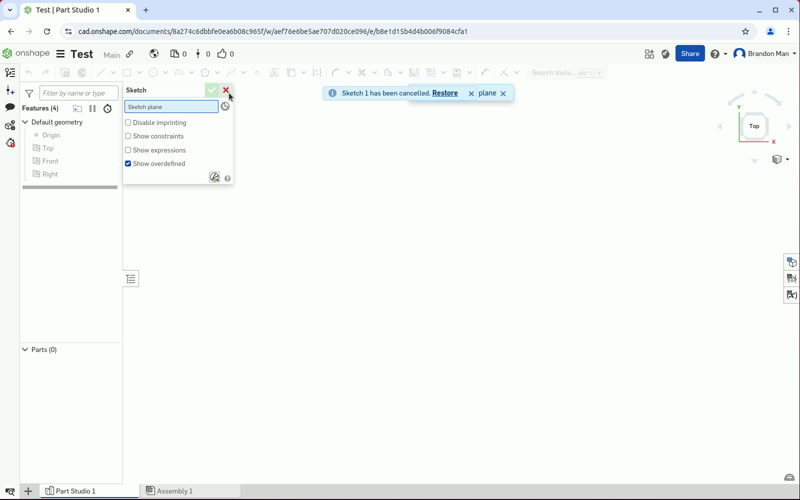
mouse_move(73, 150)
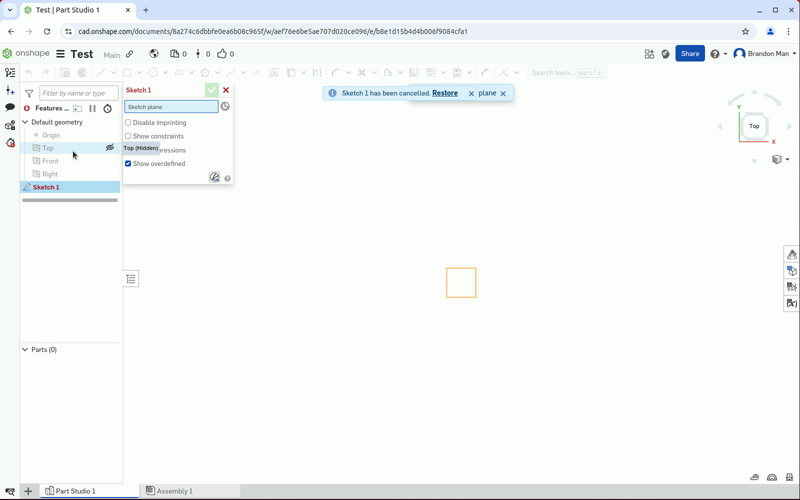
click(73, 150)
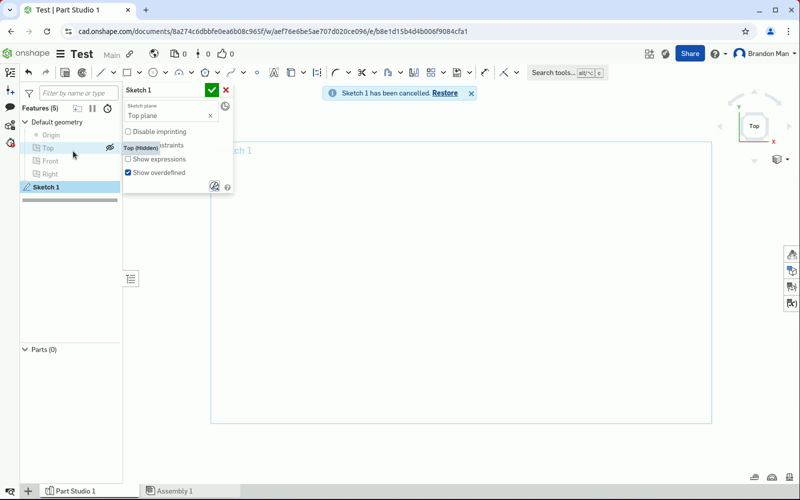
mouse_move(73, 352)
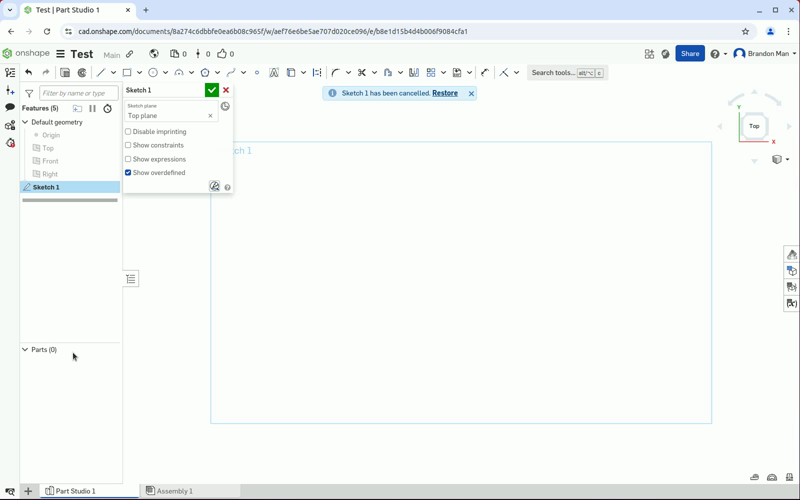
key(y)
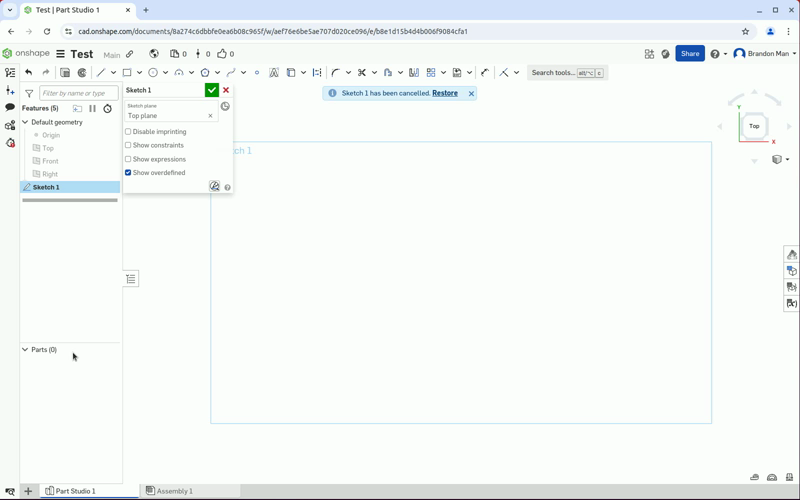
key(c)
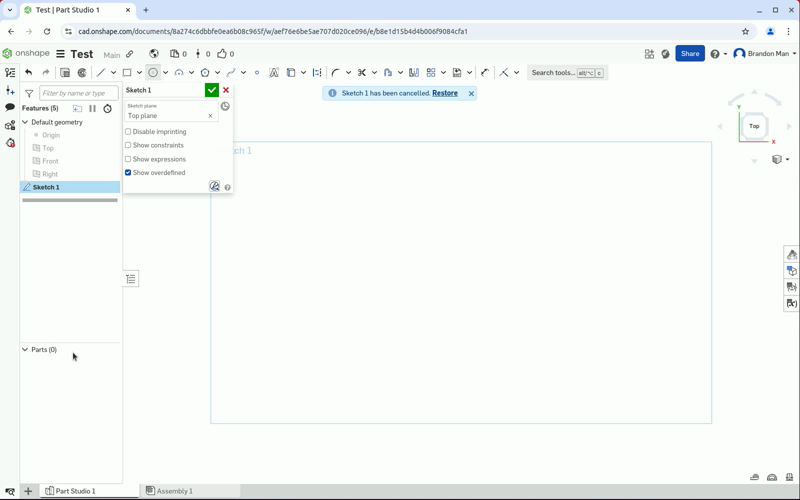
key_down(shift)
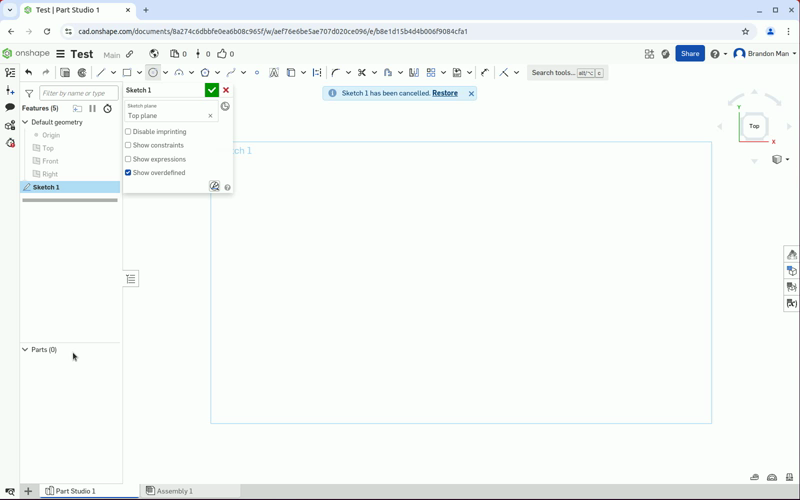
mouse_move(461, 282)
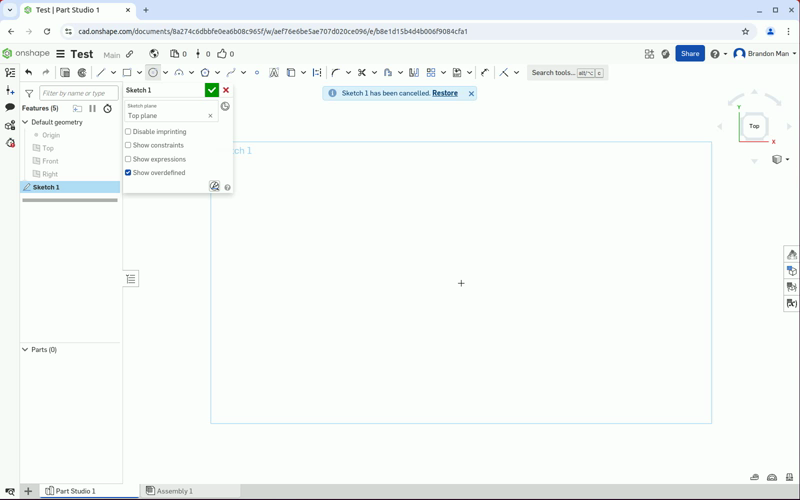
click(461, 282)
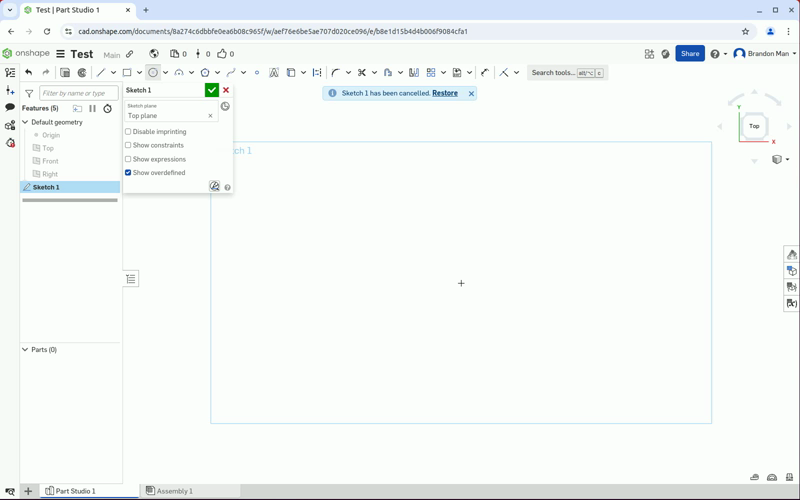
key_up(shift)
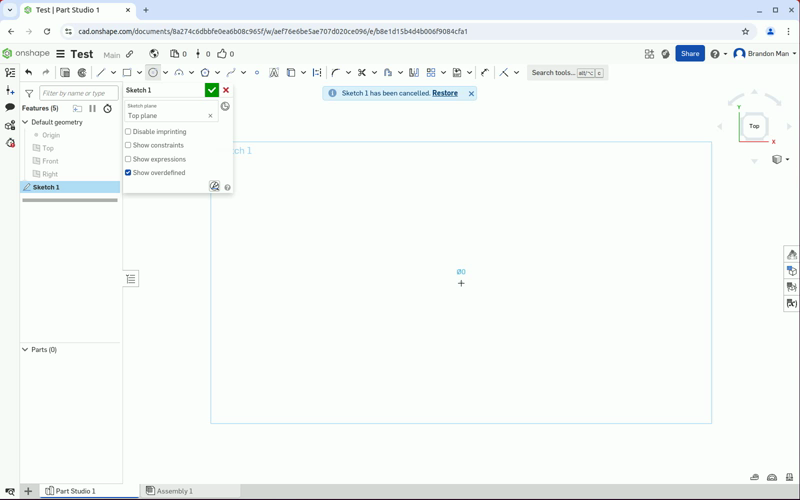
mouse_move(537, 282)
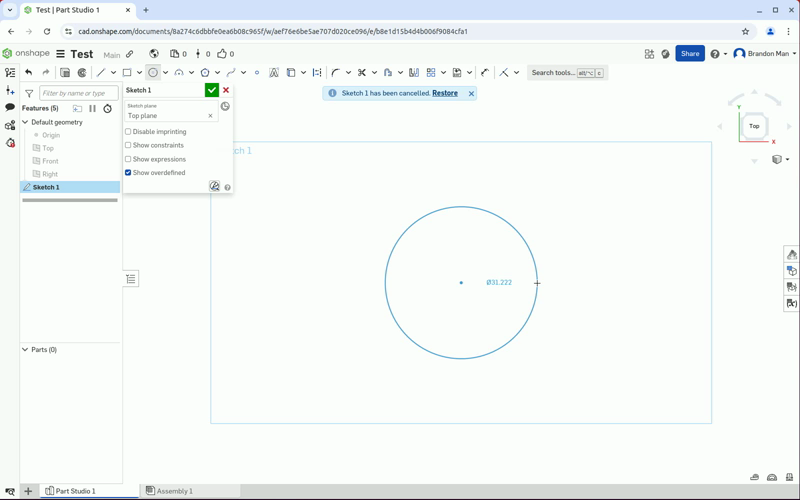
click(537, 282)
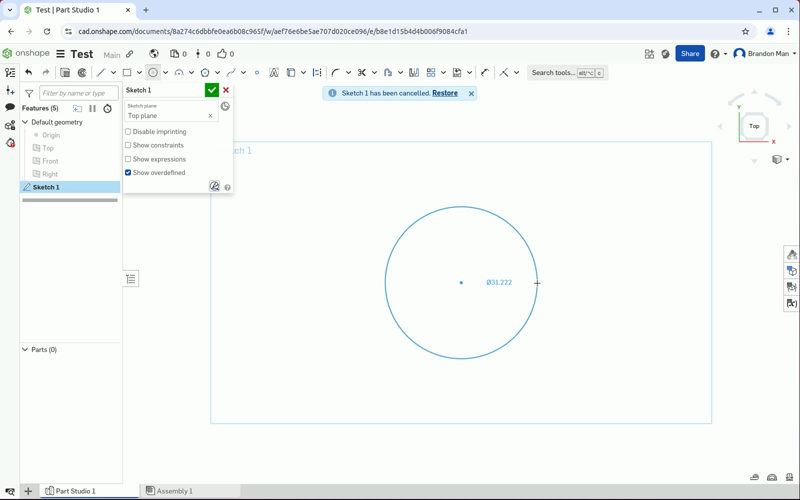
key(esc)
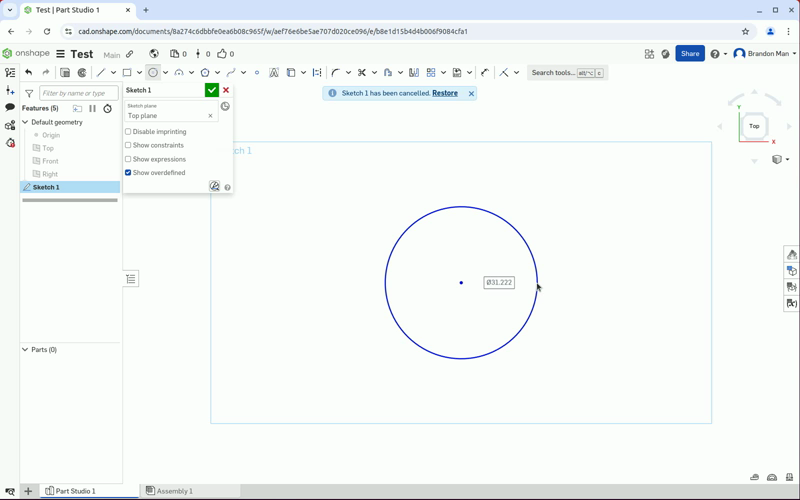
key(a)
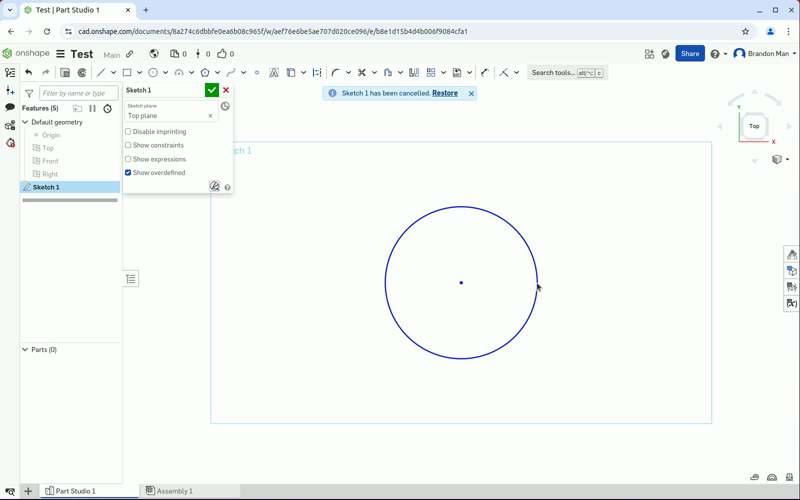
key_down(shift)
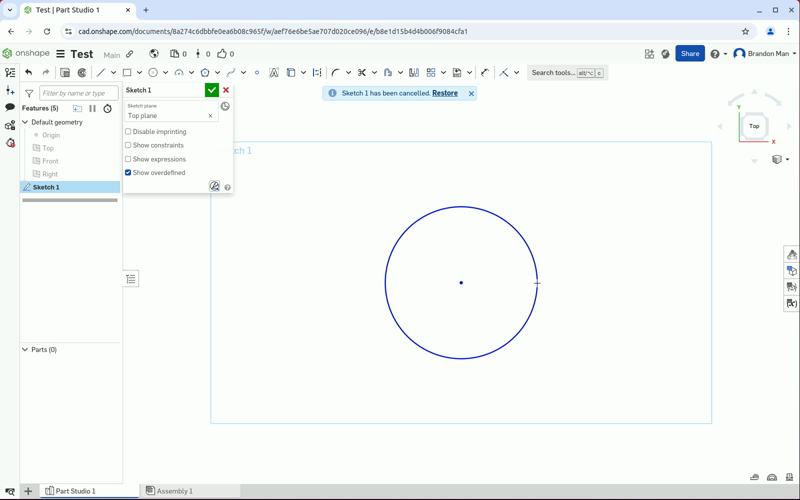
mouse_move(439, 259)
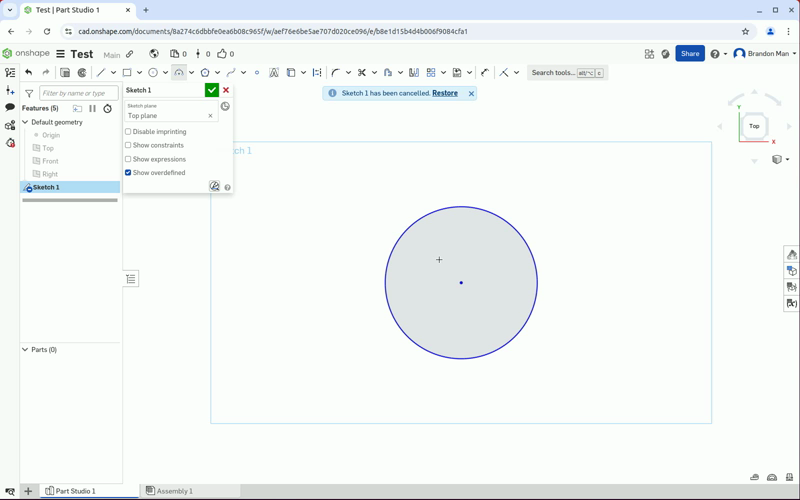
click(439, 259)
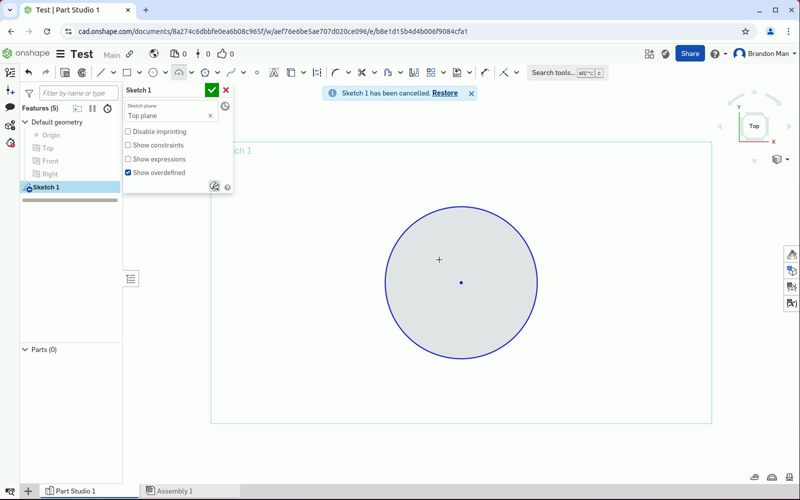
key_up(shift)
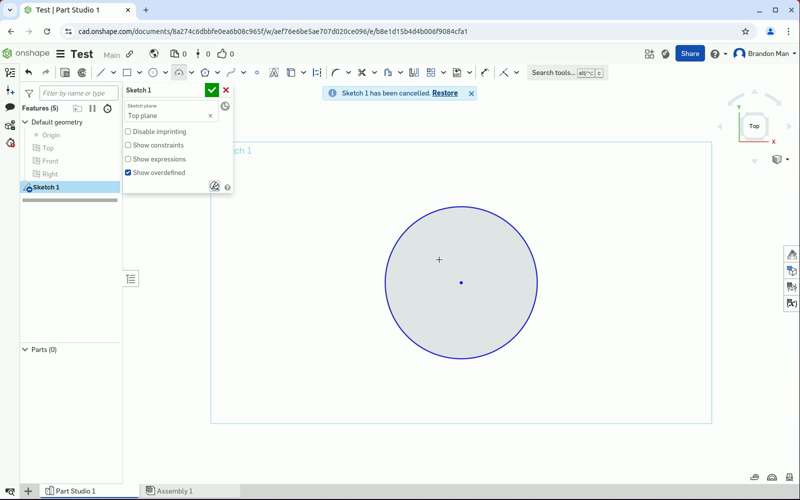
key_down(shift)
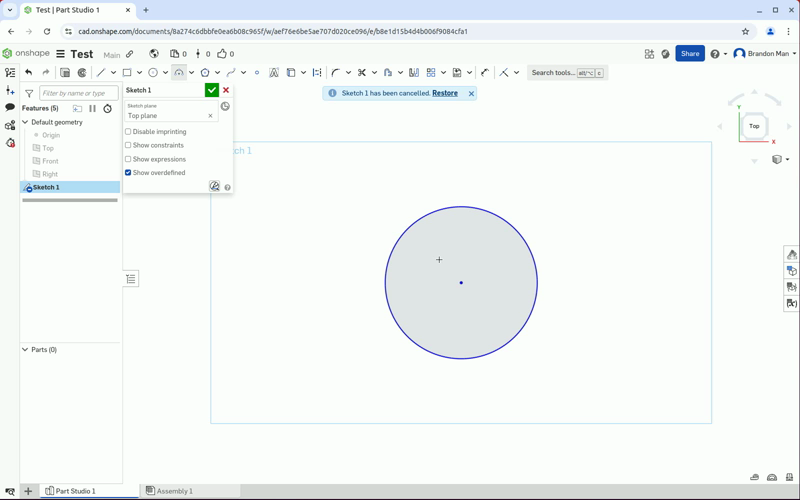
mouse_move(481, 259)
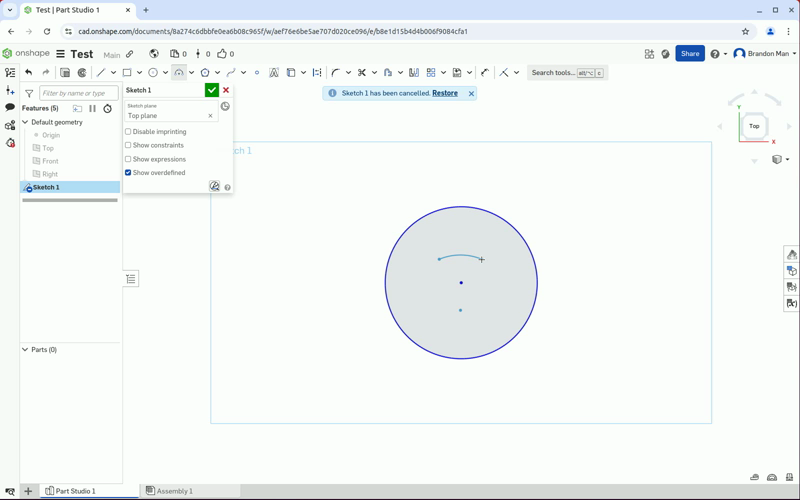
click(481, 259)
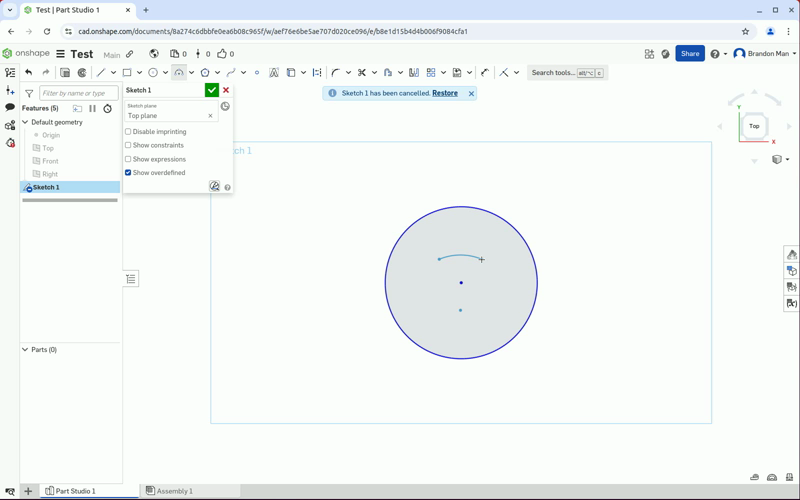
mouse_move(460, 315)
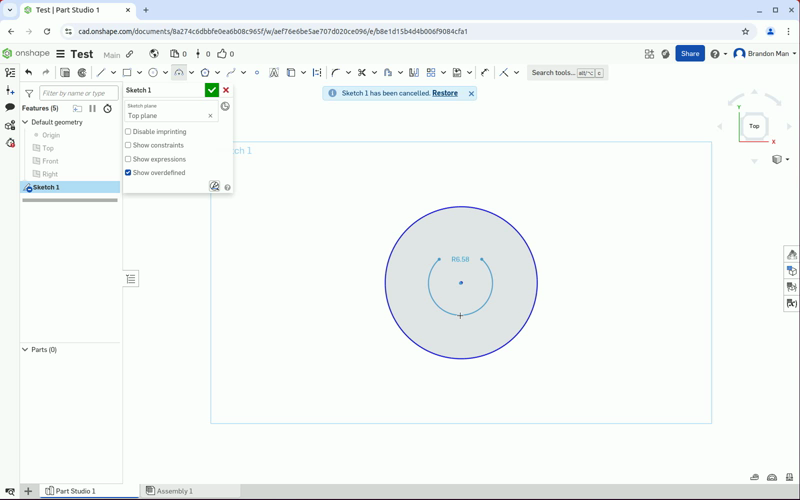
click(460, 315)
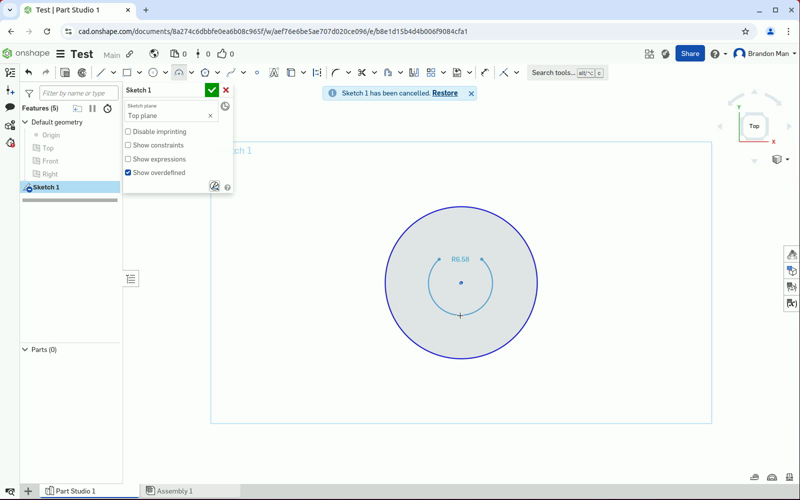
key_up(shift)
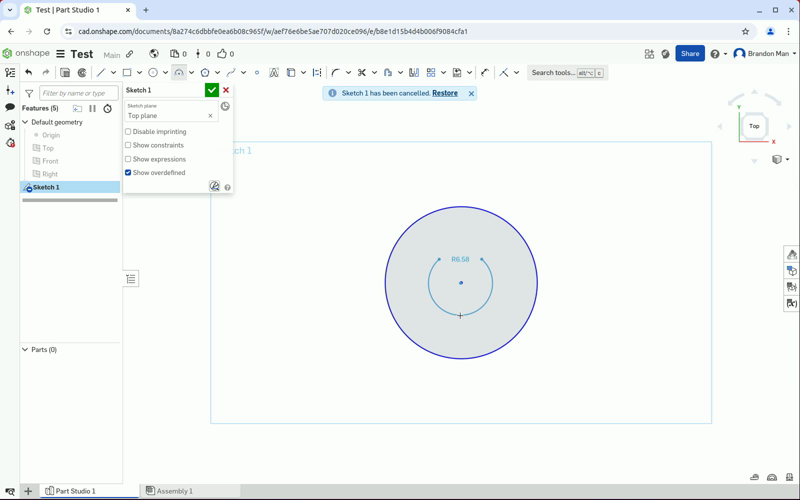
key(esc)
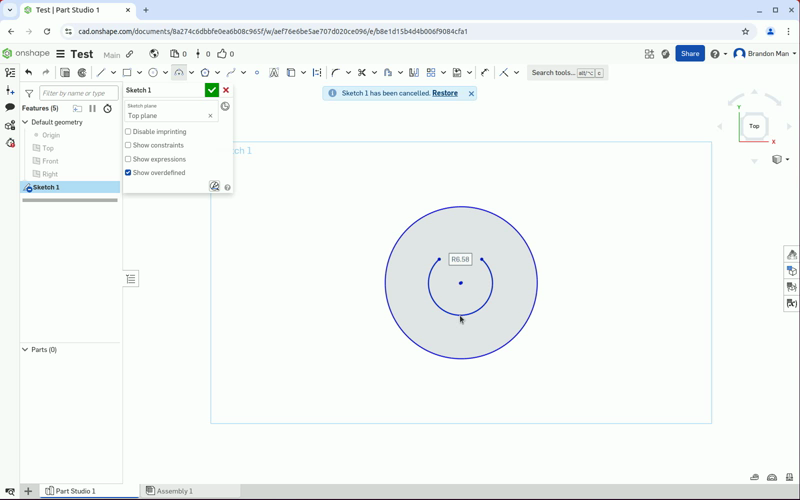
key(l)
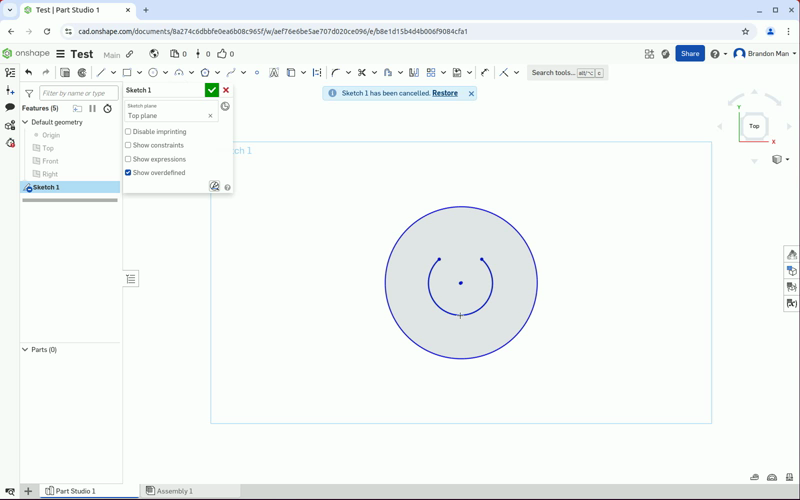
mouse_move(481, 259)
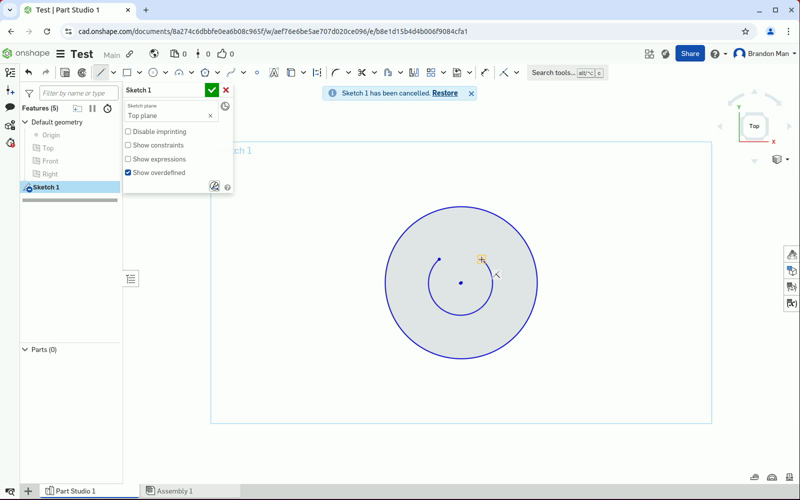
click(481, 259)
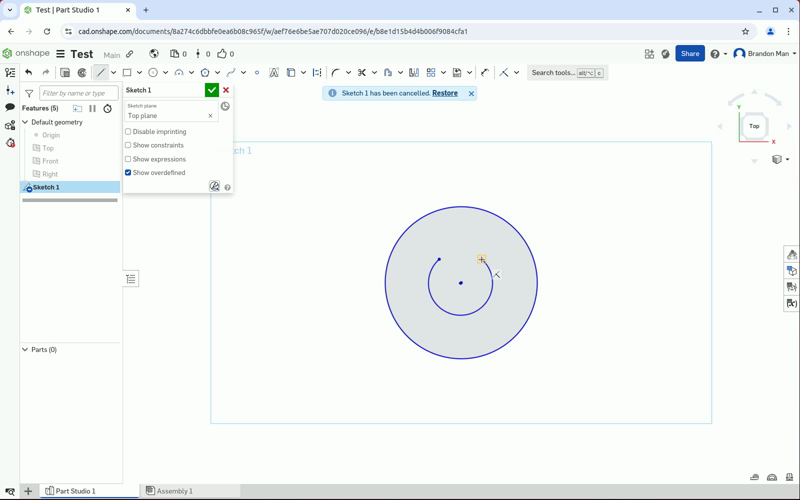
mouse_move(511, 259)
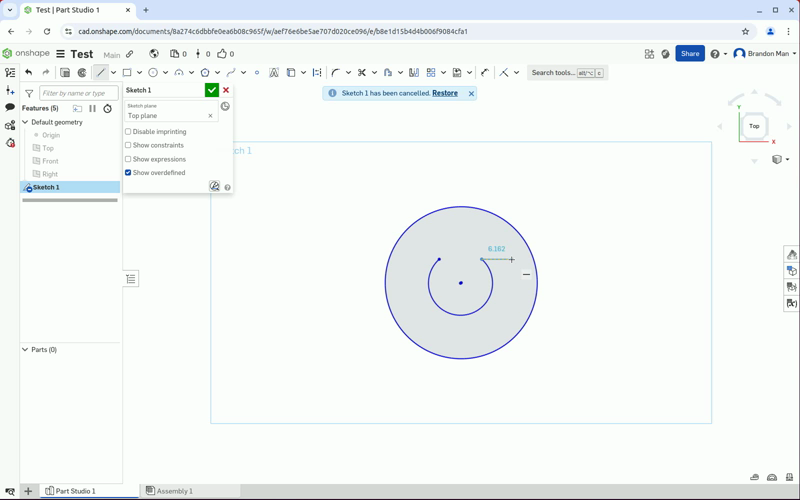
key_down(shift)
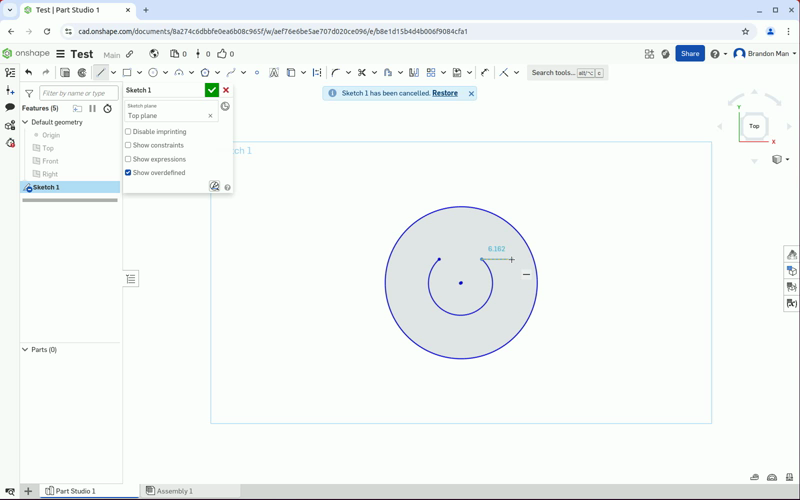
mouse_move(439, 259)
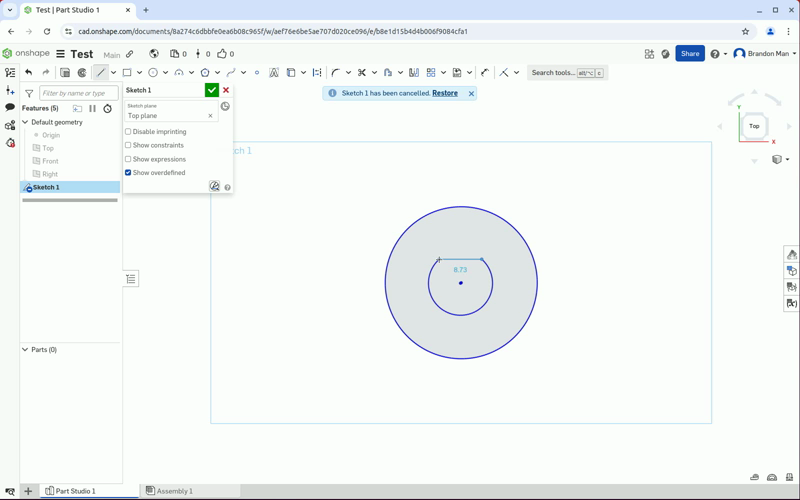
key_up(shift)
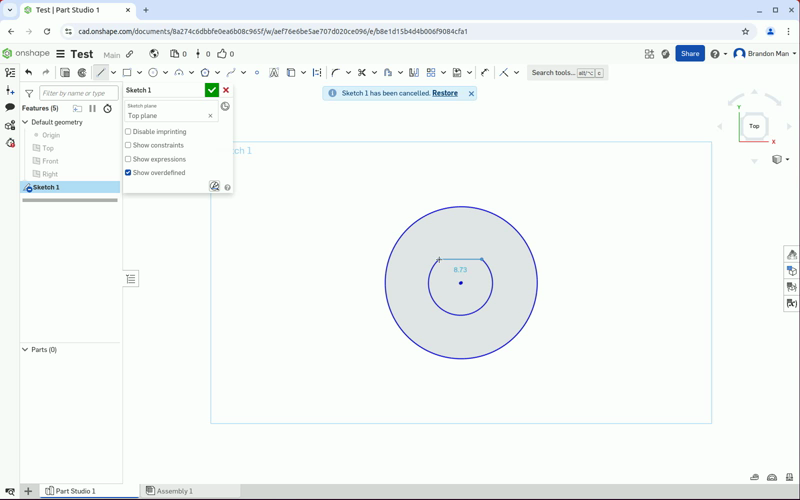
click(439, 259)
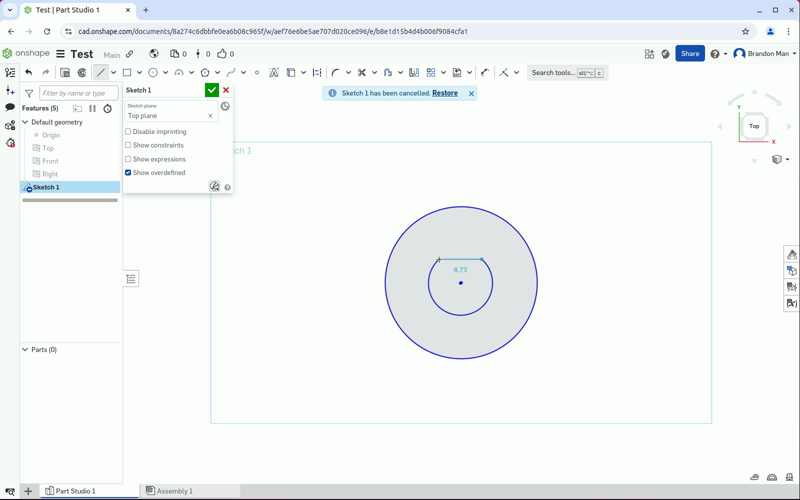
key(esc)
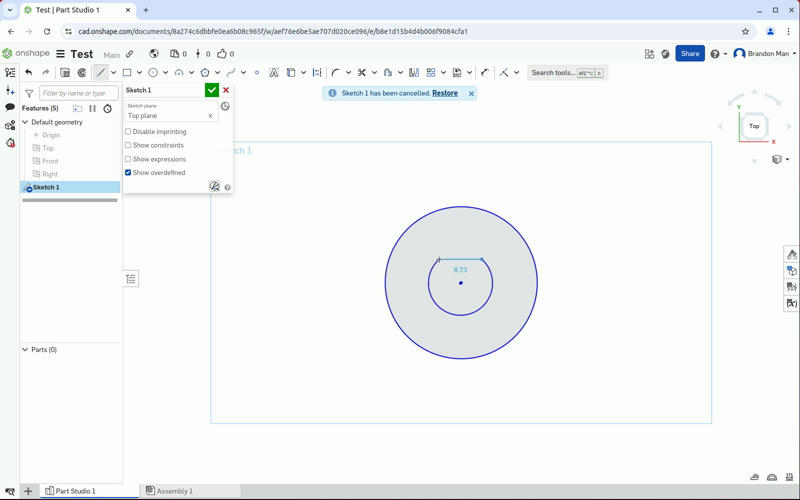
mouse_move(523, 276)
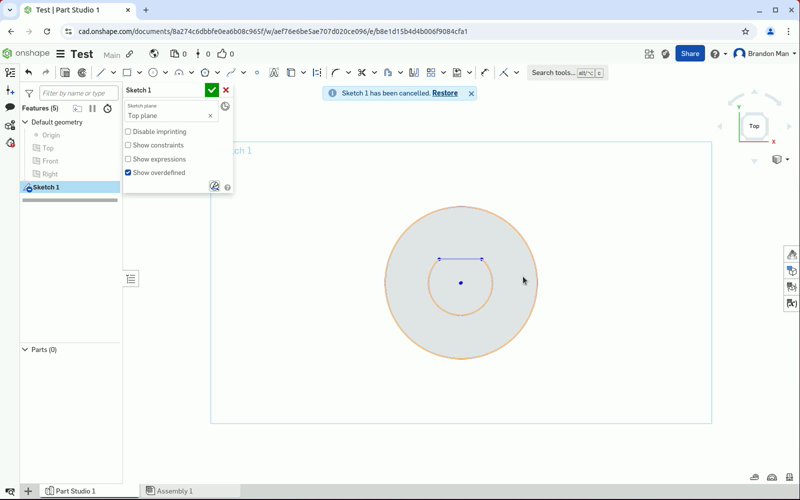
click(523, 276)
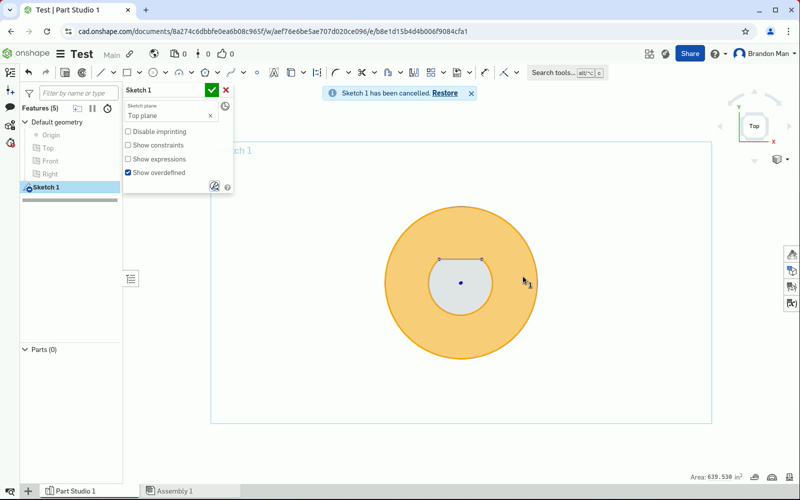
mouse_move(73, 352)
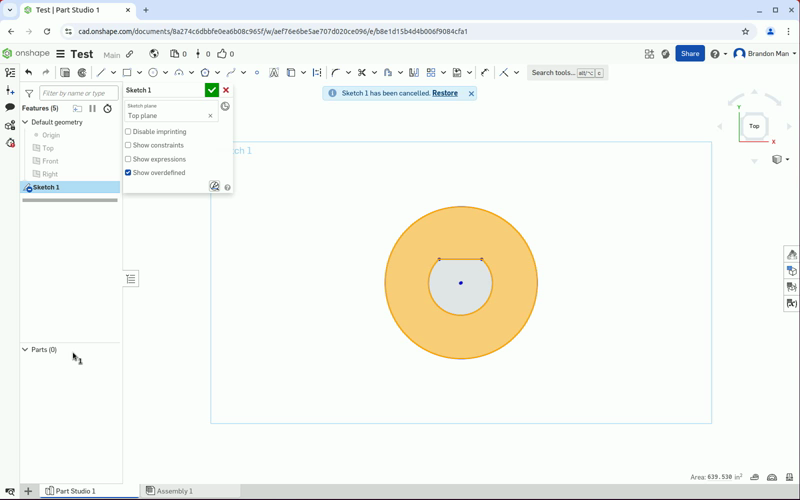
key(shift+y)
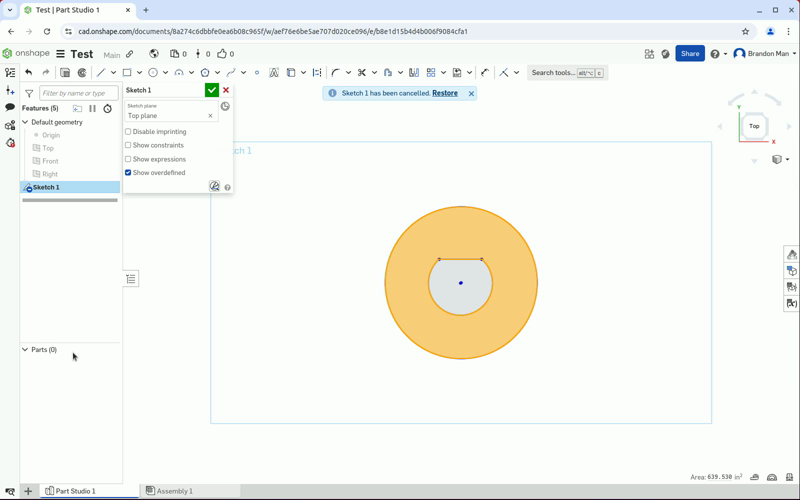
key(shift+e)
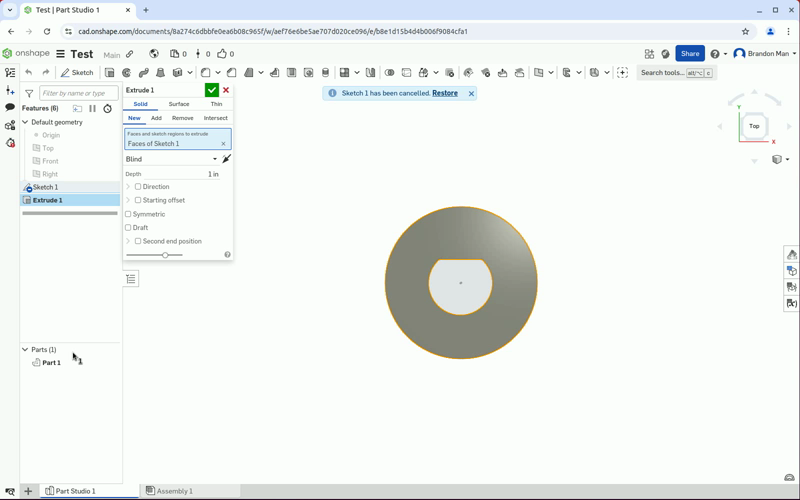
mouse_move(143, 106)
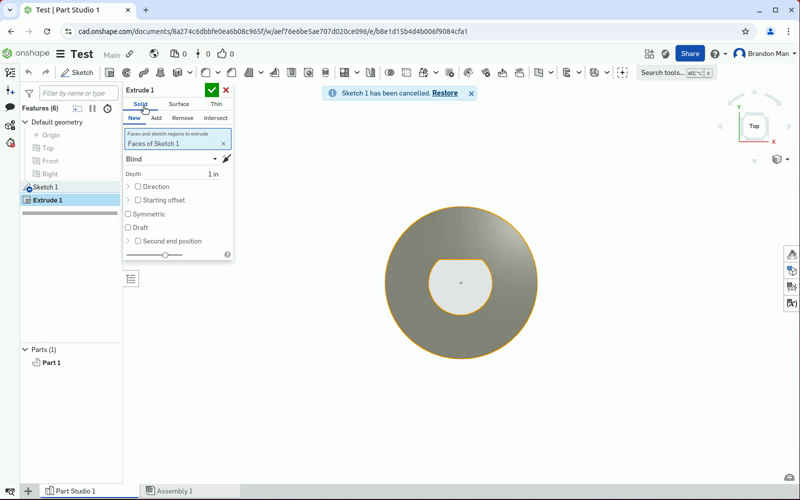
click(143, 106)
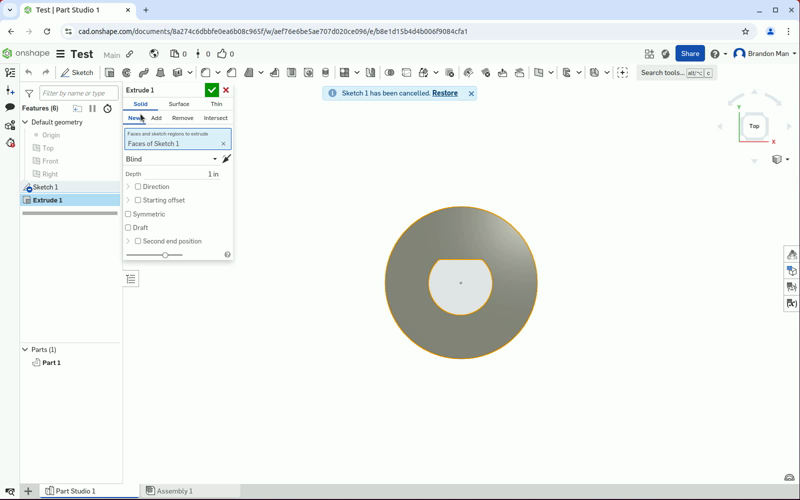
mouse_move(137, 120)
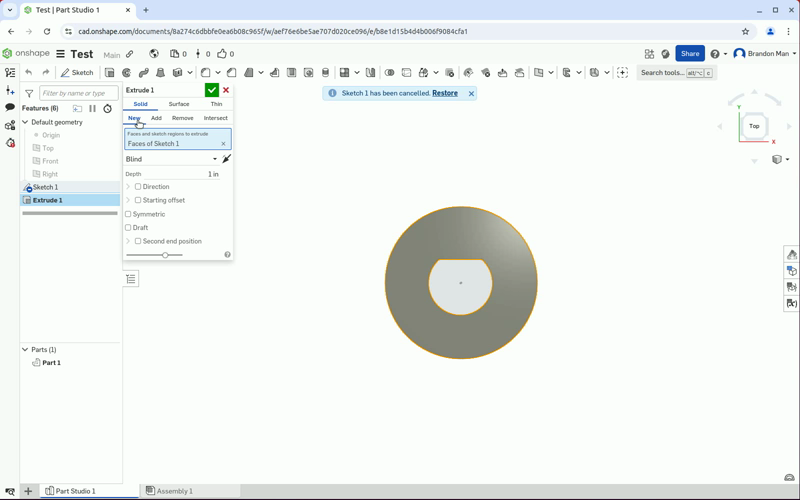
click(137, 120)
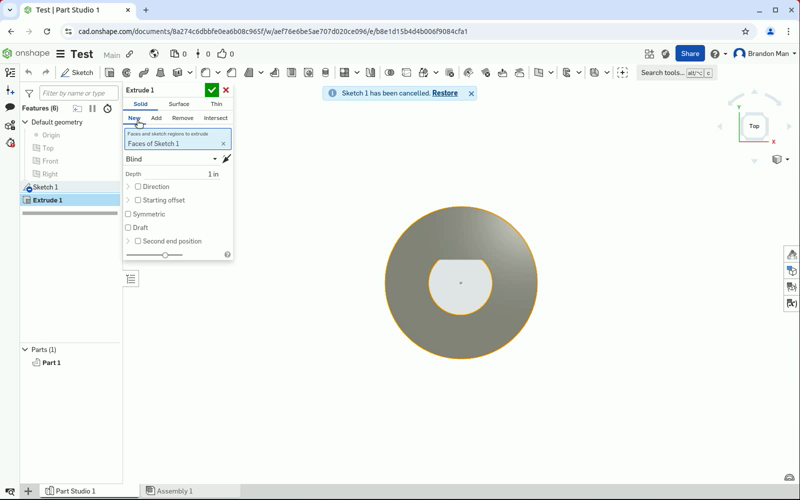
key(tab, 4)
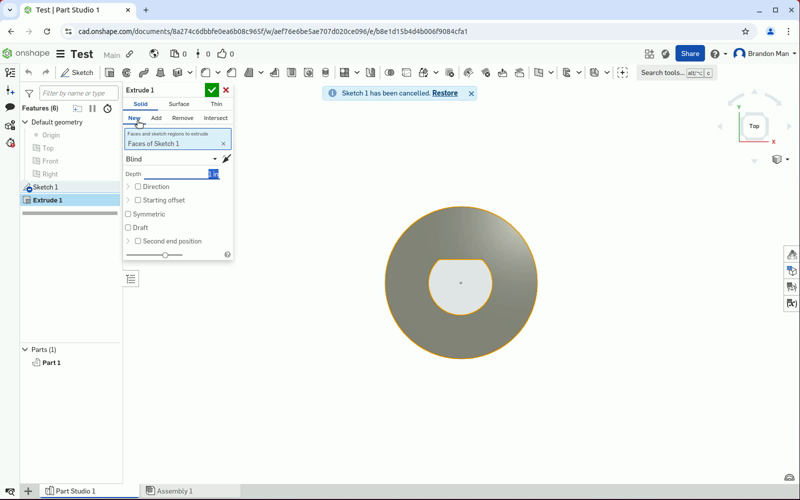
text(23.108)
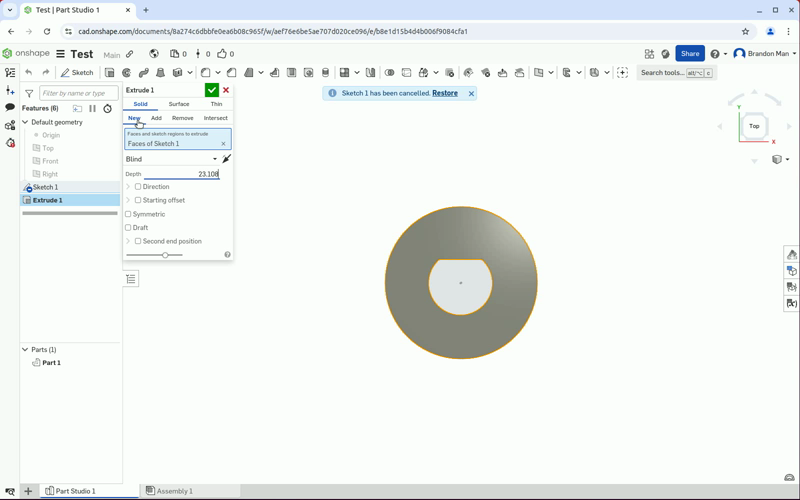
key(enter)
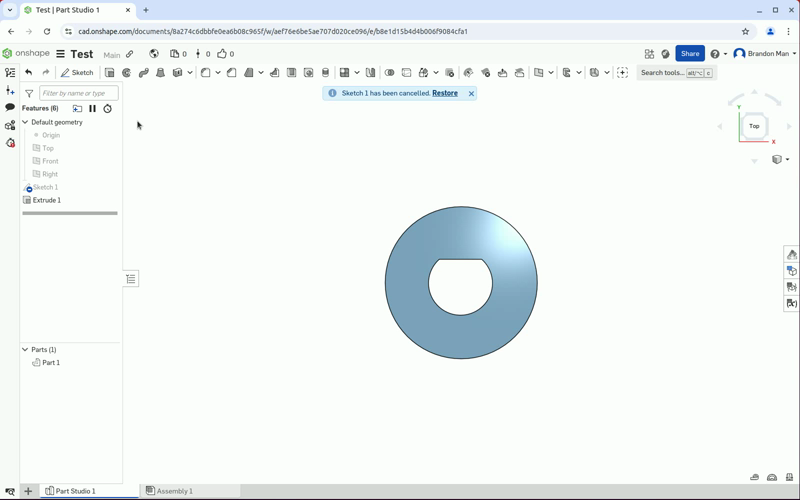
key(shift+h)
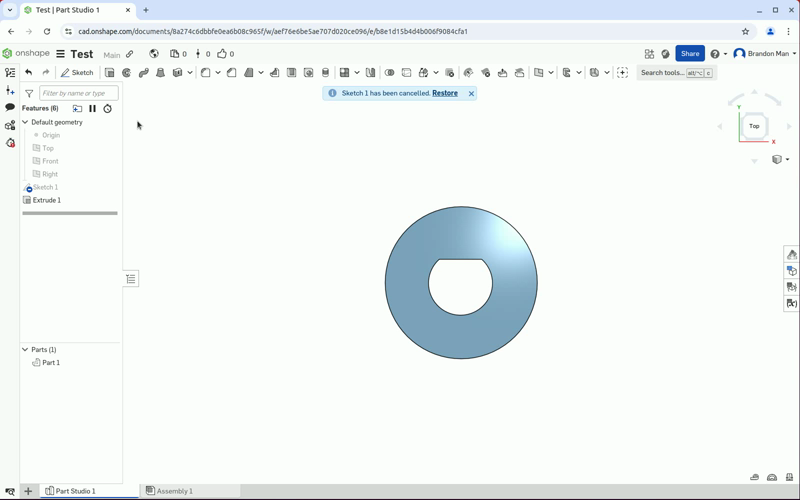
key(shift+h)
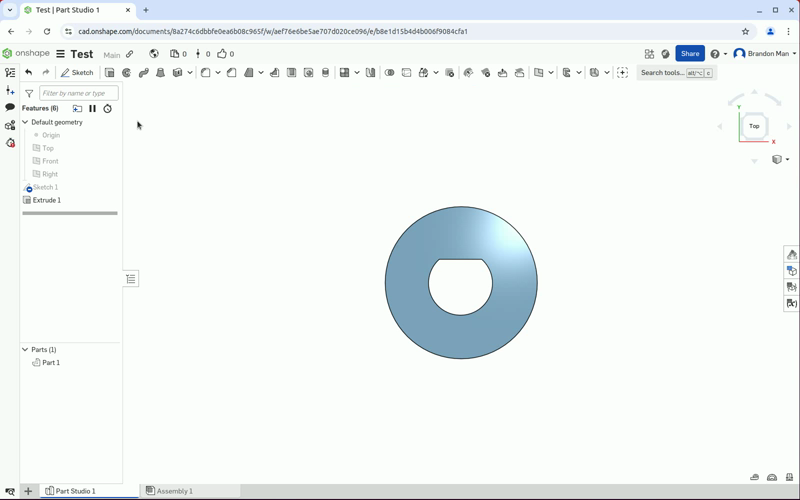
mouse_move(73, 189)
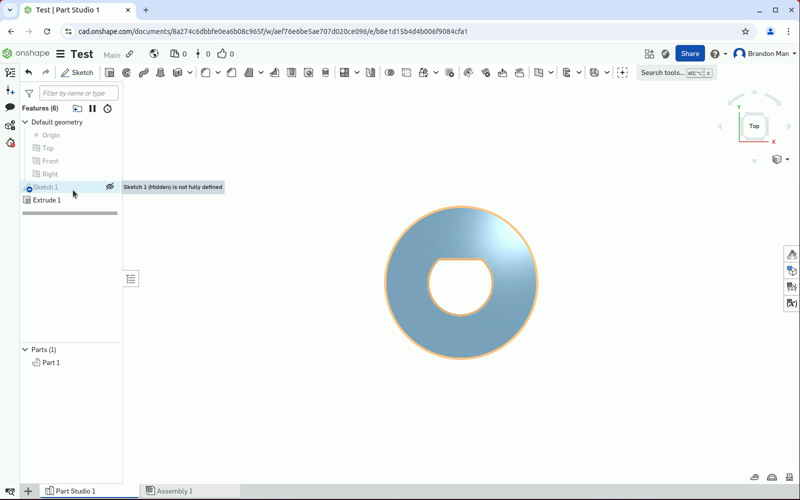
click(73, 189)
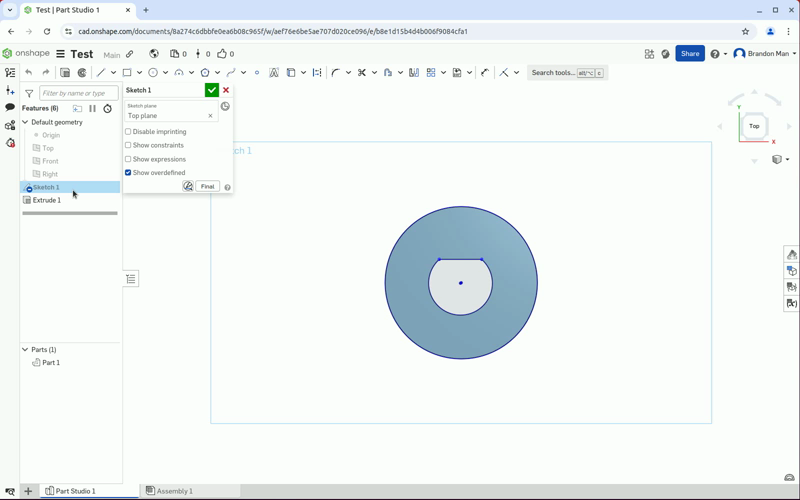
mouse_move(229, 92)
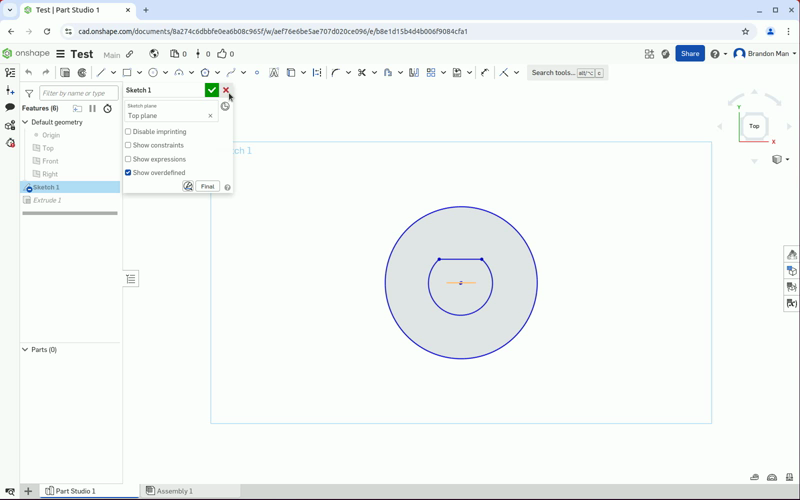
click(229, 92)
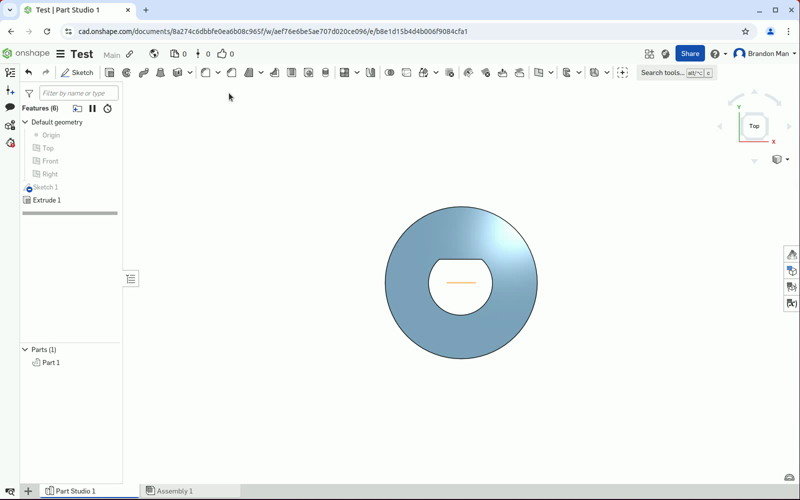
mouse_move(541, 75)
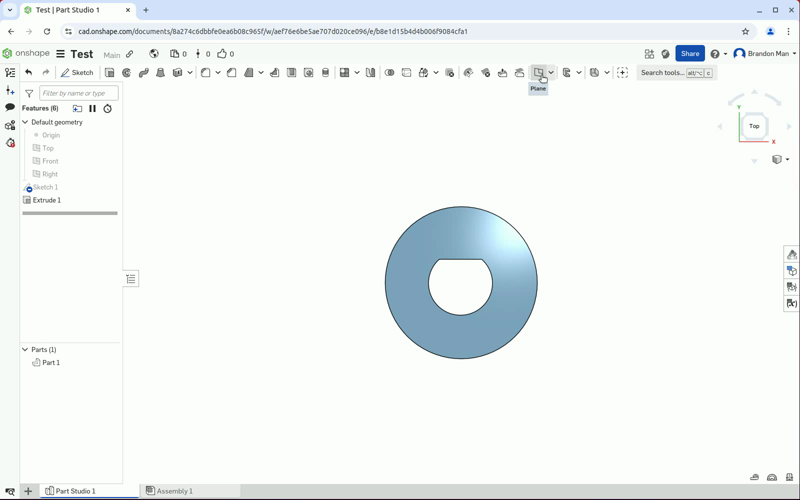
click(541, 75)
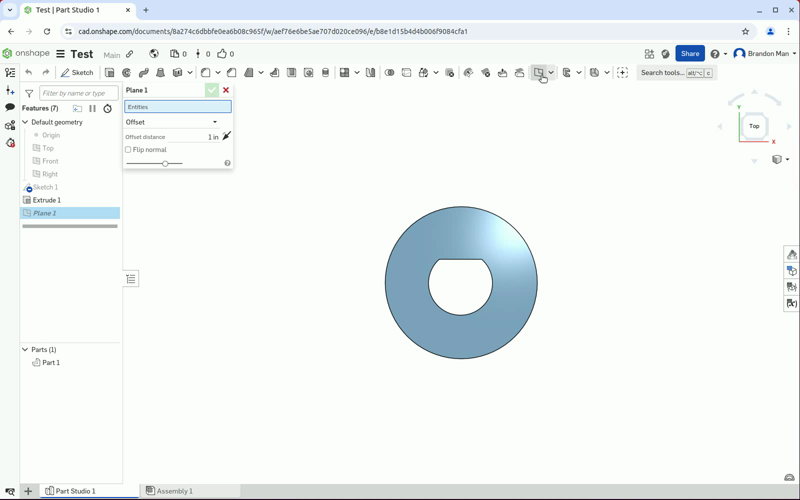
mouse_move(73, 150)
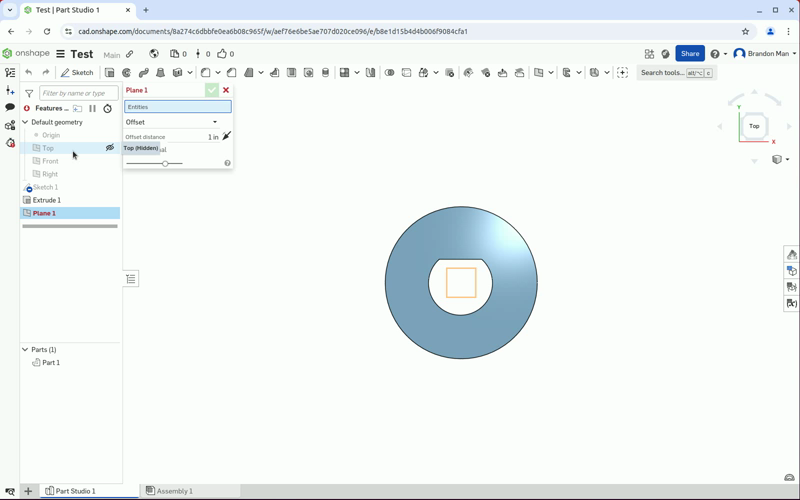
click(73, 150)
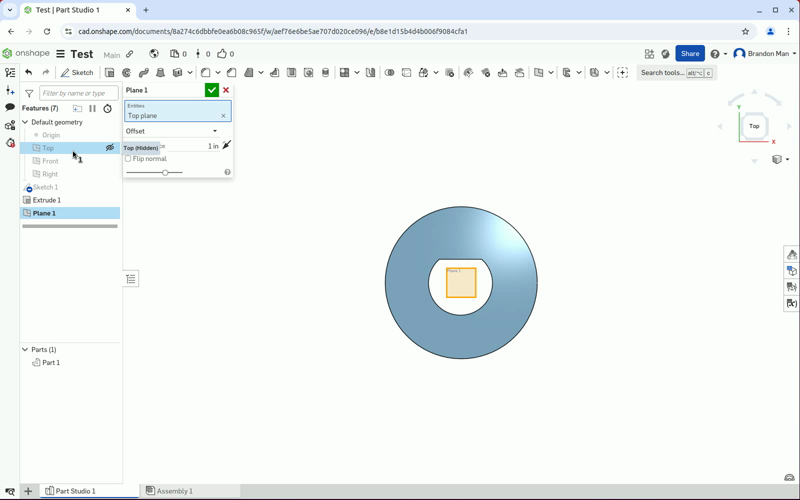
key(tab, 2)
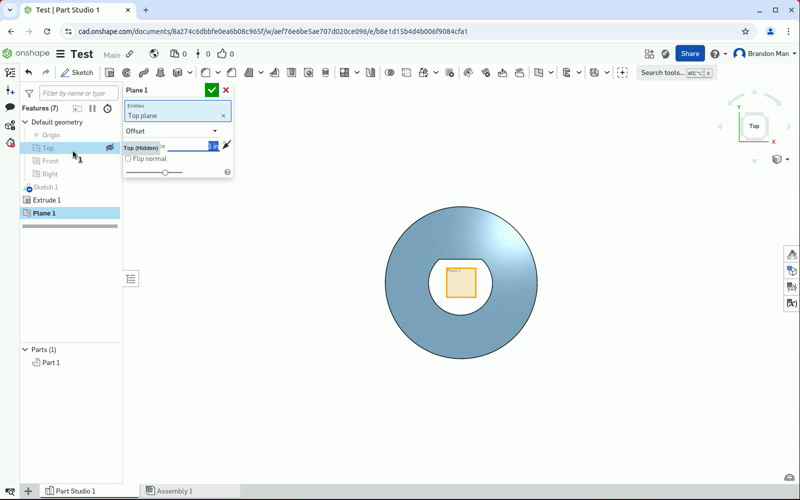
text(23.108)
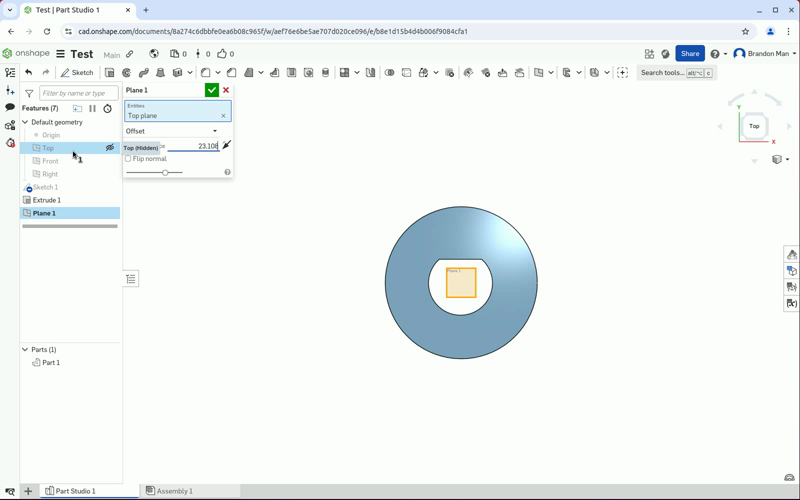
key(enter, 2)
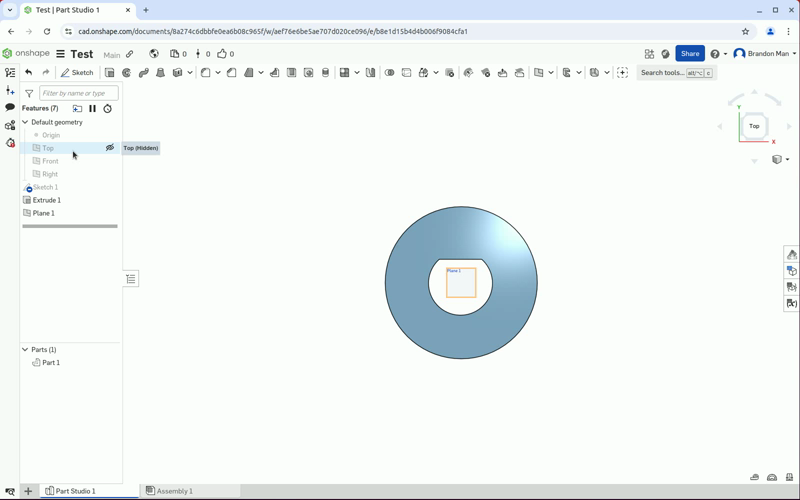
key(shift+s)
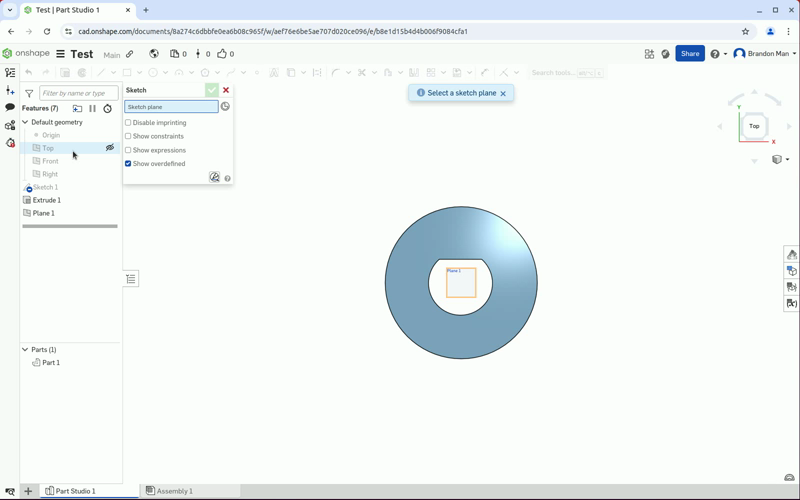
mouse_move(73, 215)
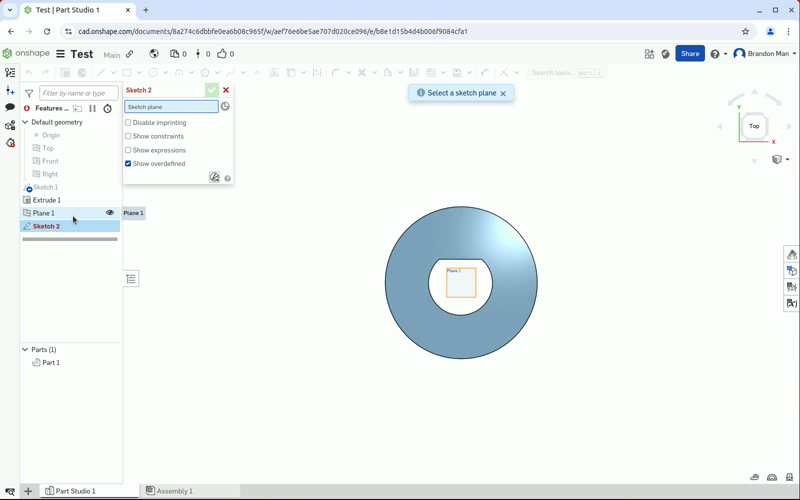
click(73, 215)
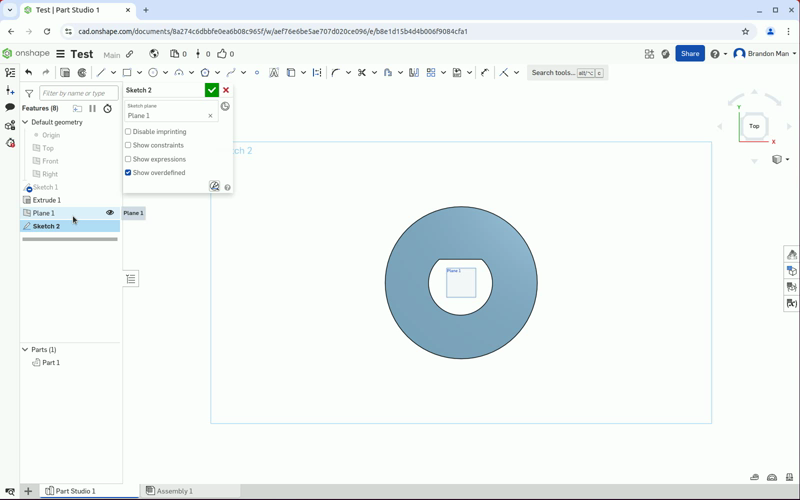
mouse_move(73, 352)
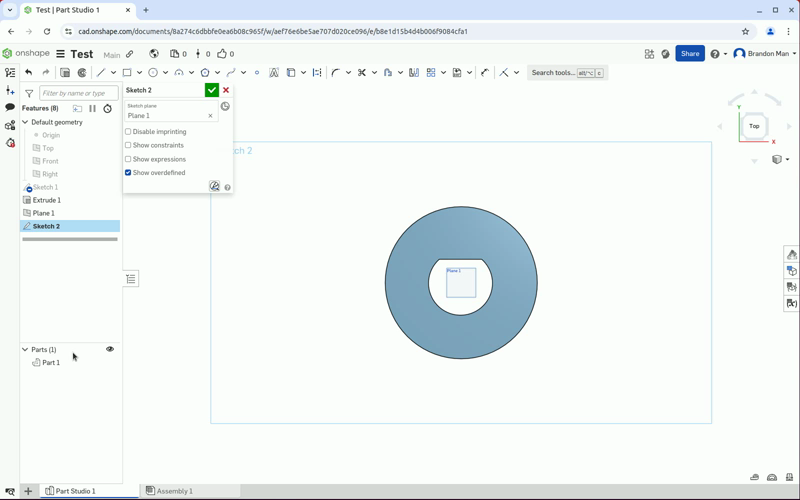
key(y)
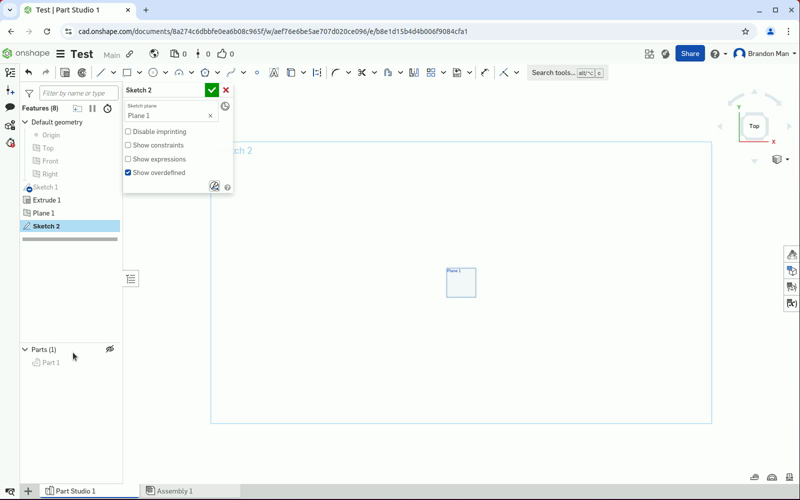
key(l)
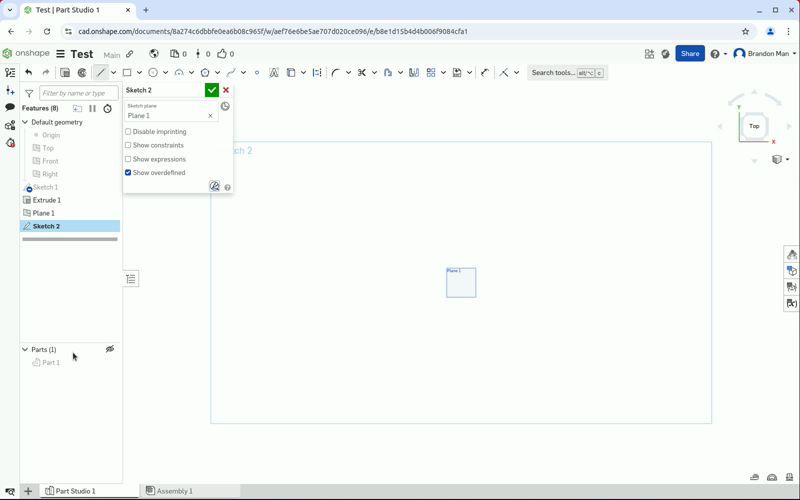
key_down(shift)
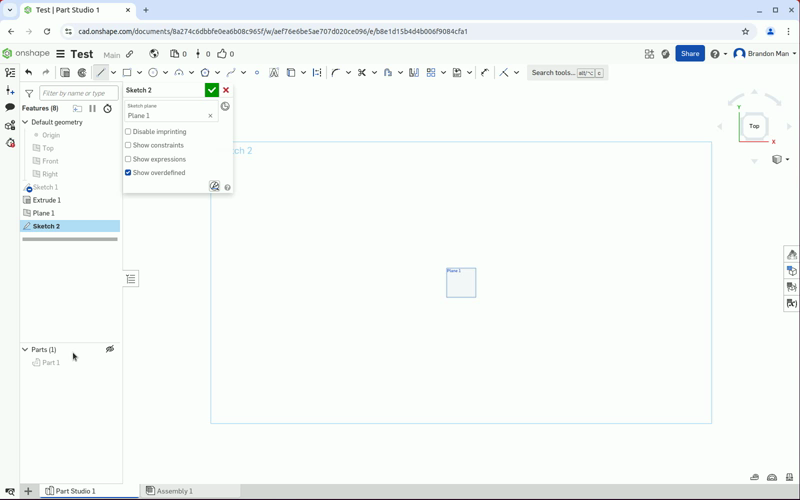
mouse_move(457, 222)
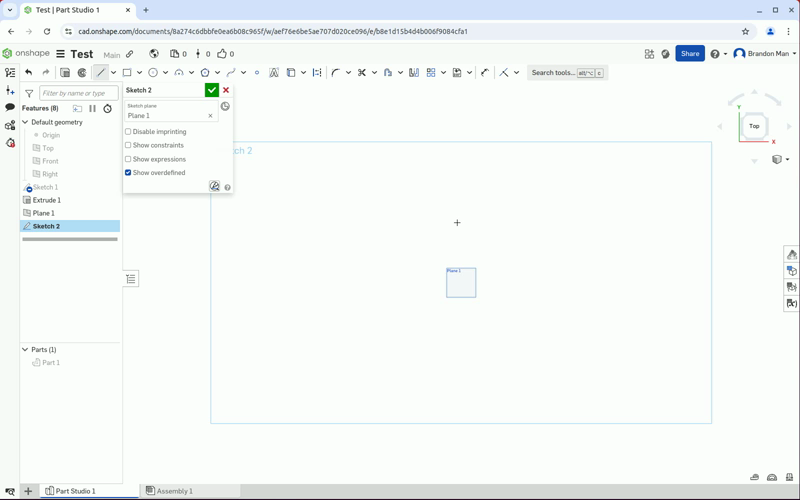
click(457, 222)
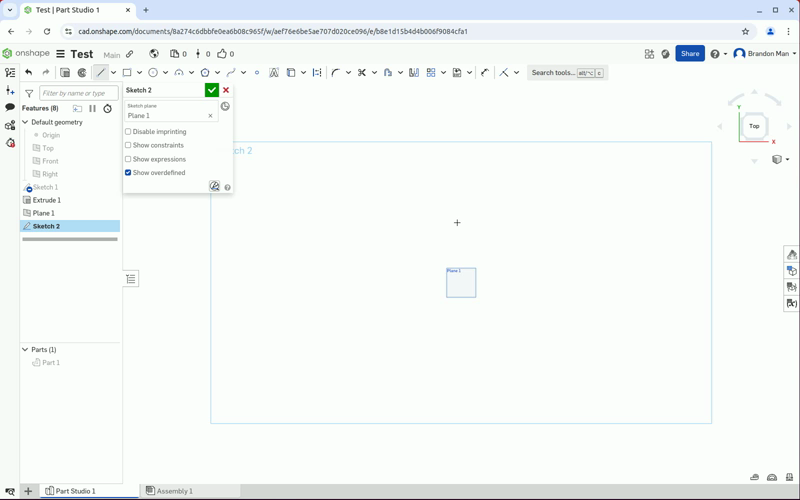
key_up(shift)
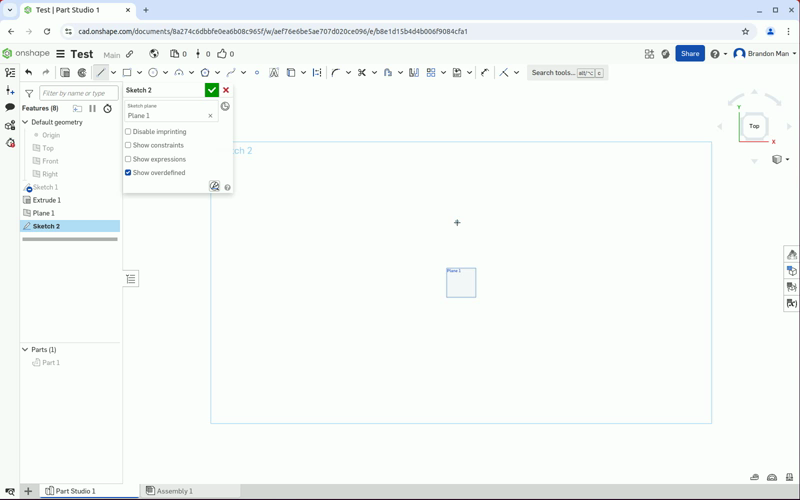
key_down(shift)
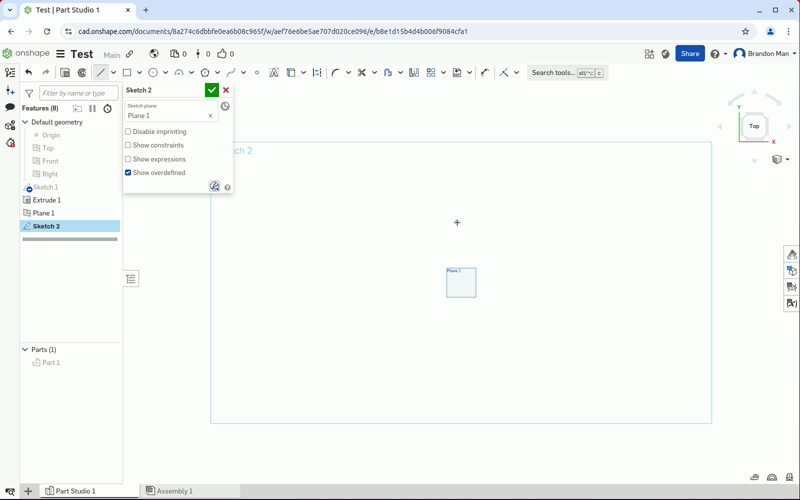
mouse_move(487, 222)
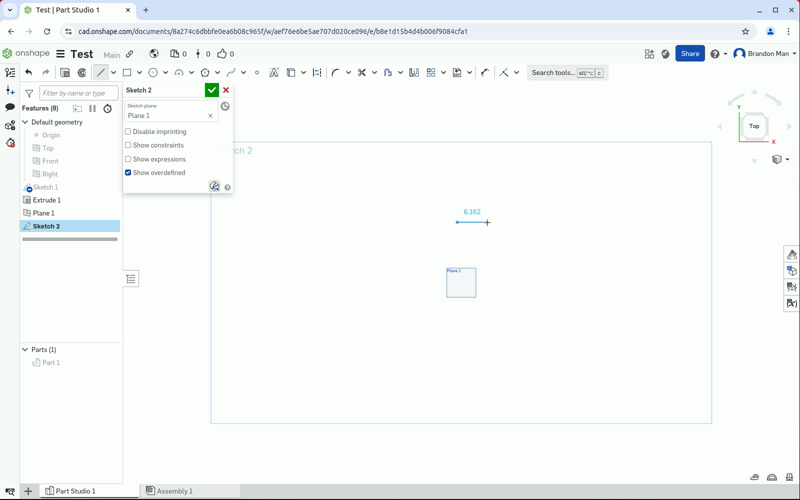
mouse_move(464, 222)
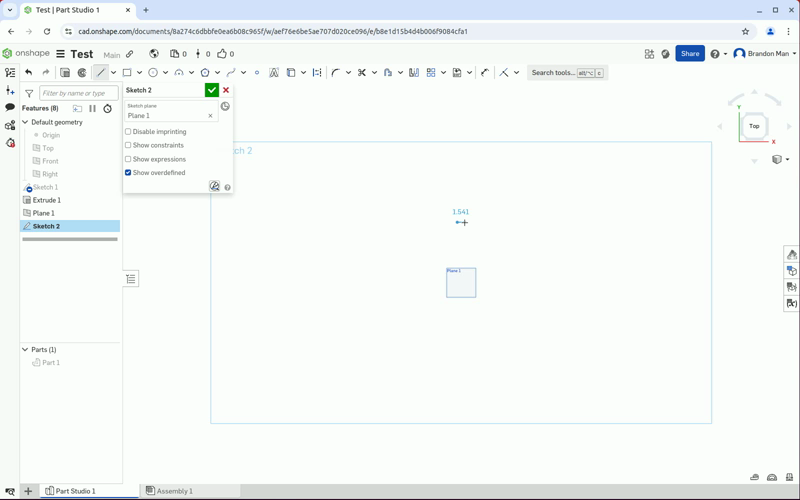
click(464, 222)
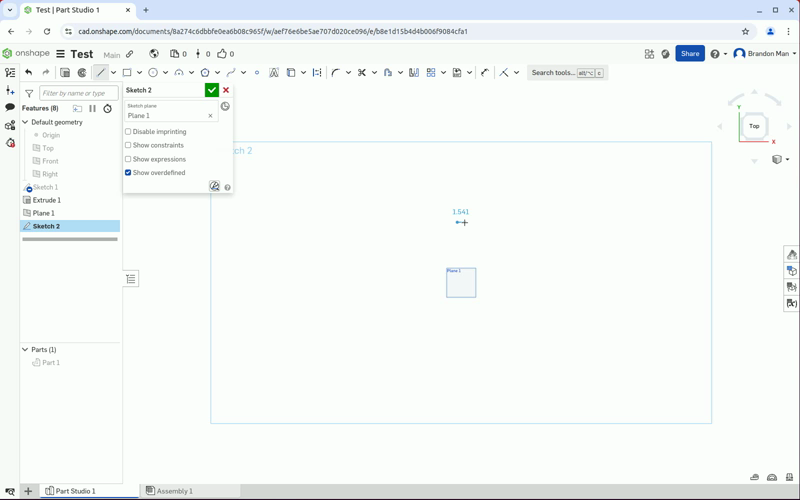
key_up(shift)
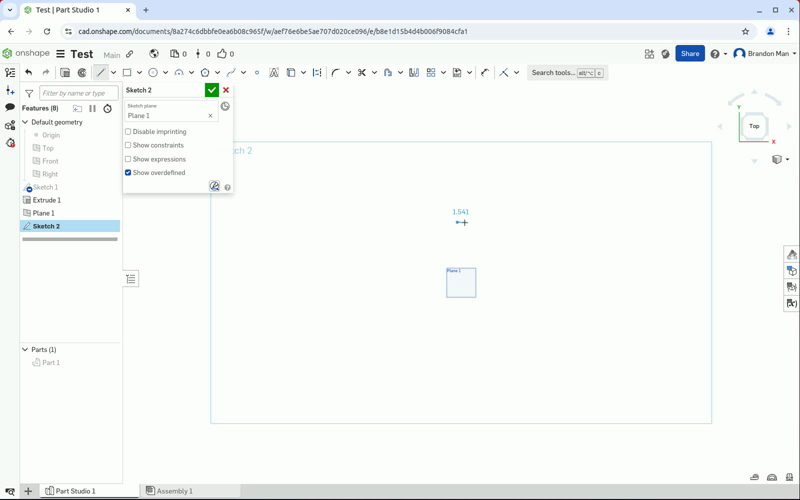
key_down(shift)
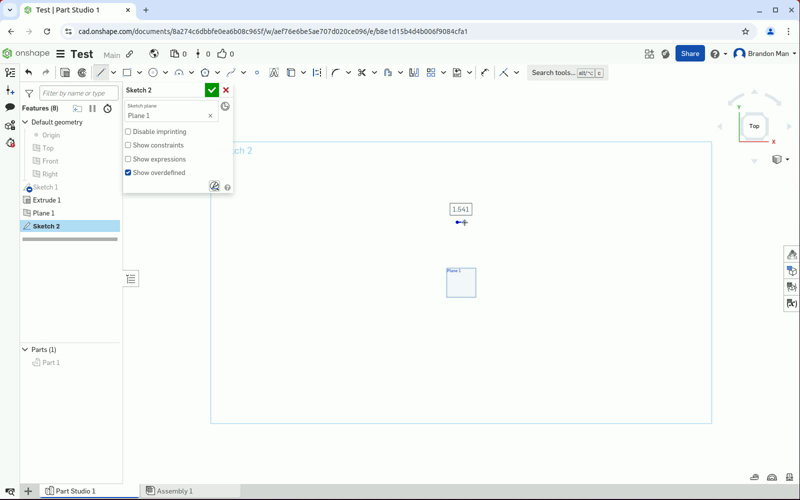
mouse_move(495, 222)
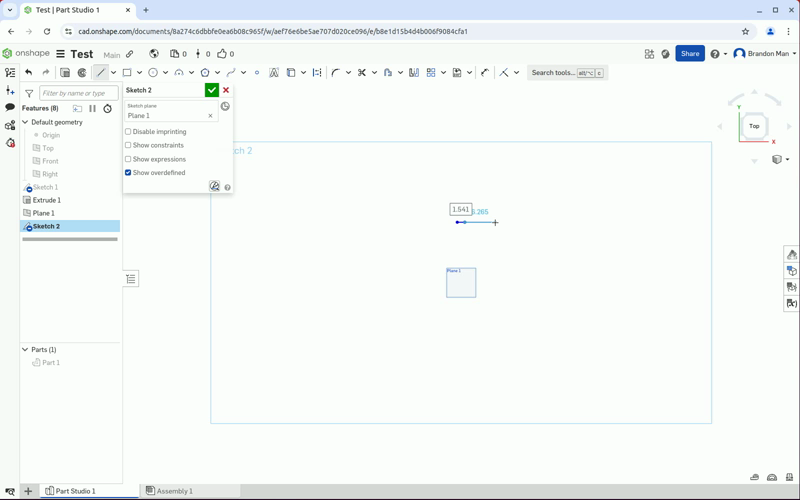
mouse_move(464, 213)
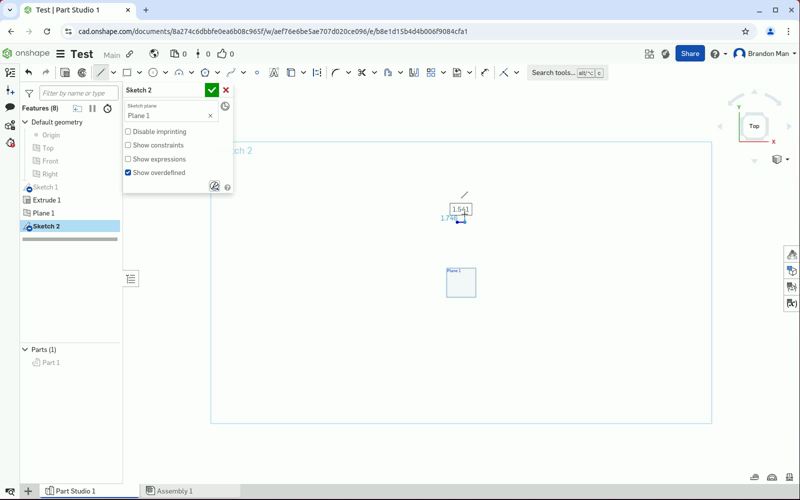
click(464, 213)
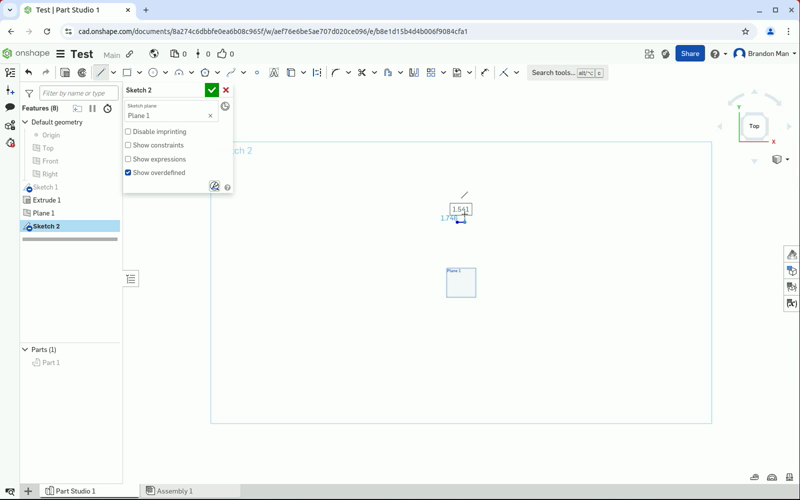
key_up(shift)
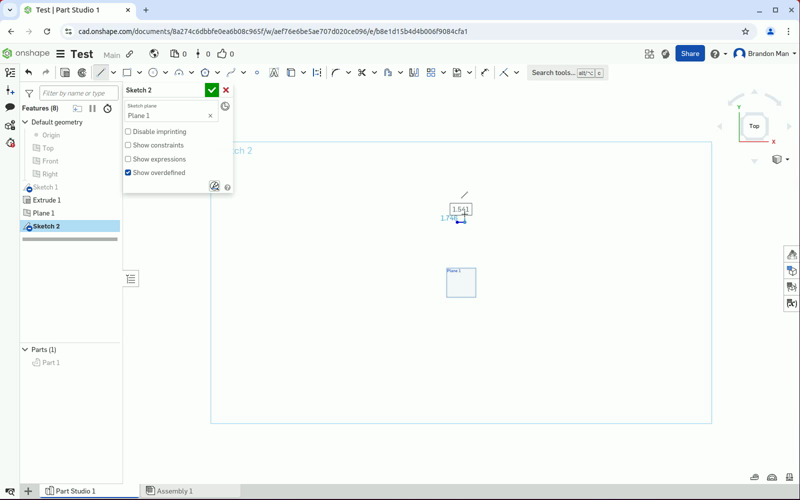
key_down(shift)
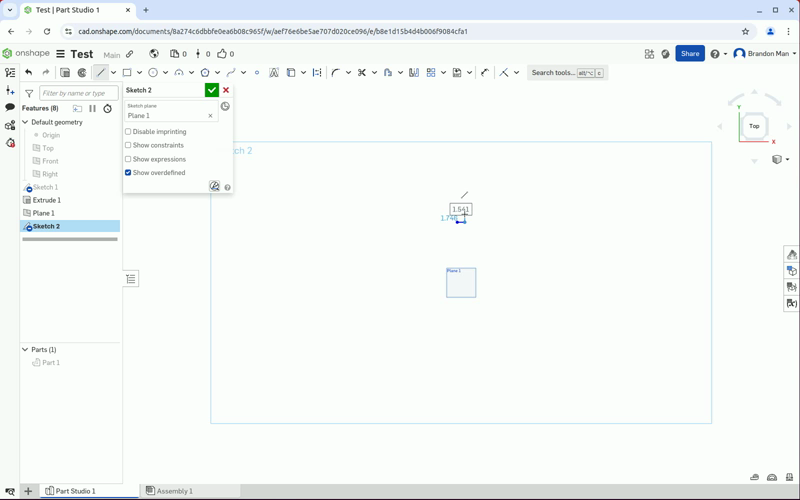
mouse_move(495, 213)
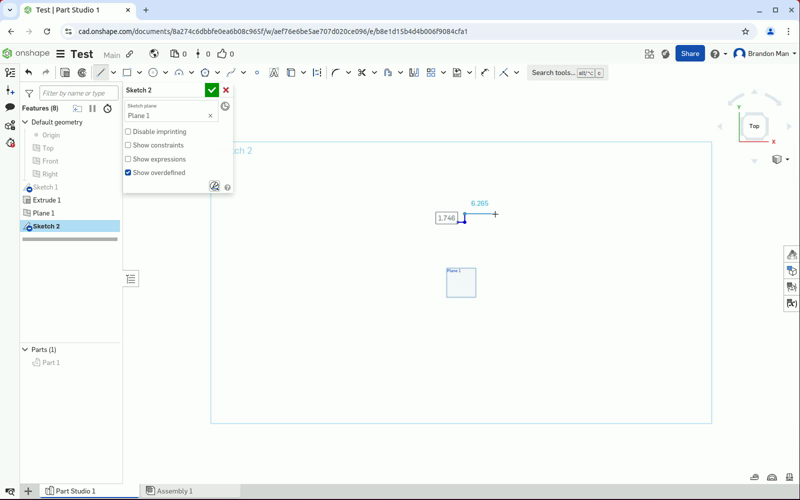
mouse_move(457, 213)
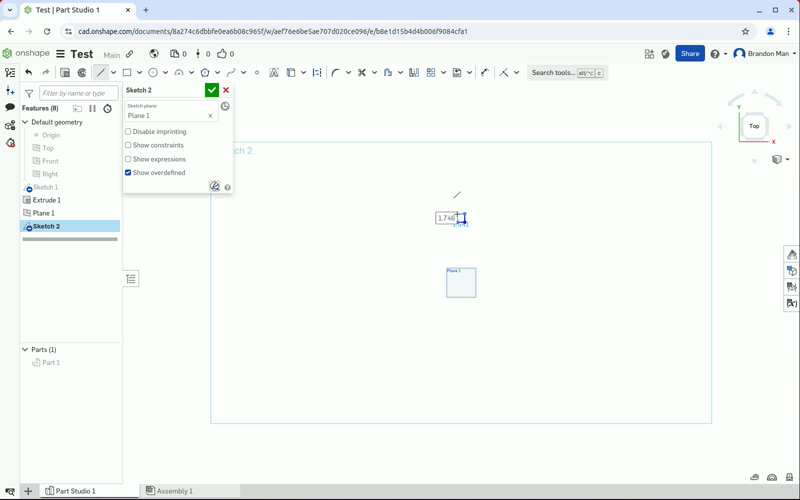
click(457, 213)
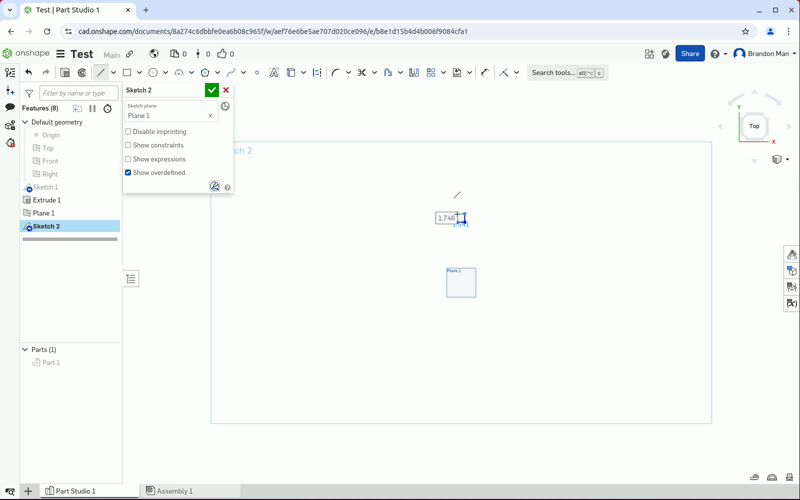
key_up(shift)
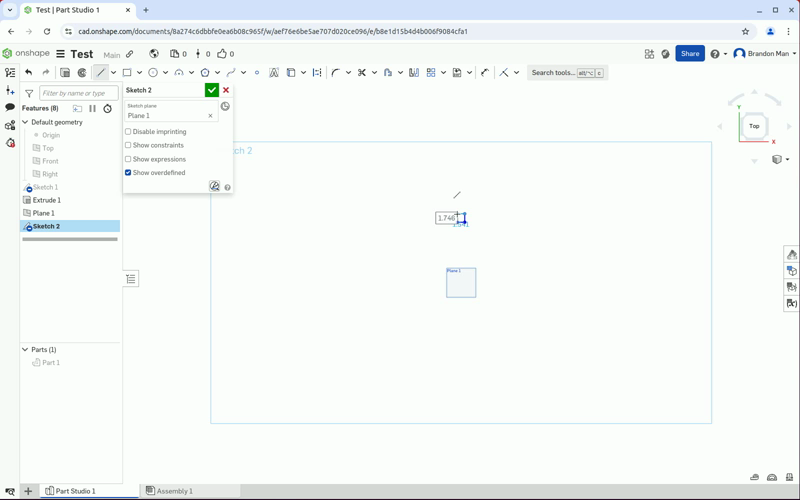
mouse_move(487, 213)
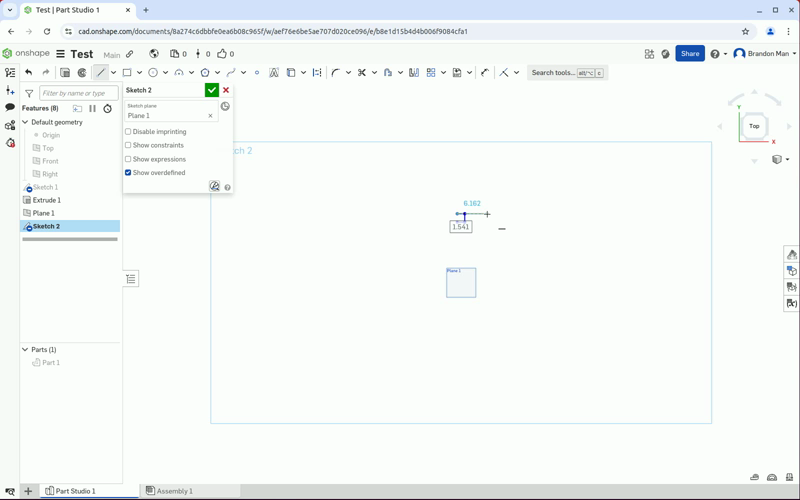
key_down(shift)
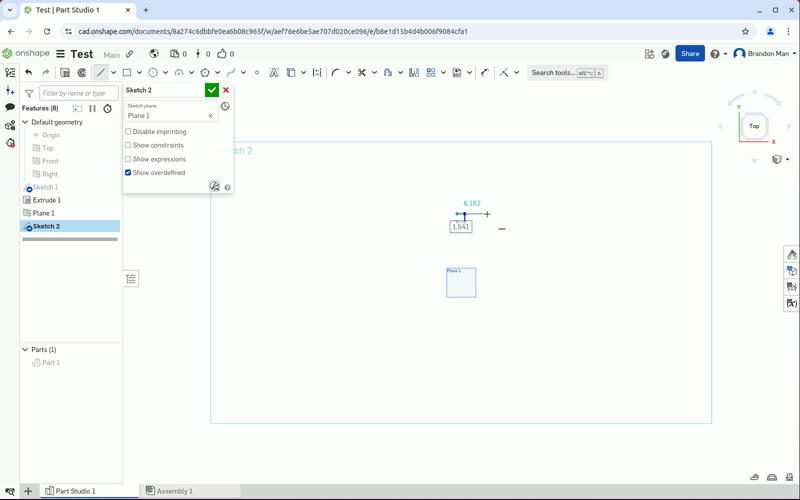
mouse_move(457, 222)
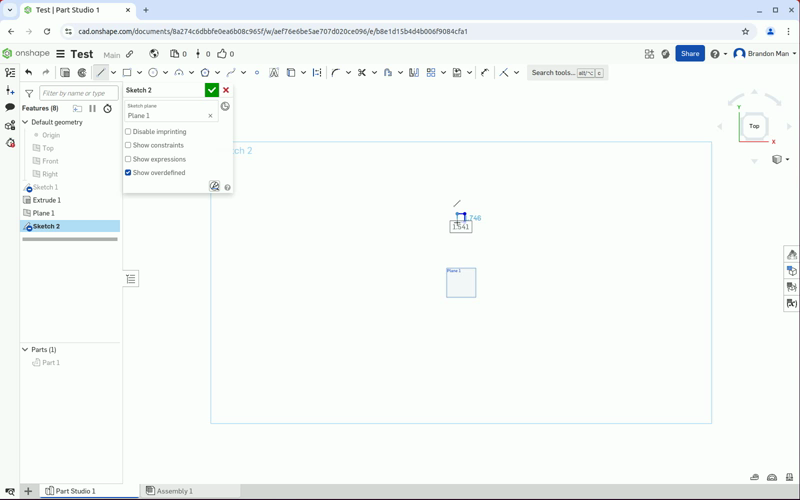
key_up(shift)
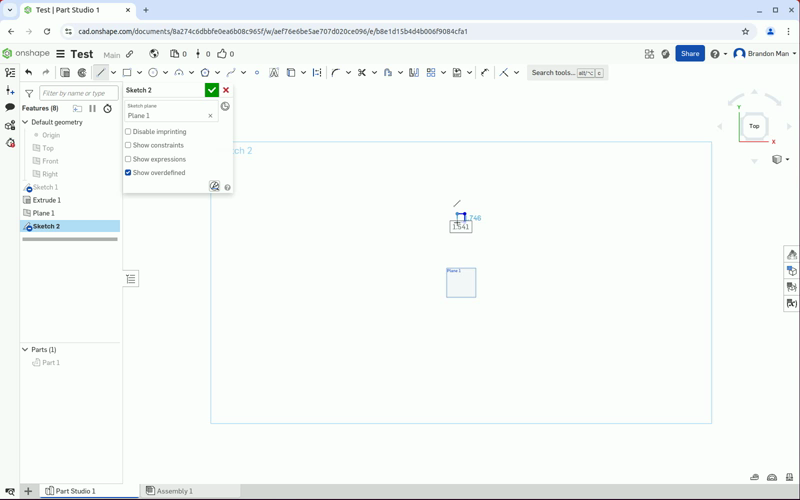
click(457, 222)
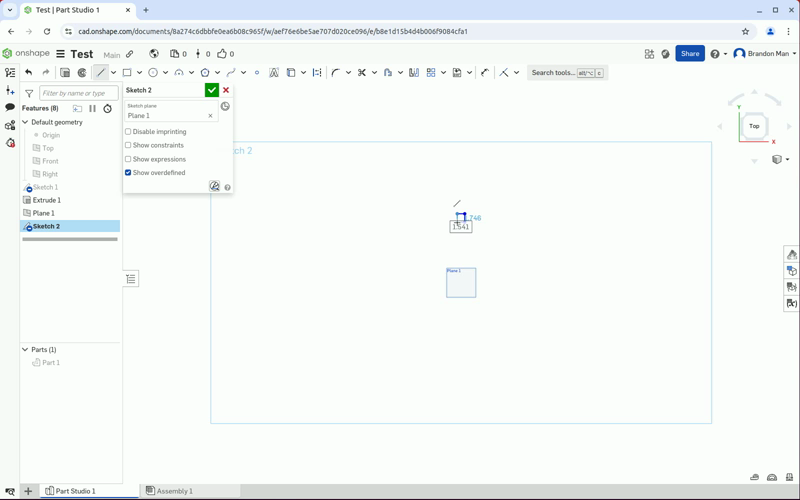
key(esc)
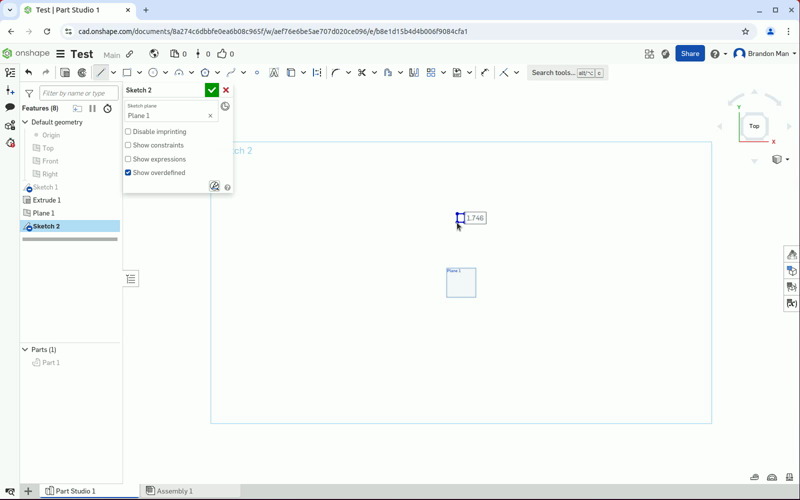
mouse_move(464, 216)
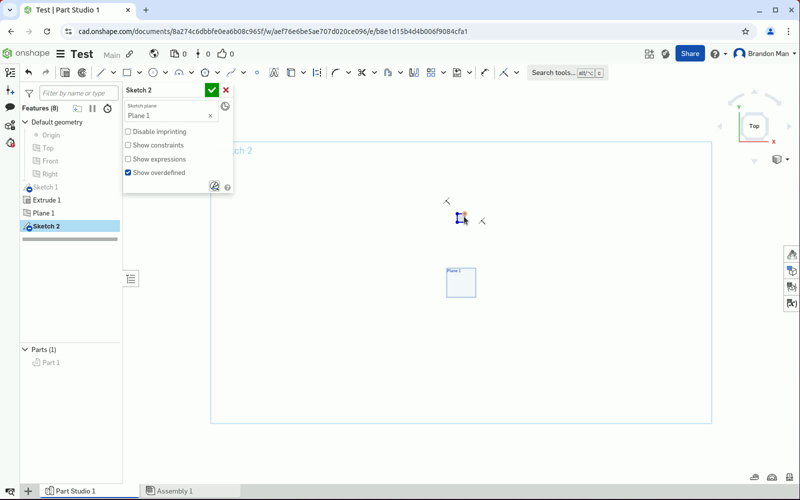
scroll(6)
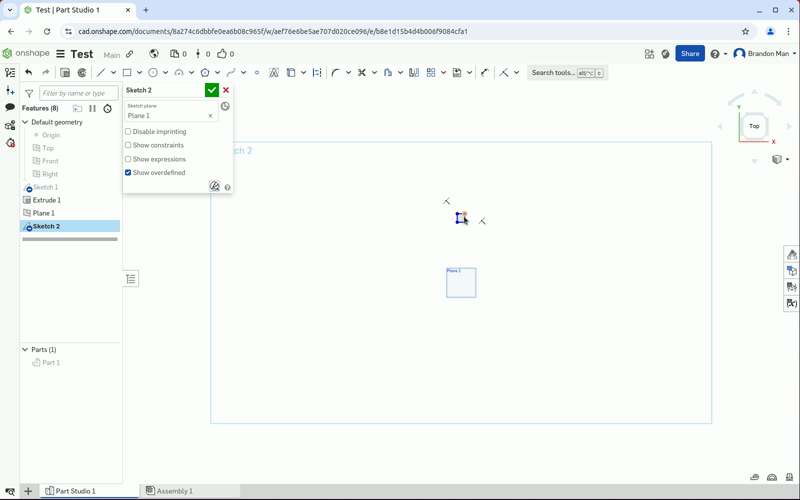
scroll(6)
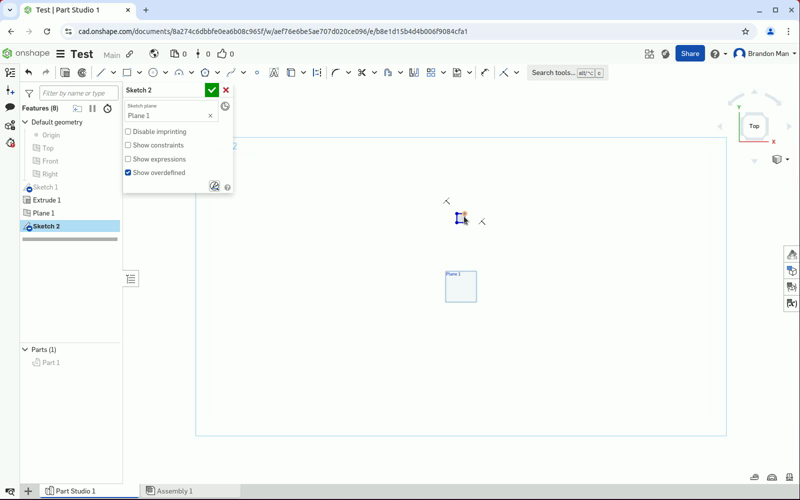
scroll(6)
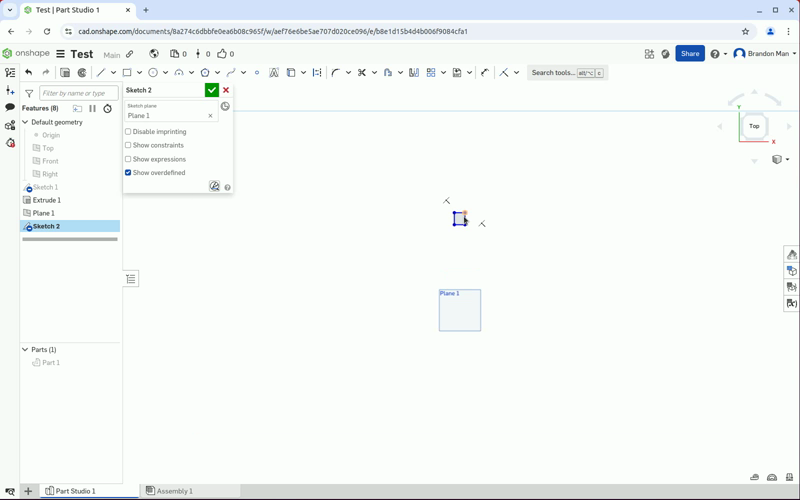
scroll(6)
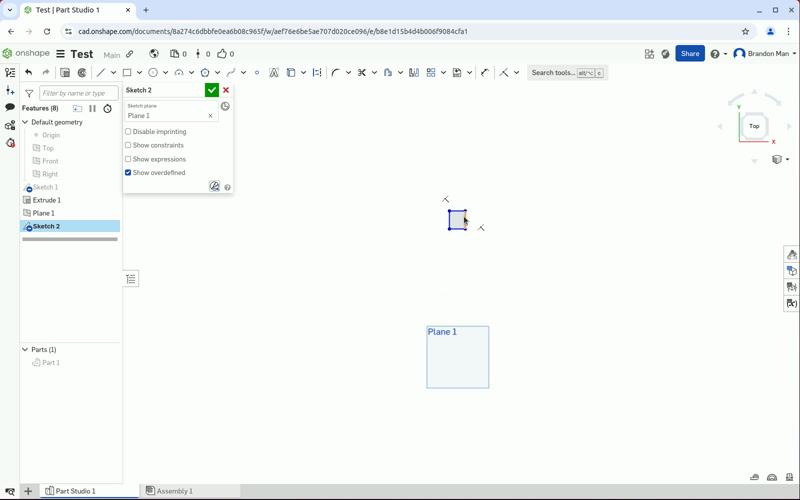
scroll(6)
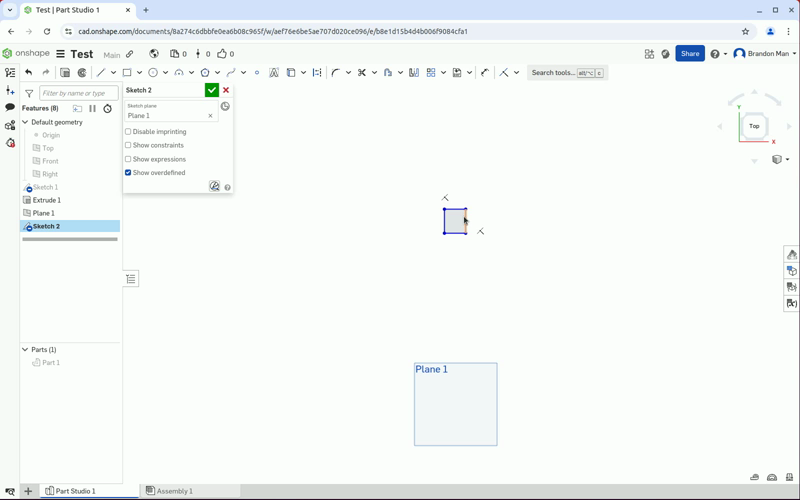
scroll(6)
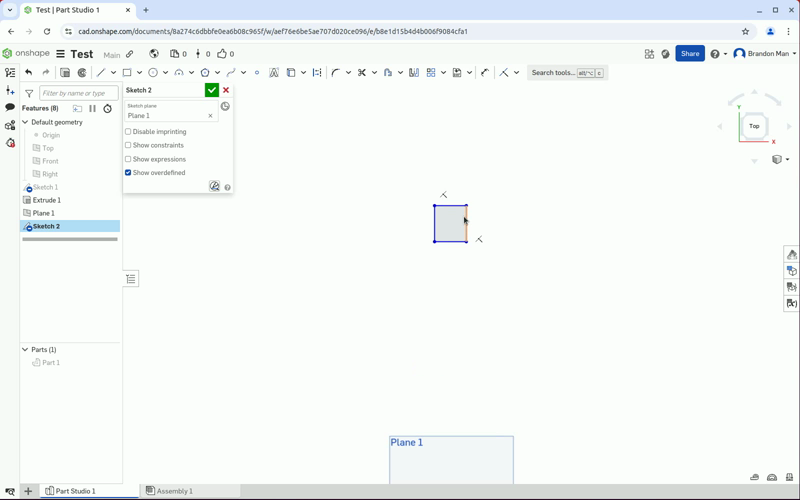
scroll(6)
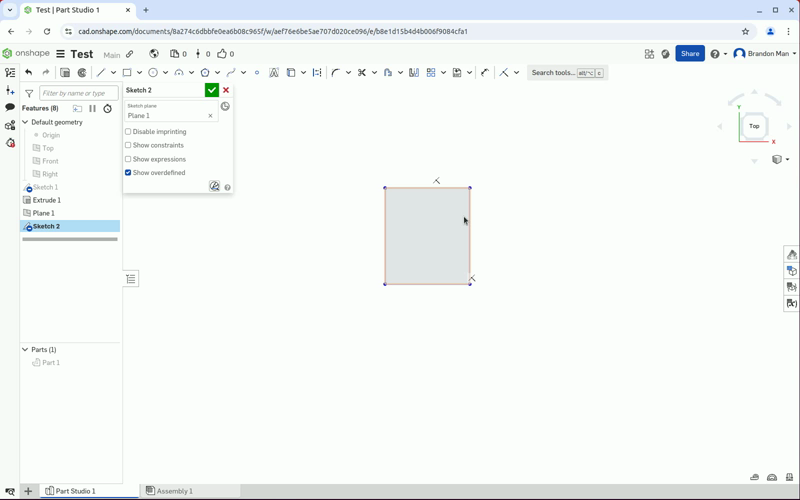
click(464, 216)
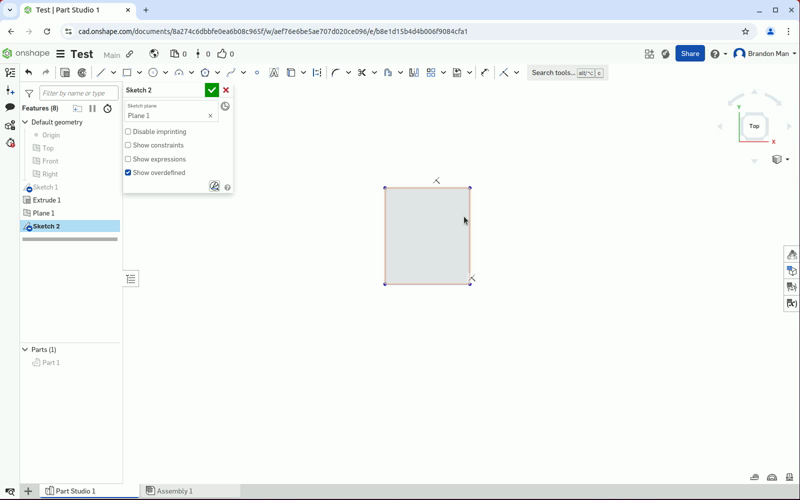
scroll(-6)
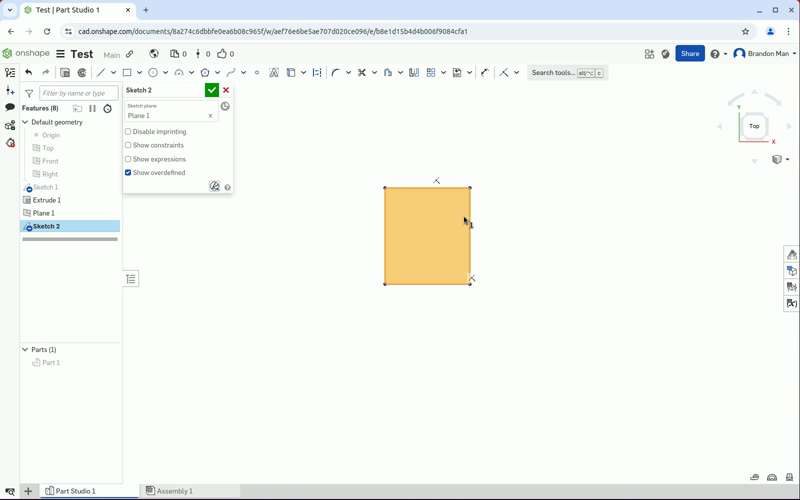
scroll(-6)
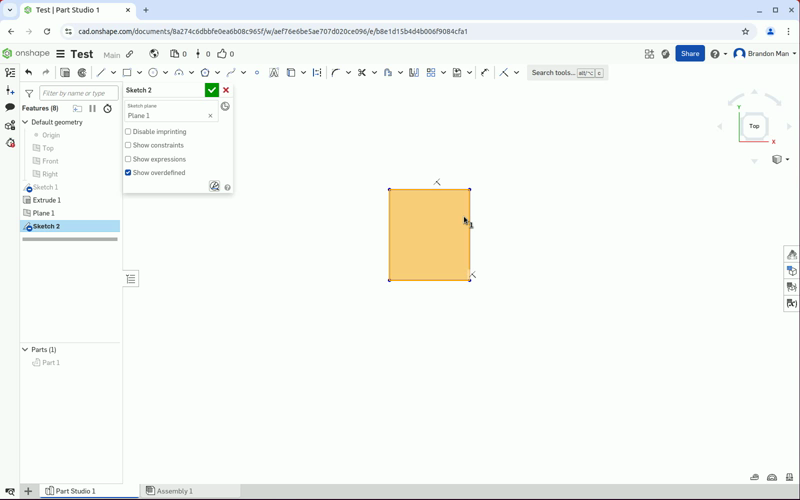
scroll(-6)
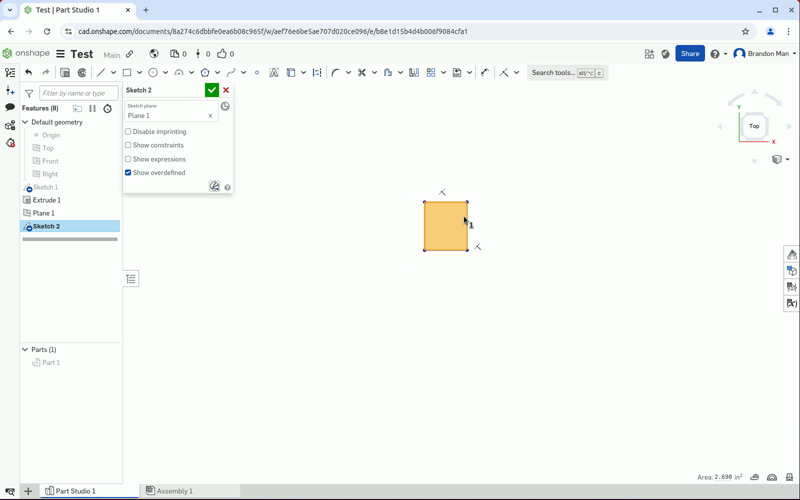
scroll(-6)
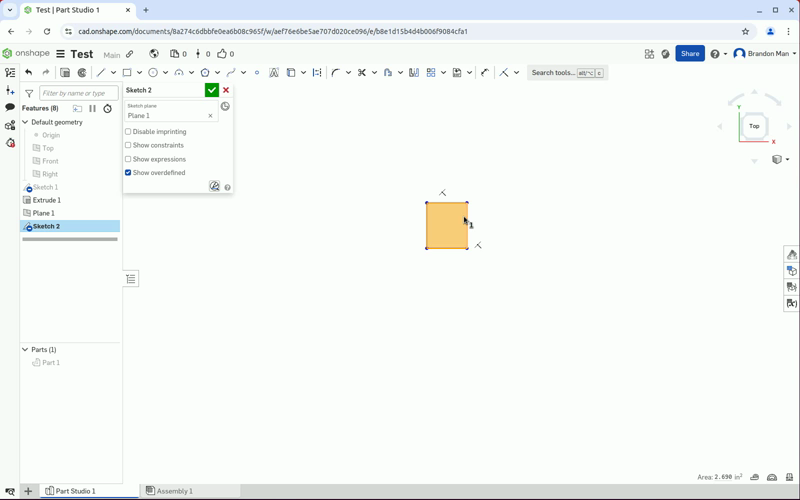
scroll(-6)
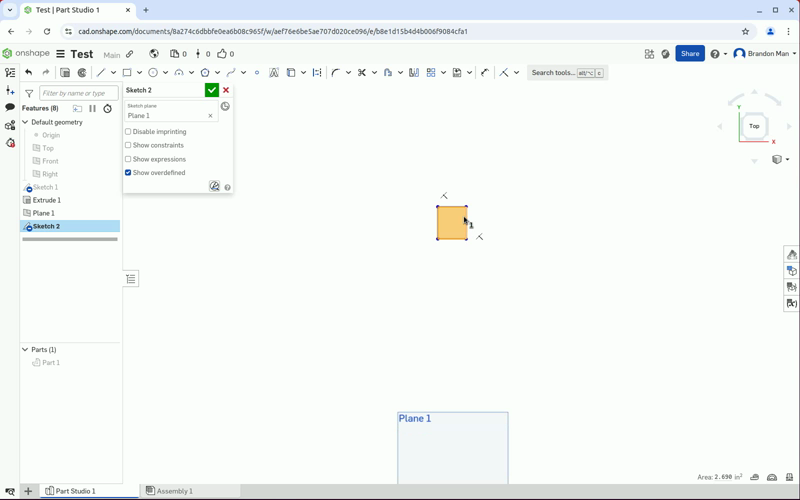
scroll(-6)
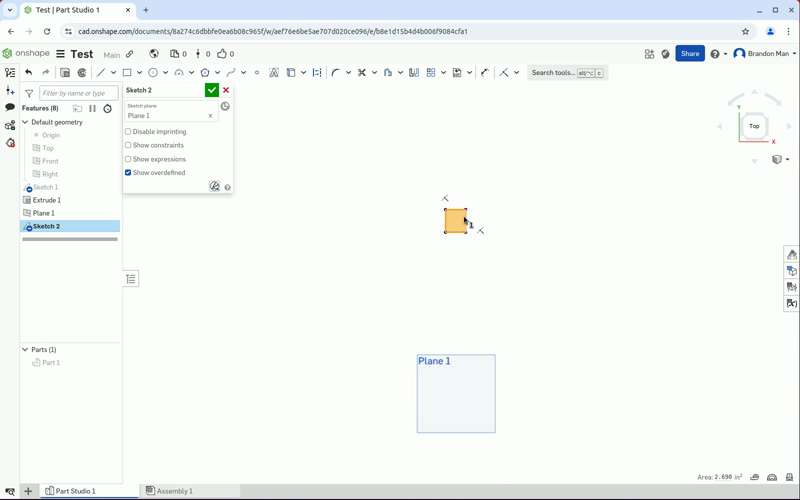
scroll(-6)
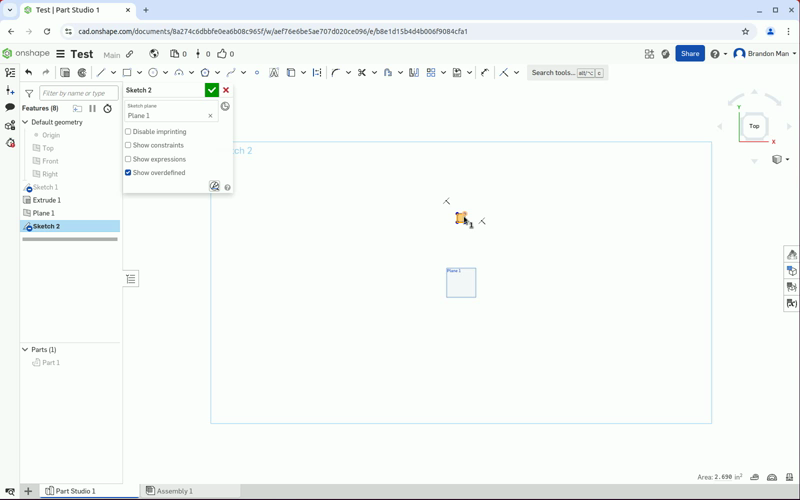
mouse_move(73, 352)
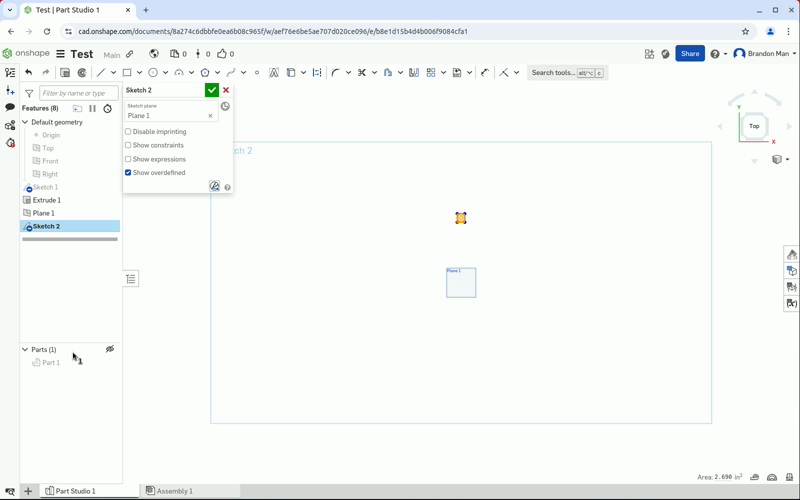
key(shift+y)
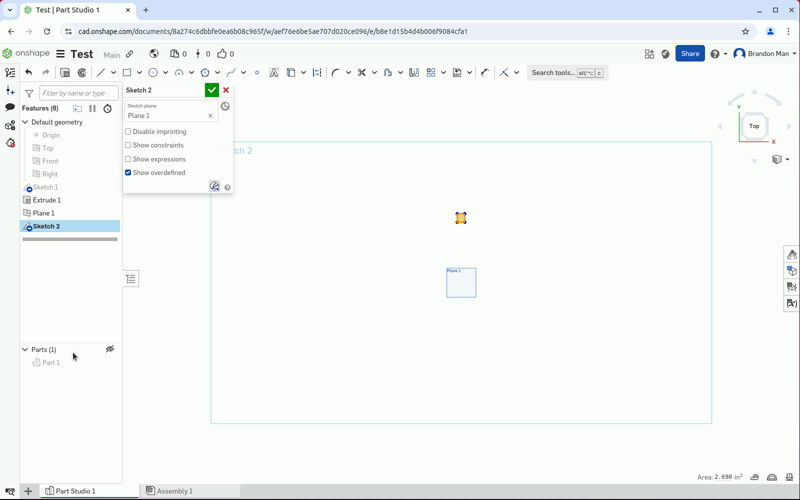
key(shift+e)
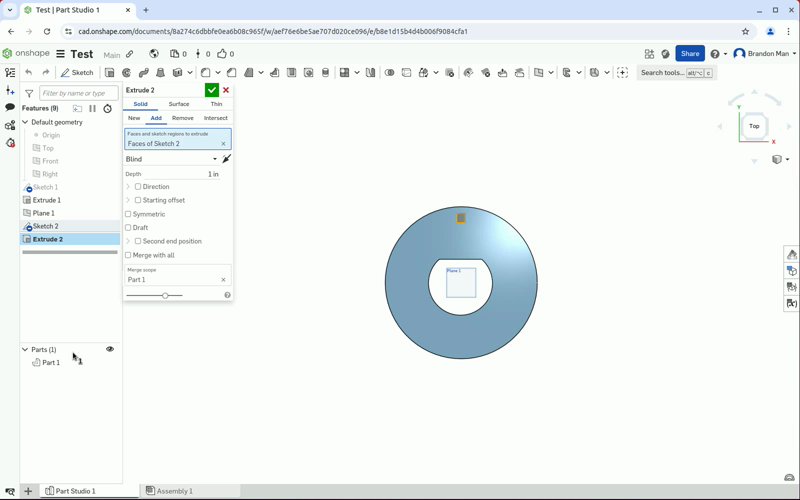
mouse_move(143, 106)
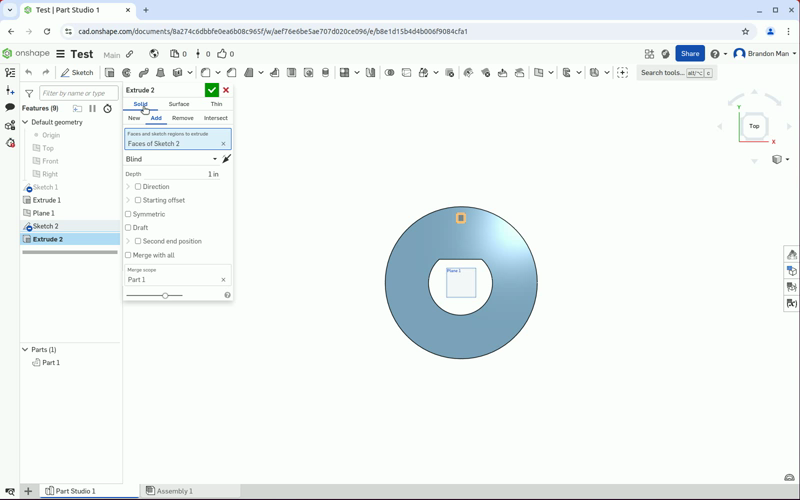
click(143, 106)
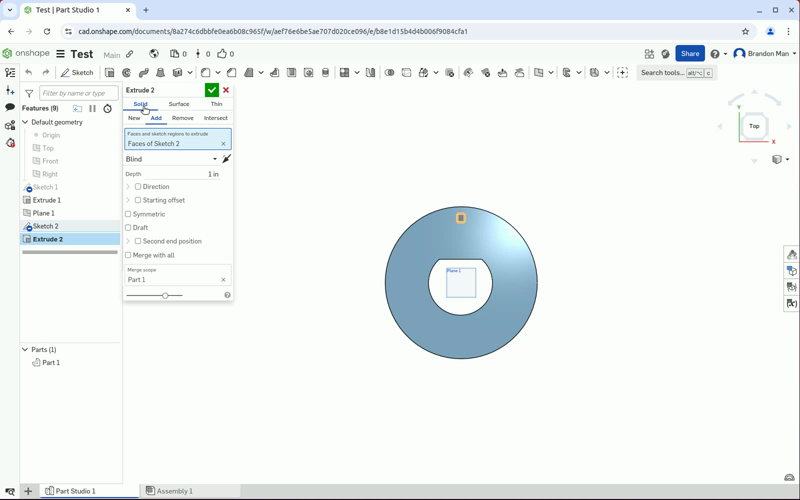
mouse_move(186, 120)
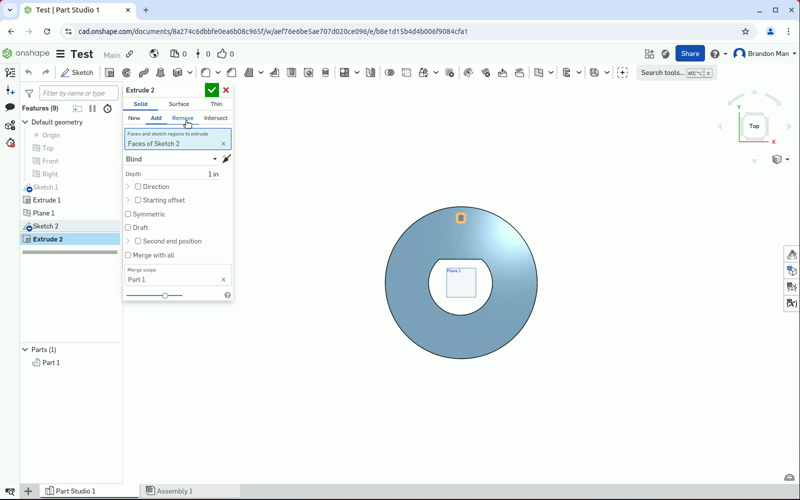
click(186, 120)
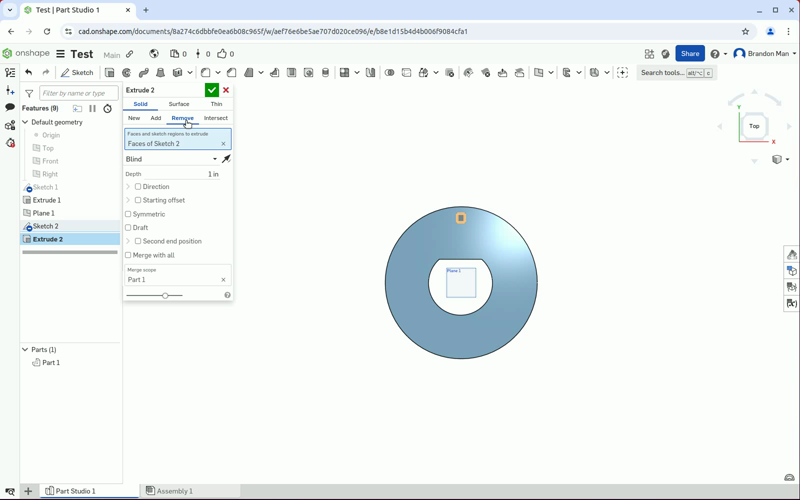
key(tab, 4)
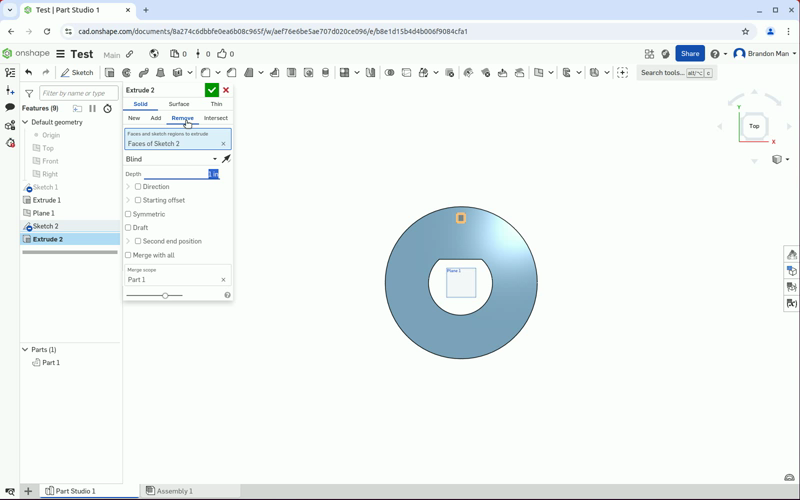
text(1.444)
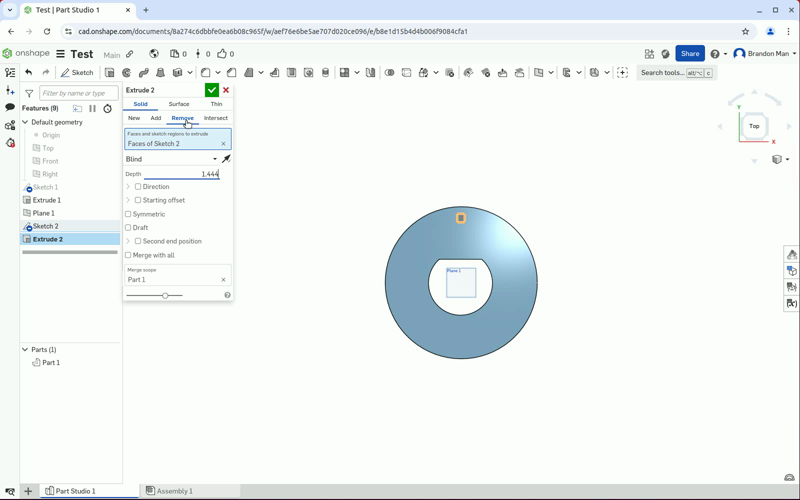
key(tab, 6)
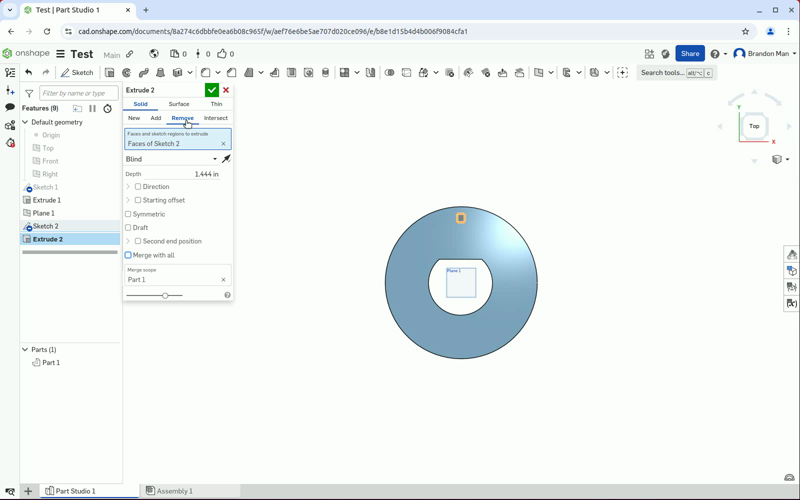
key(space)
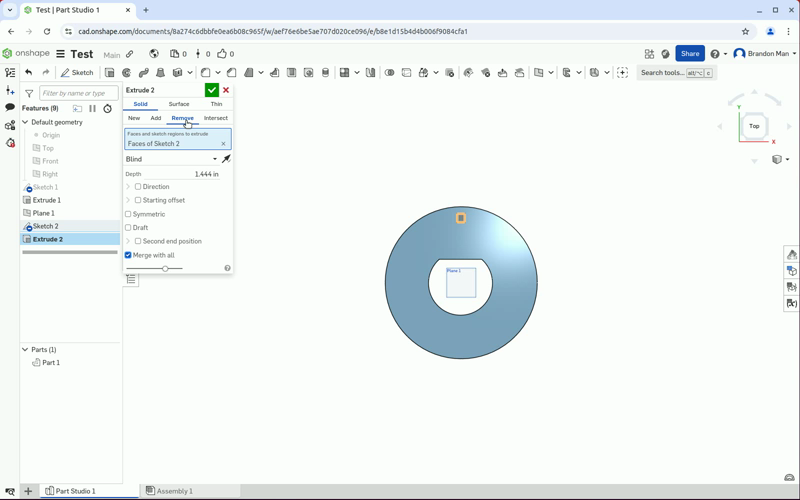
key(enter)
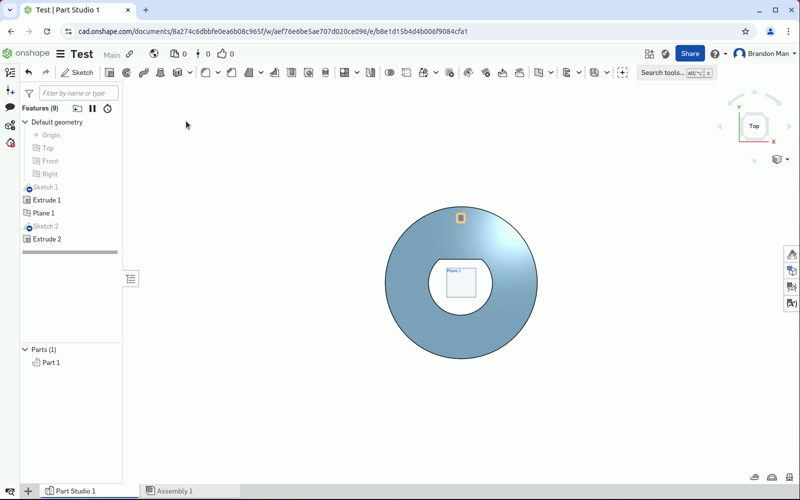
key(shift+h)
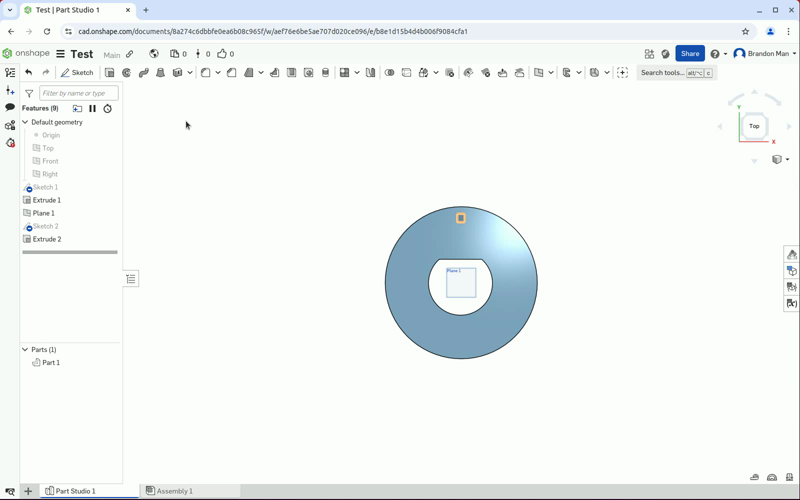
key(shift+h)
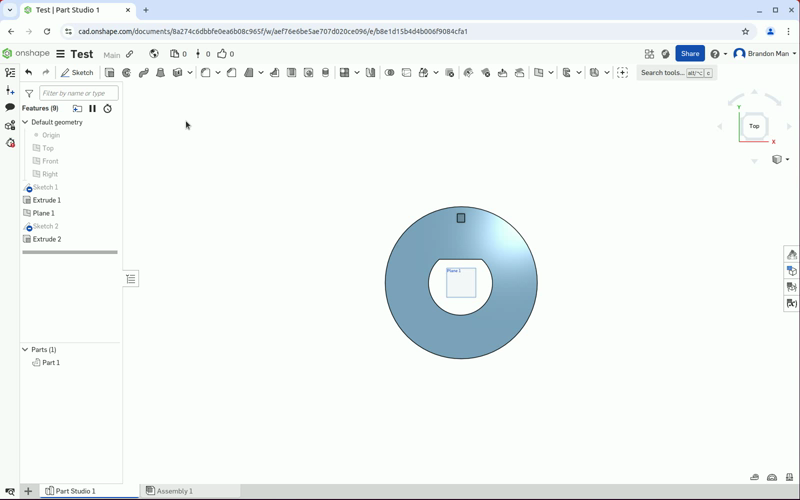
mouse_move(73, 189)
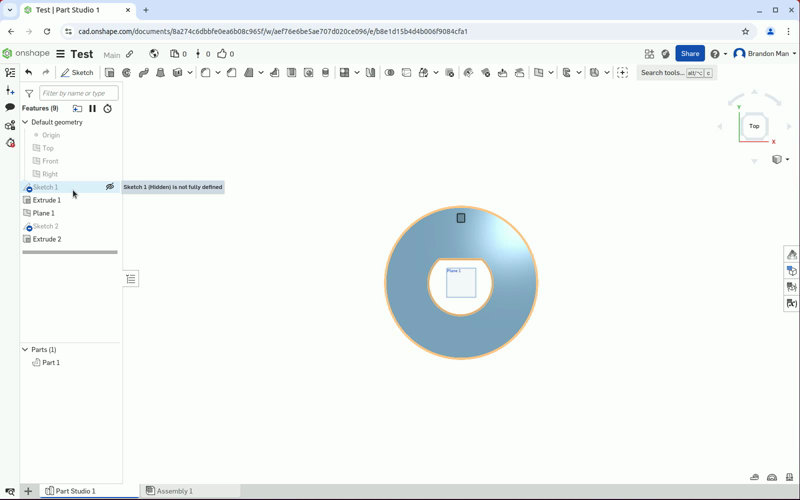
click(73, 189)
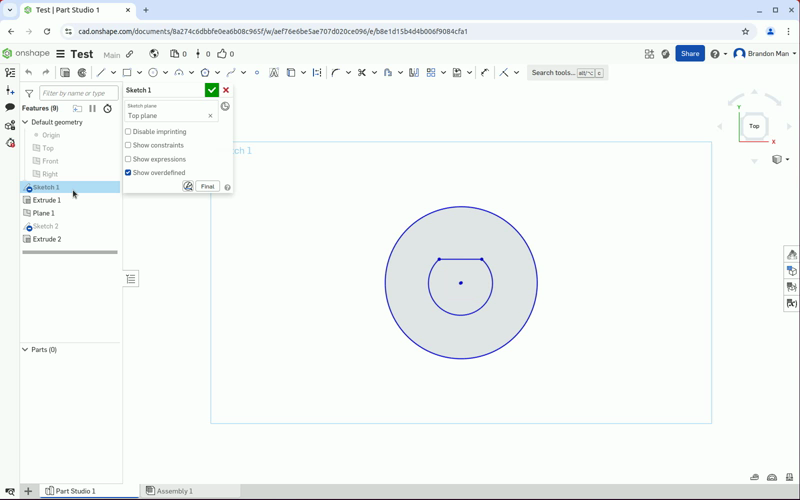
mouse_move(229, 92)
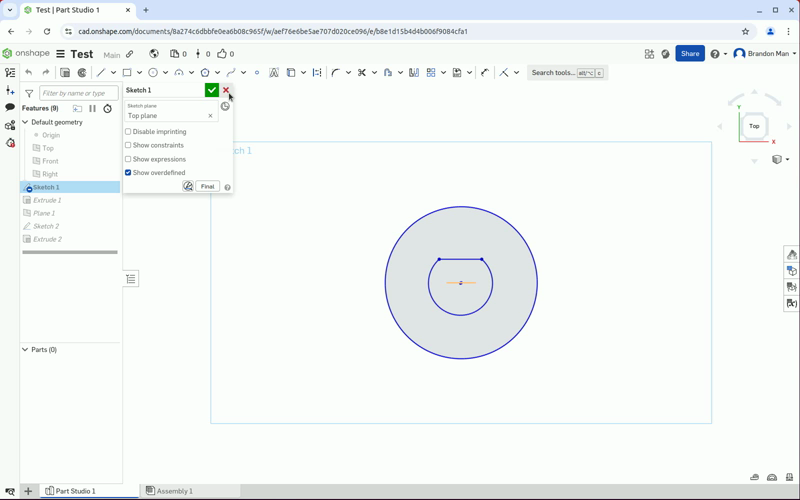
click(229, 92)
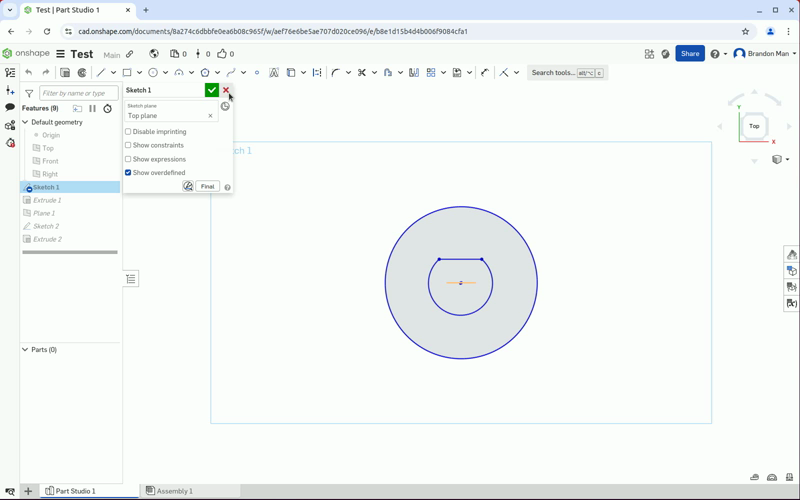
key(shift+s)
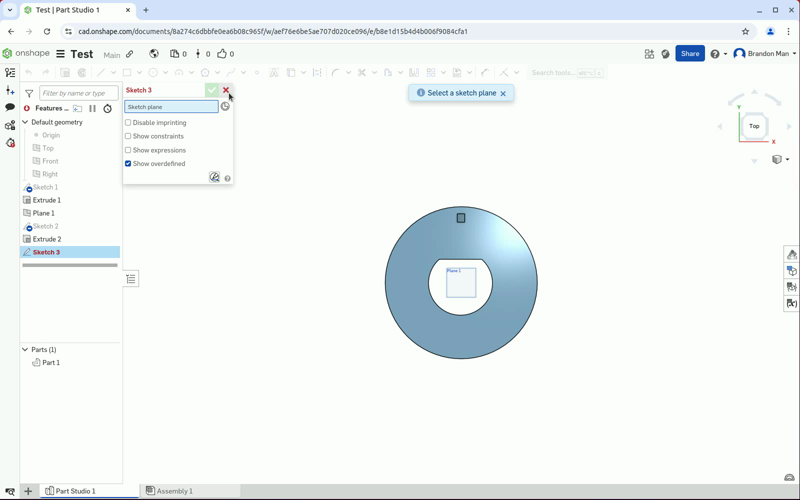
mouse_move(73, 215)
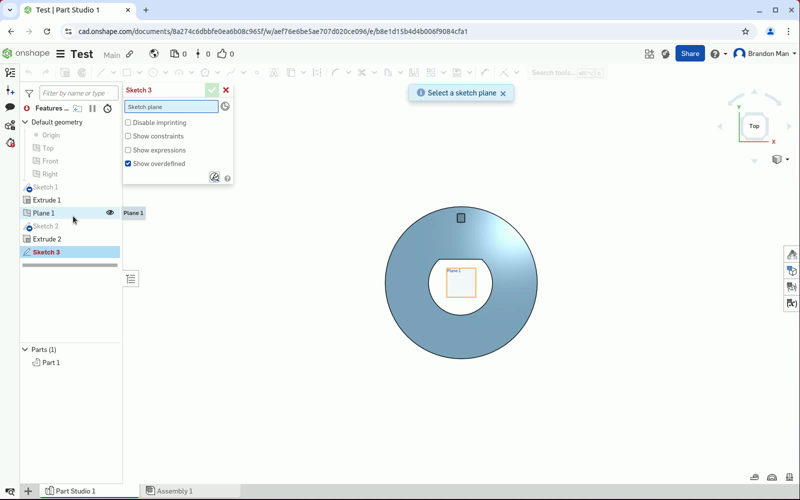
click(73, 215)
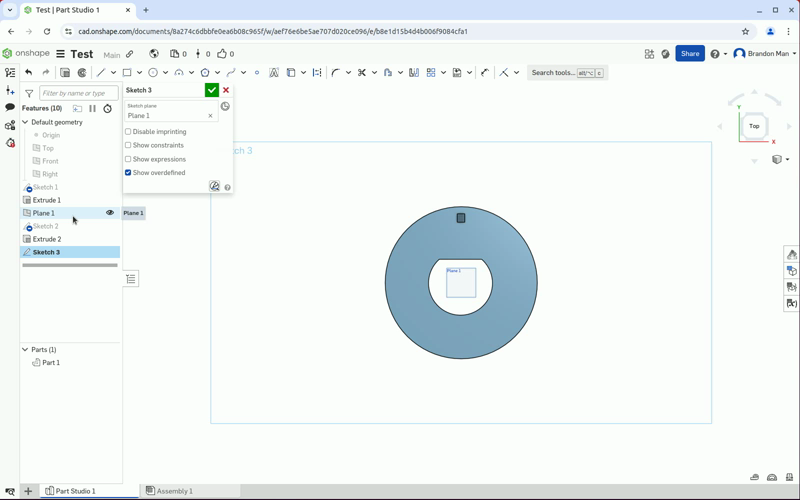
mouse_move(73, 352)
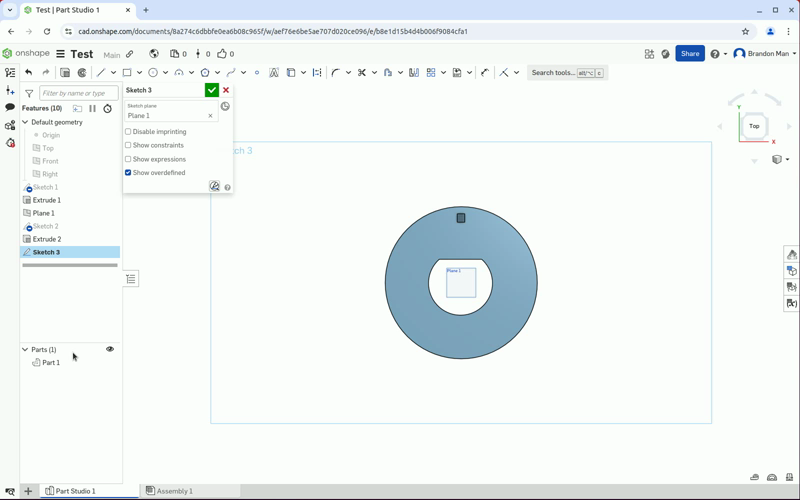
key(y)
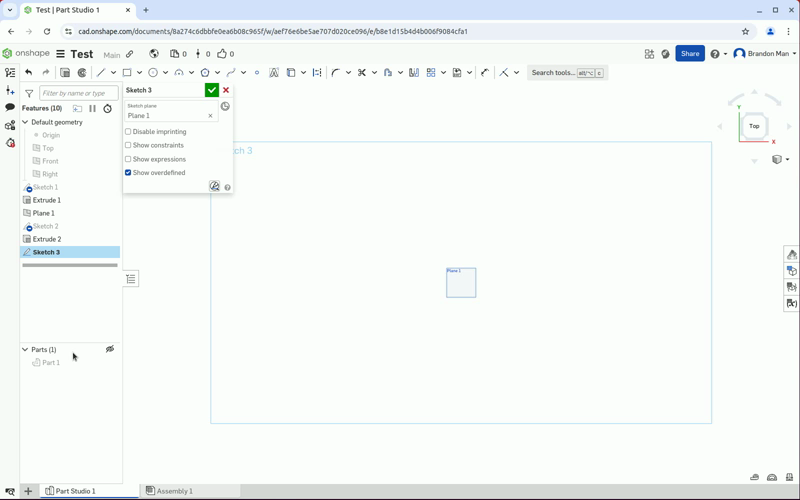
key(l)
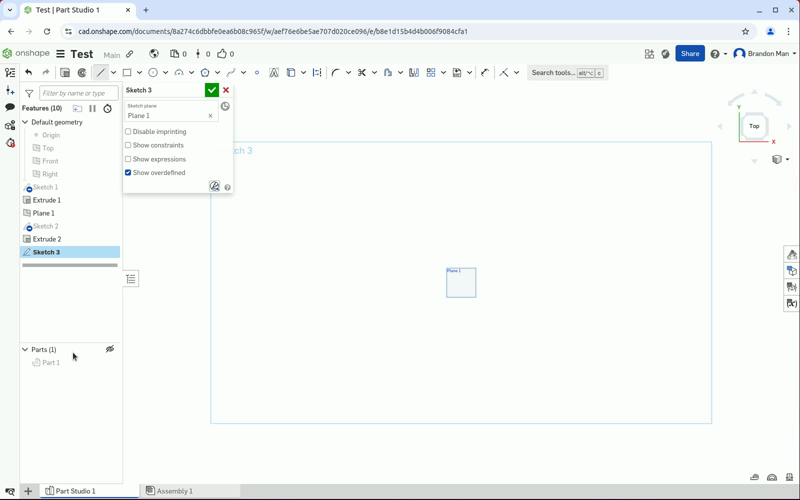
key_down(shift)
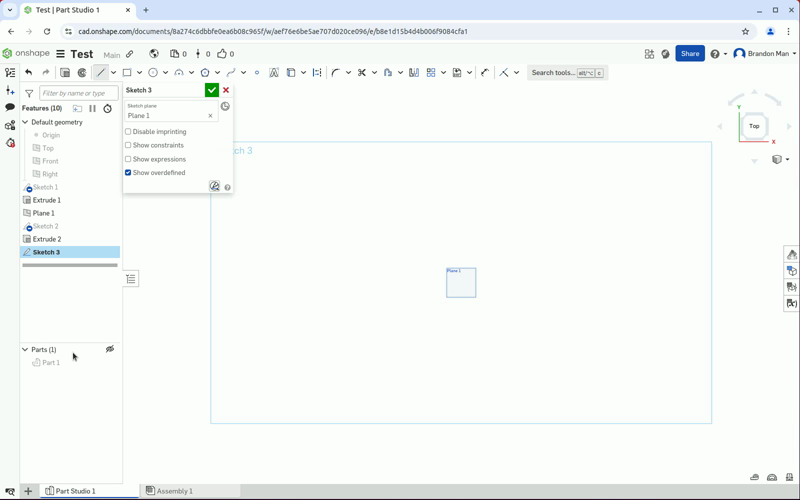
mouse_move(457, 232)
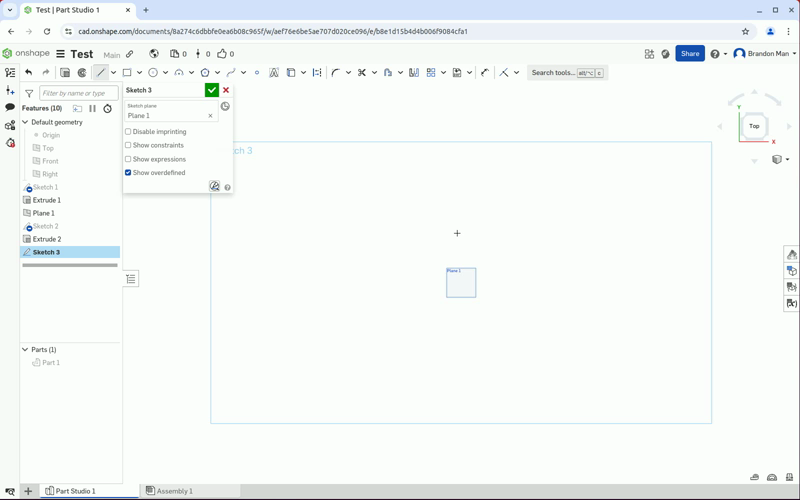
click(457, 232)
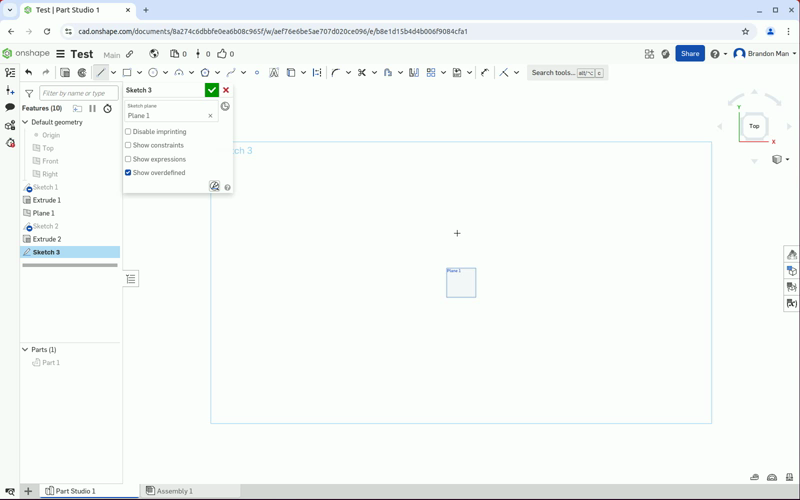
key_up(shift)
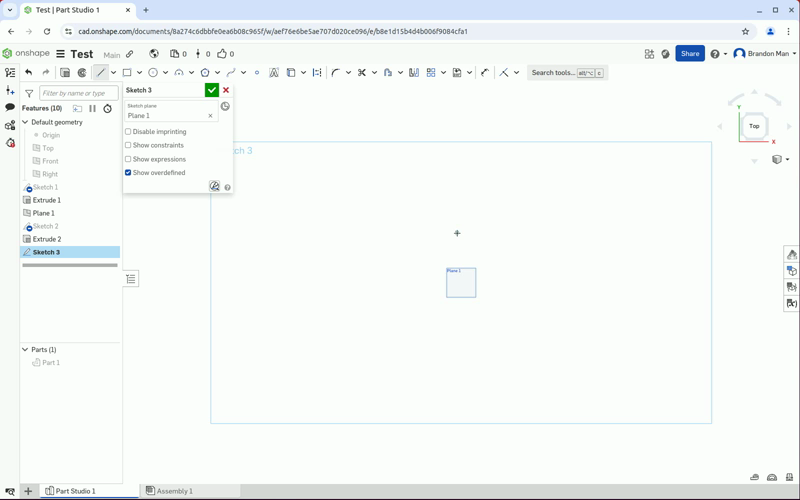
key_down(shift)
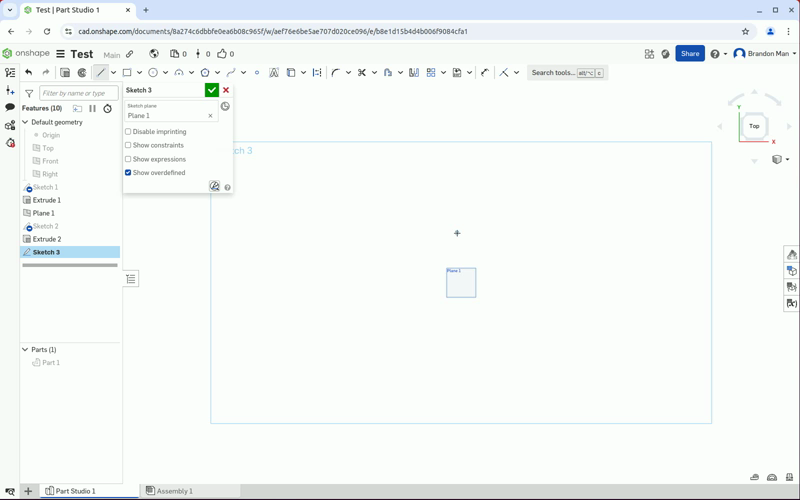
mouse_move(487, 232)
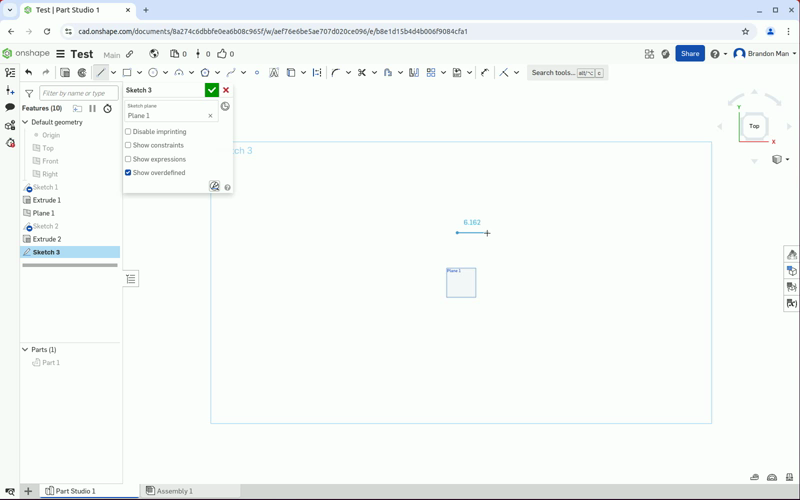
mouse_move(464, 232)
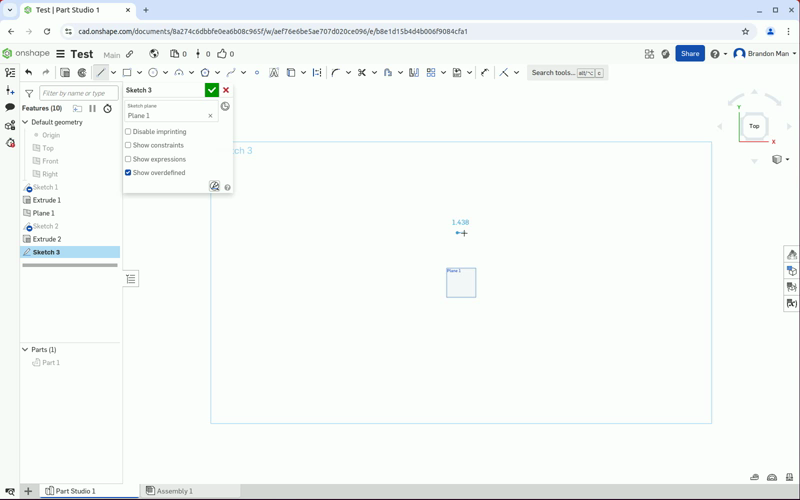
scroll(6)
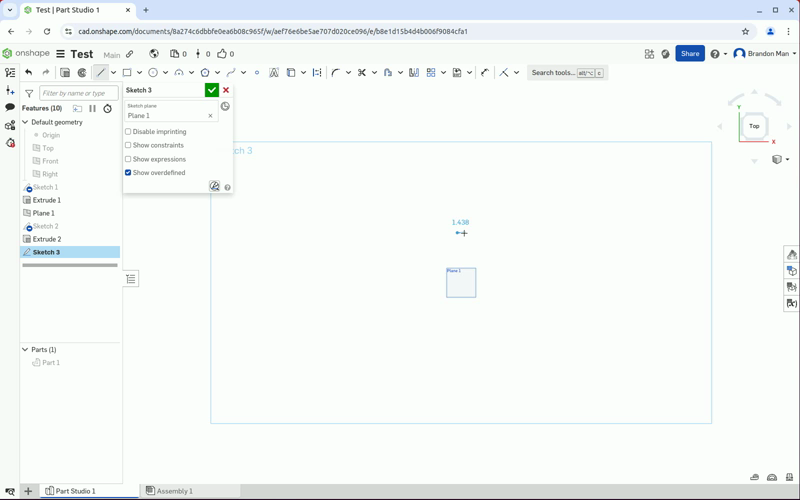
scroll(6)
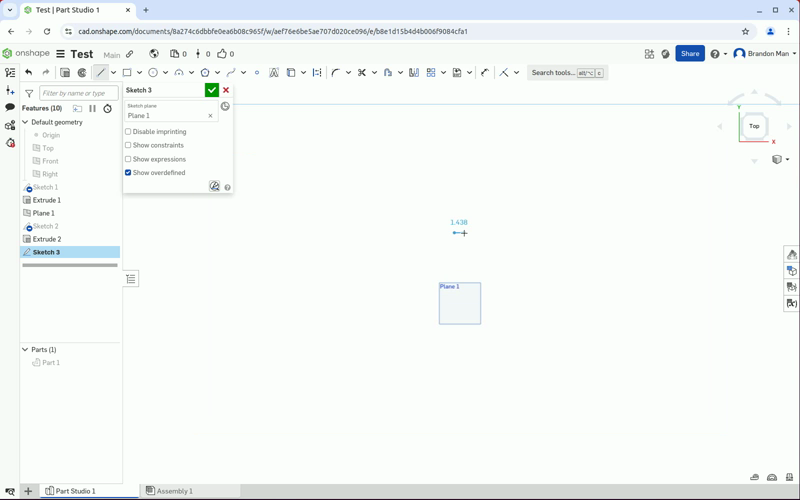
scroll(6)
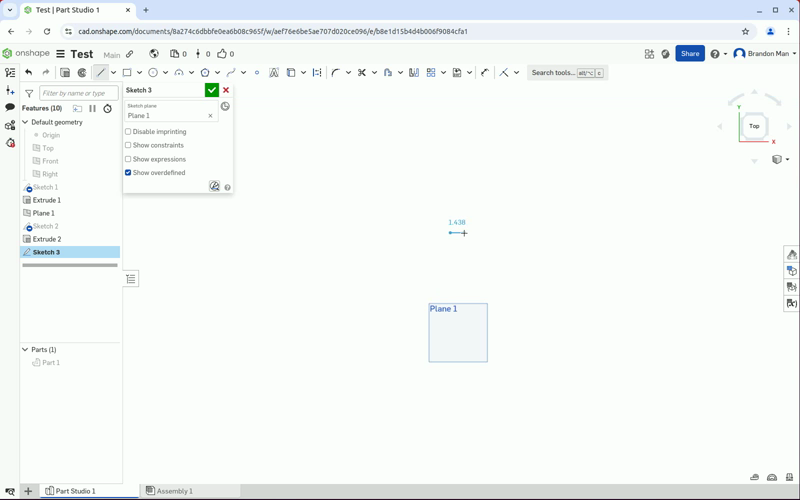
scroll(6)
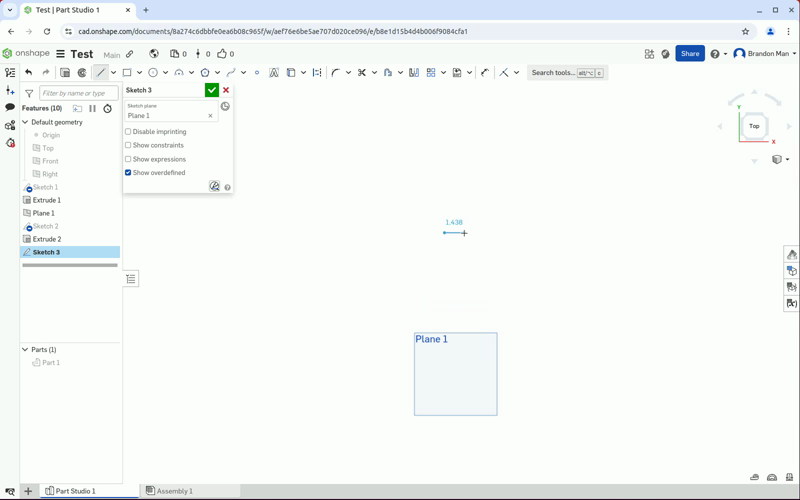
scroll(6)
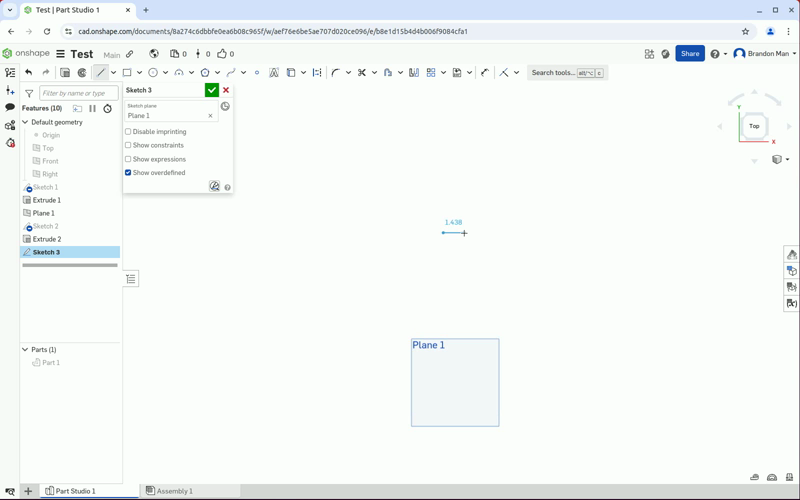
scroll(6)
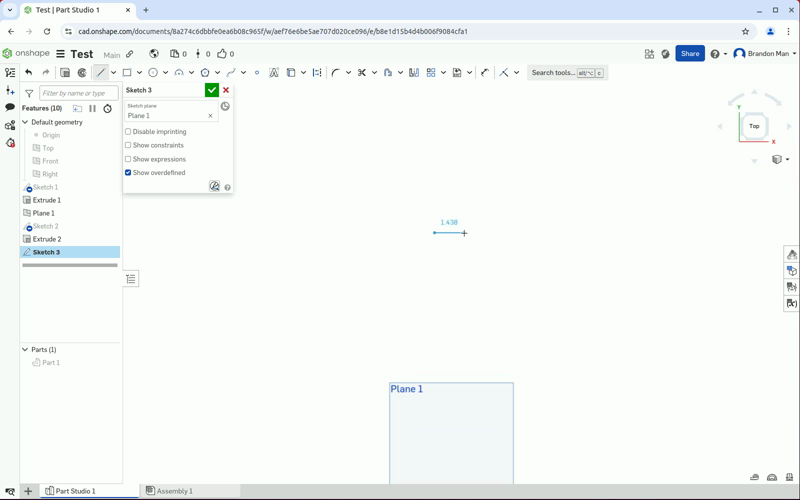
scroll(6)
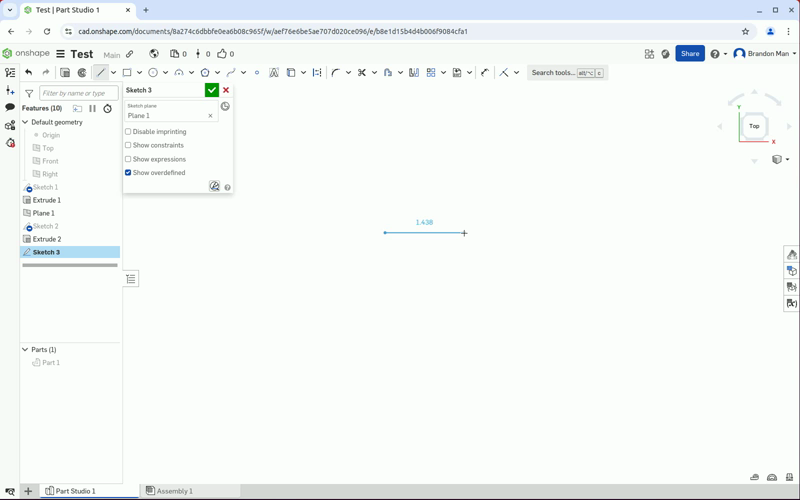
click(464, 232)
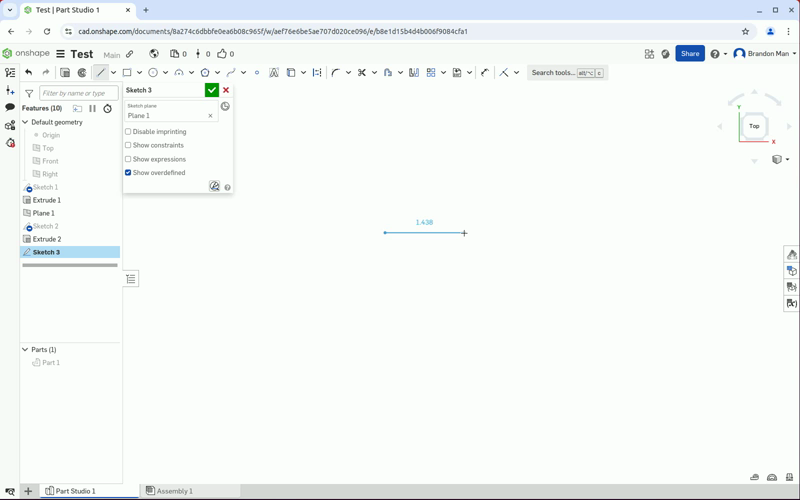
scroll(-6)
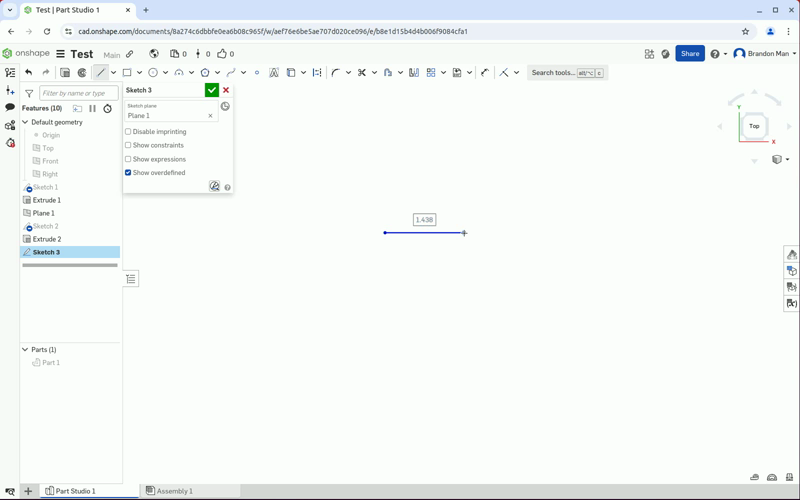
scroll(-6)
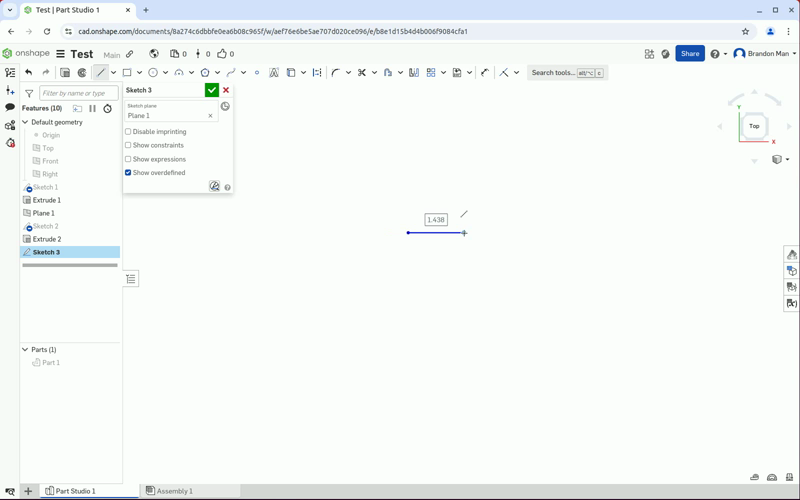
scroll(-6)
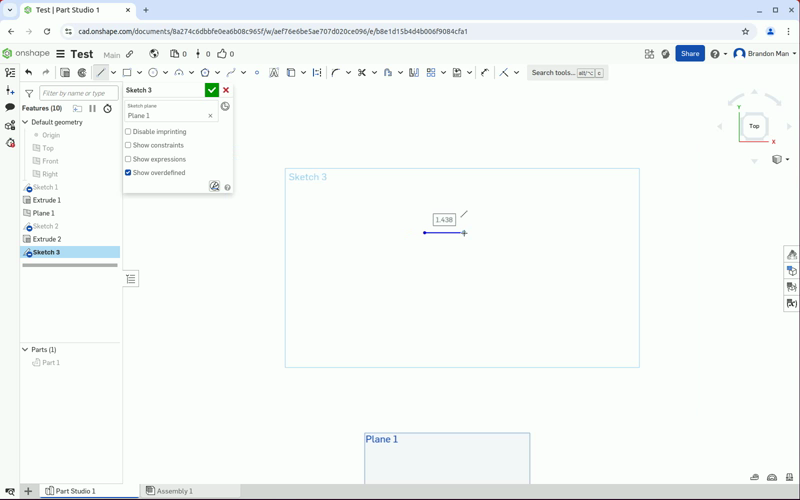
scroll(-6)
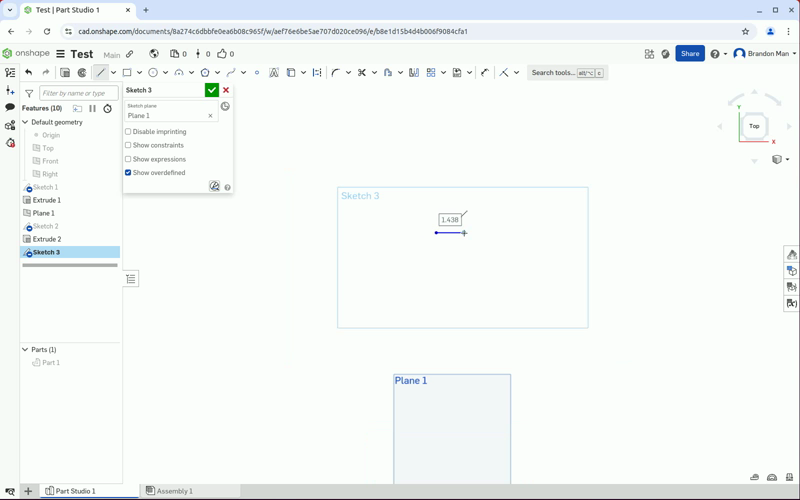
scroll(-6)
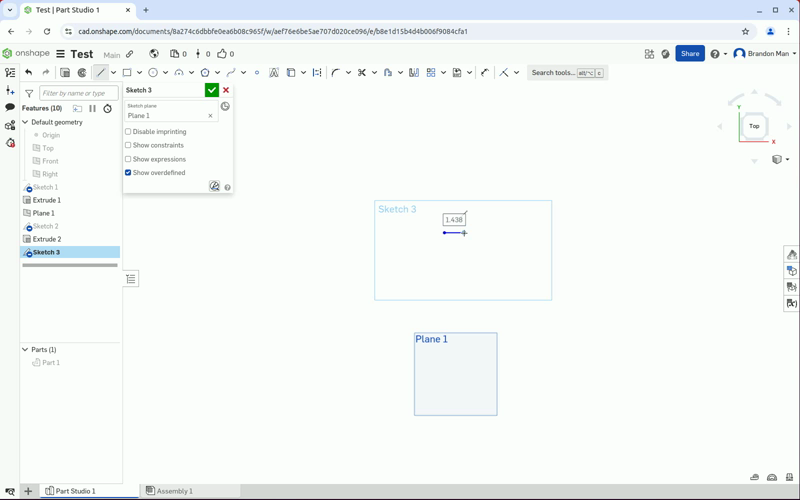
scroll(-6)
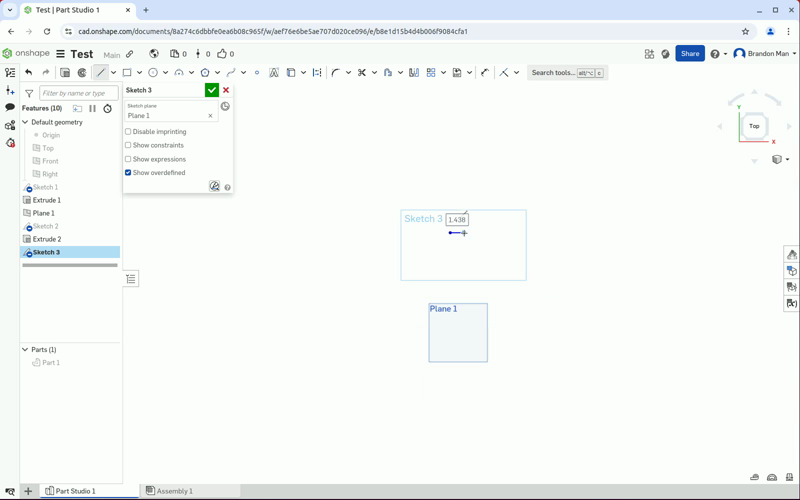
scroll(-6)
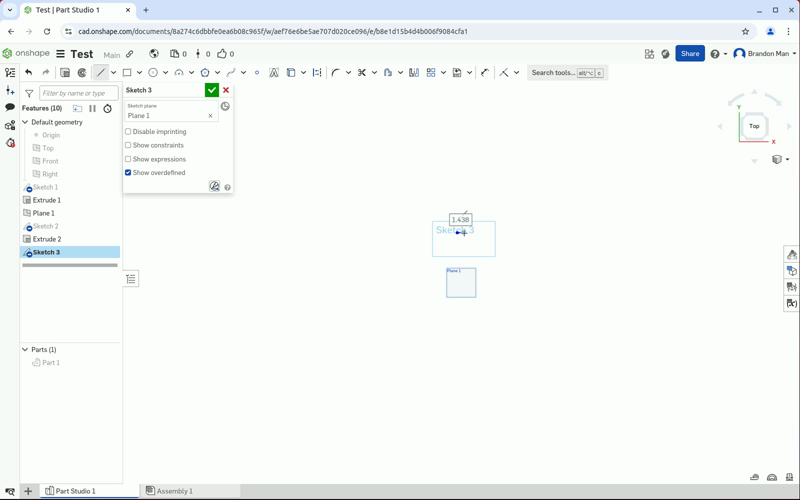
key_up(shift)
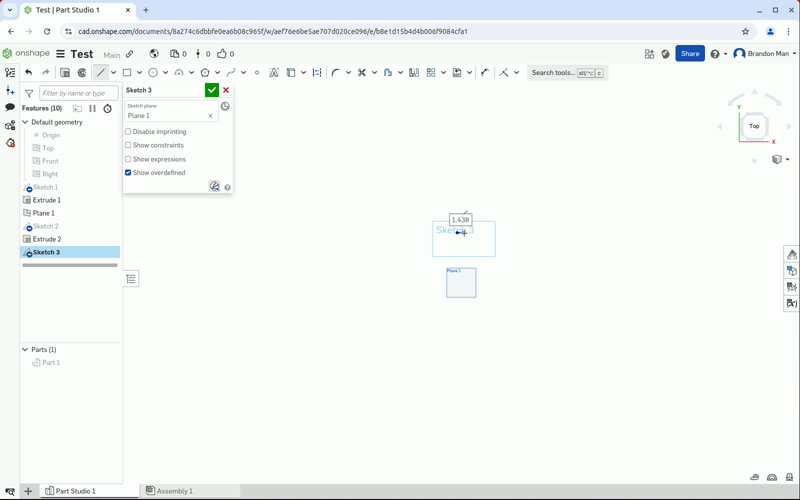
key_down(shift)
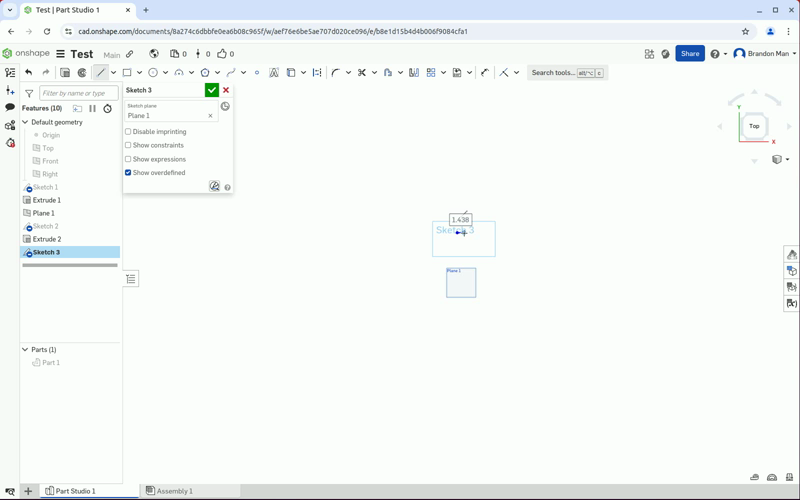
mouse_move(494, 232)
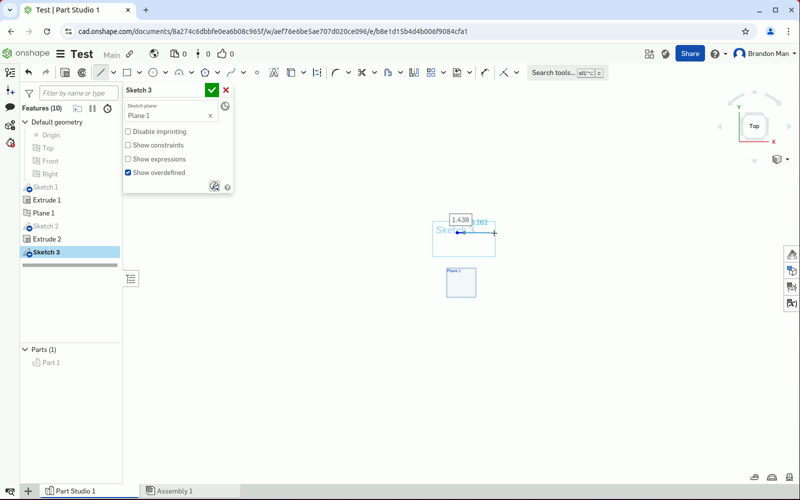
mouse_move(464, 225)
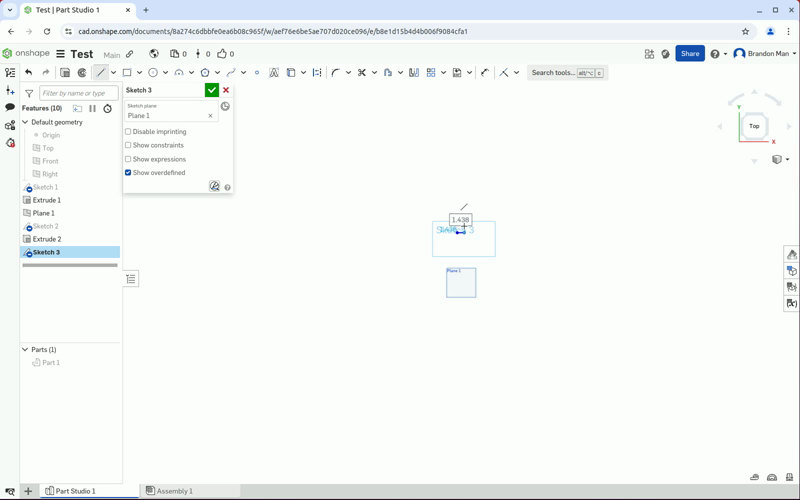
scroll(6)
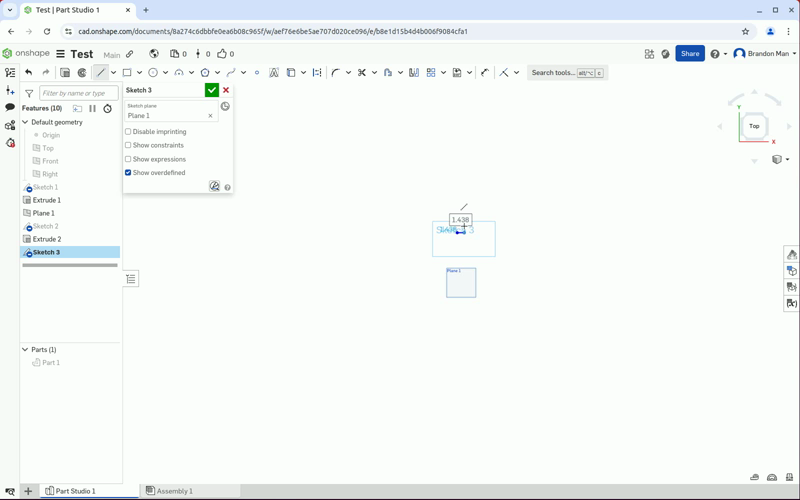
scroll(6)
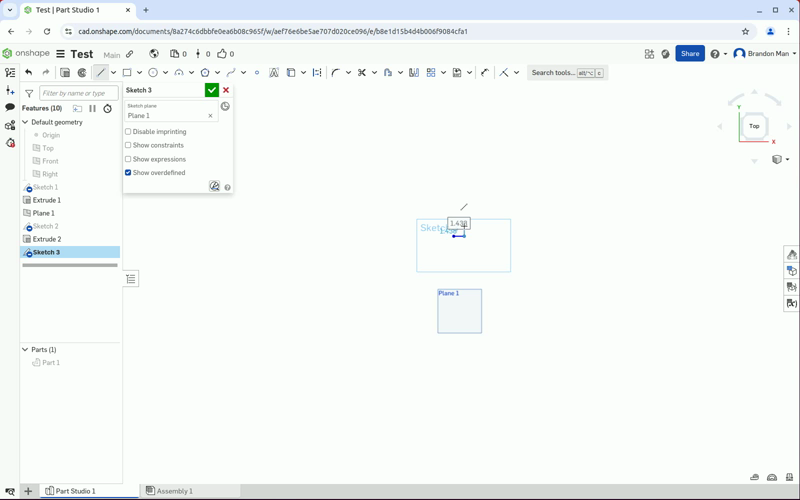
scroll(6)
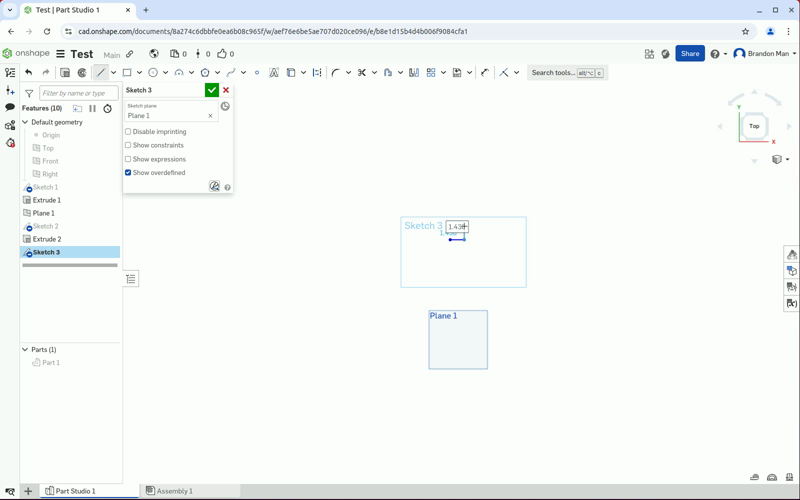
scroll(6)
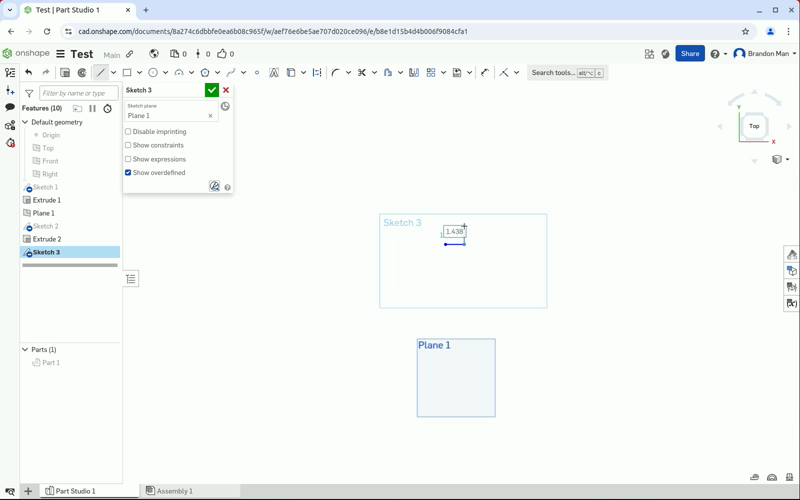
scroll(6)
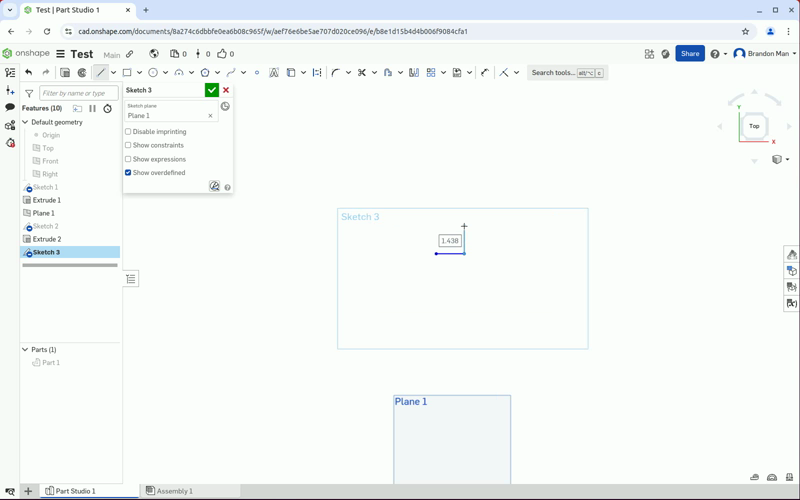
scroll(6)
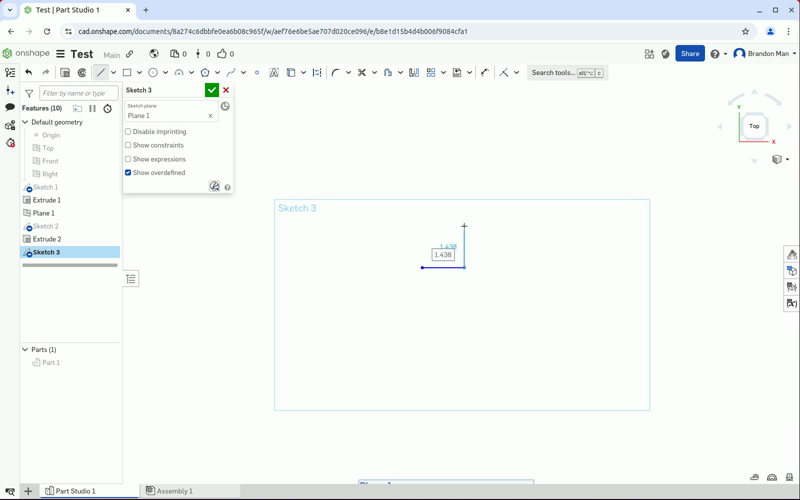
scroll(6)
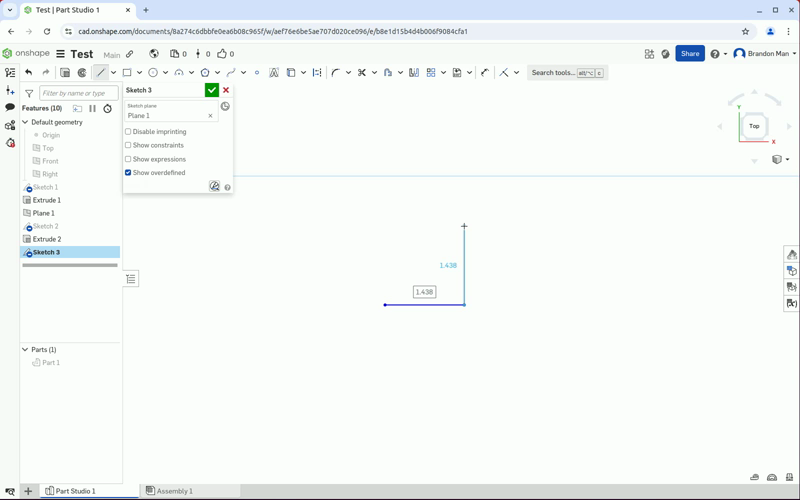
click(464, 225)
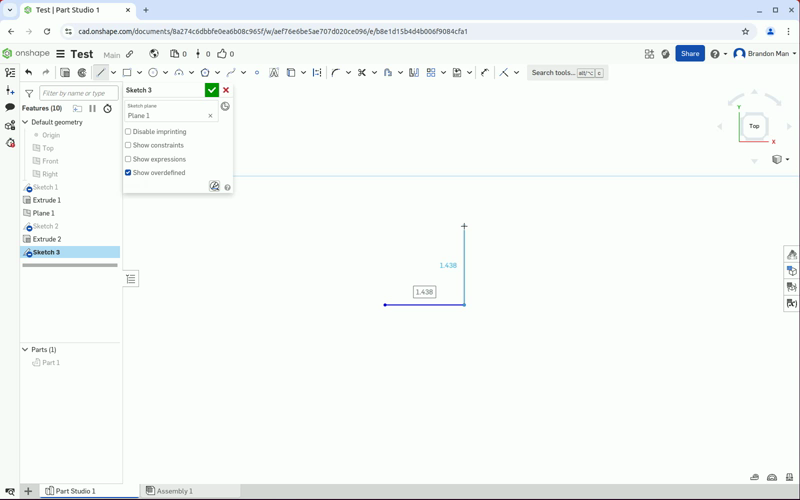
scroll(-6)
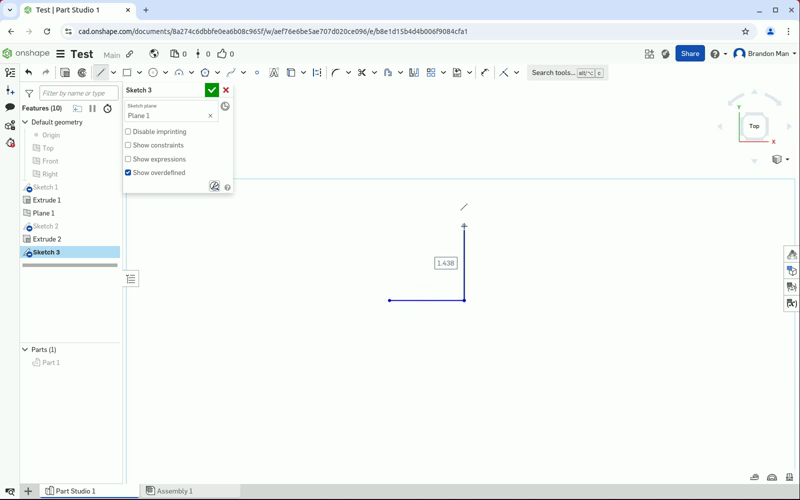
scroll(-6)
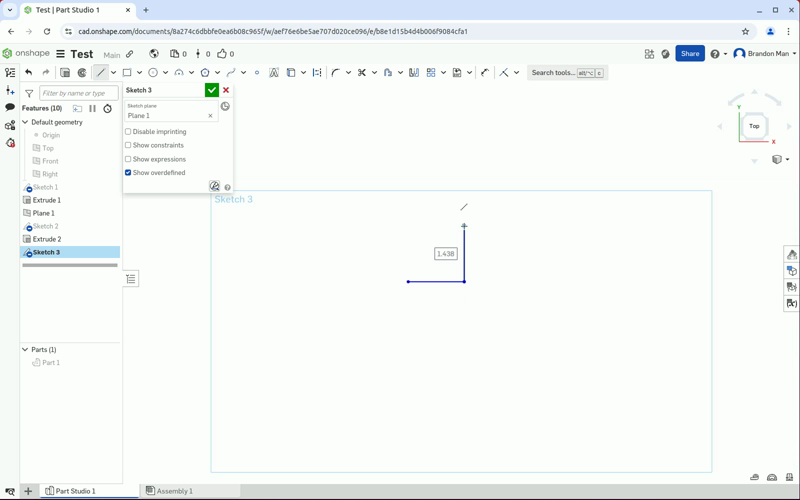
scroll(-6)
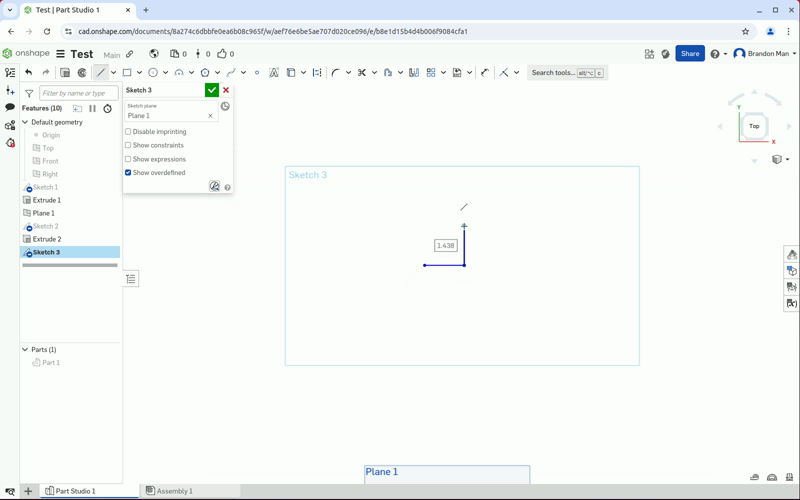
scroll(-6)
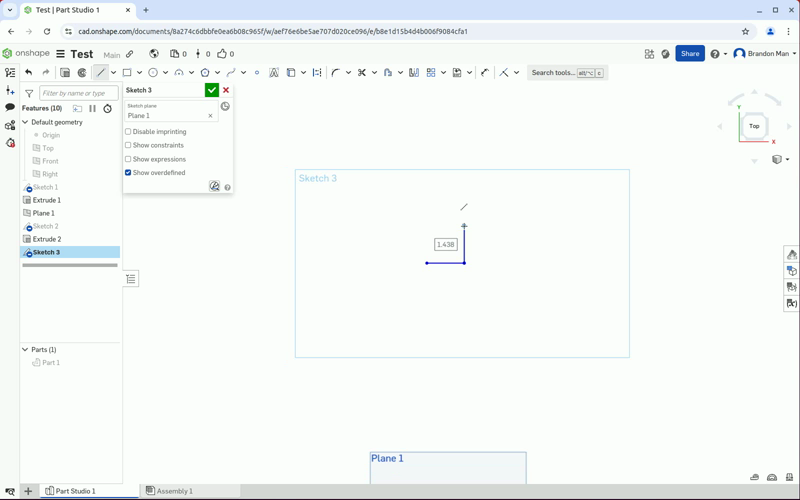
scroll(-6)
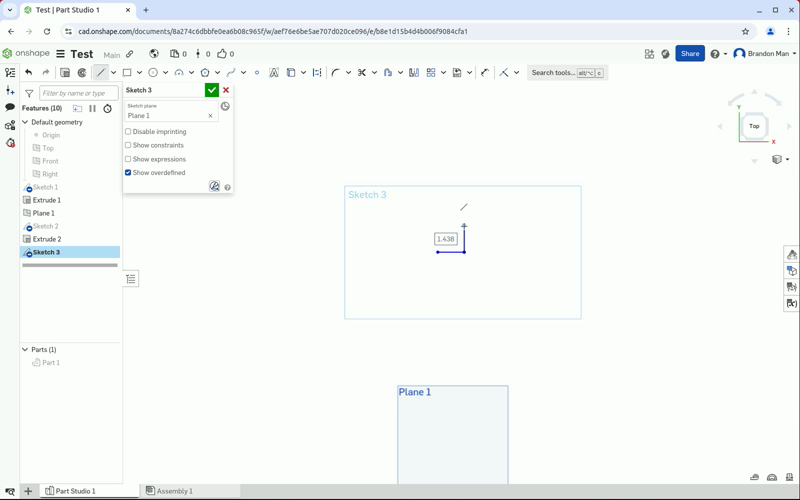
scroll(-6)
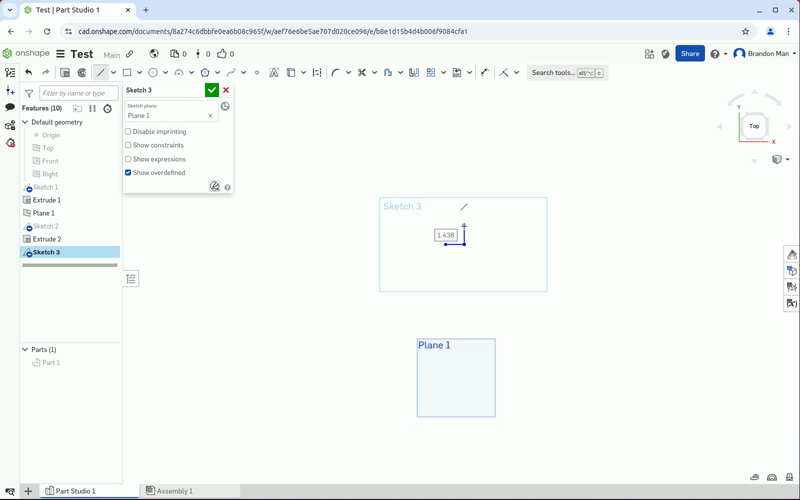
scroll(-6)
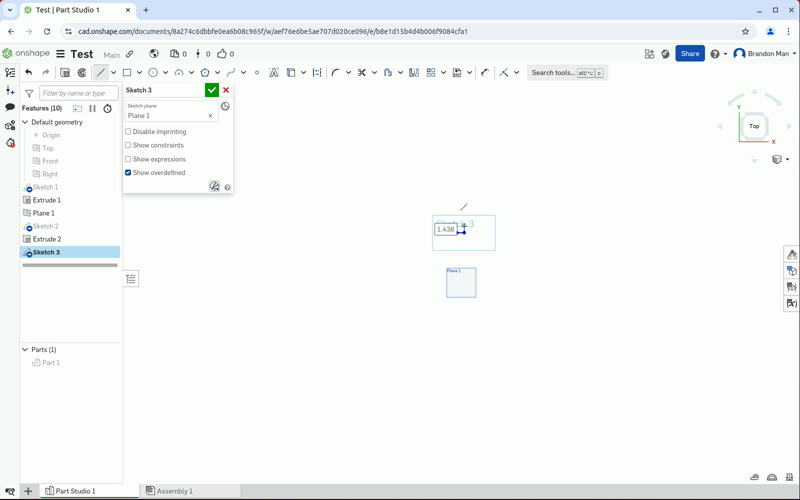
key_up(shift)
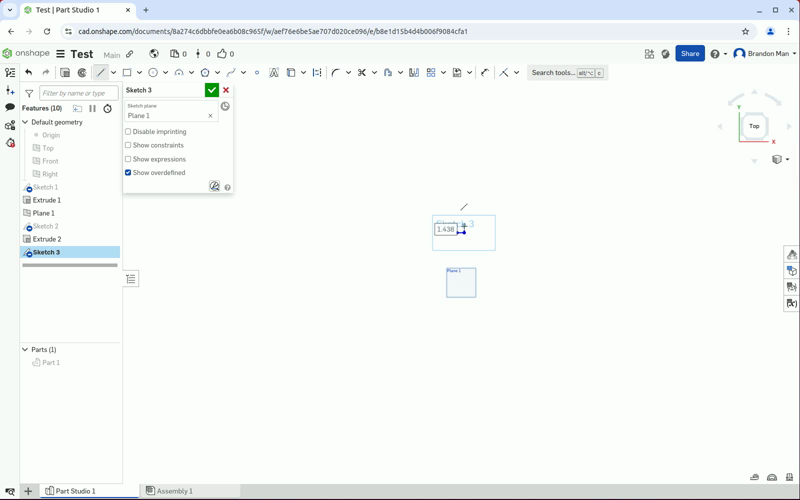
key_down(shift)
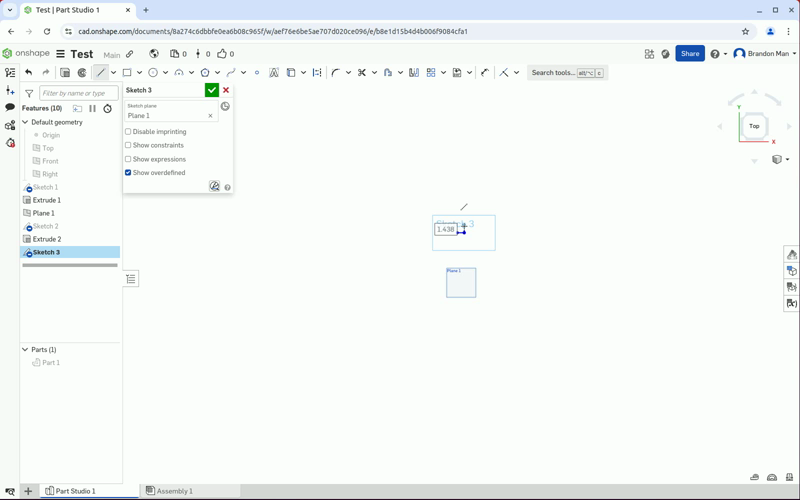
mouse_move(494, 225)
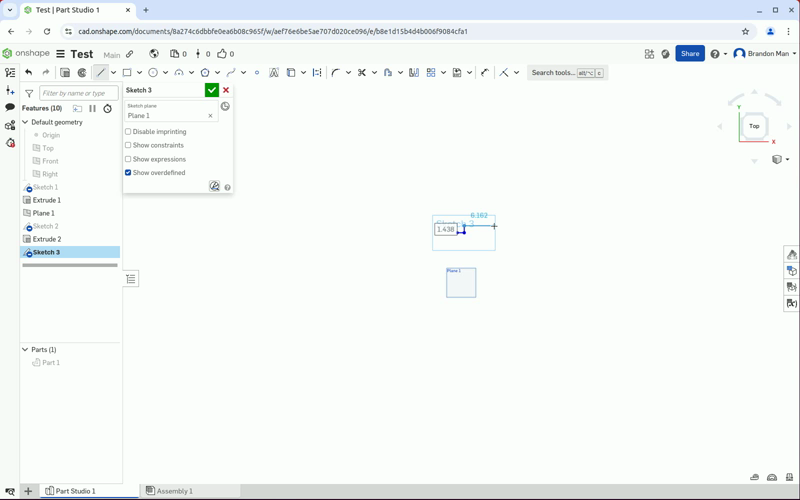
mouse_move(457, 225)
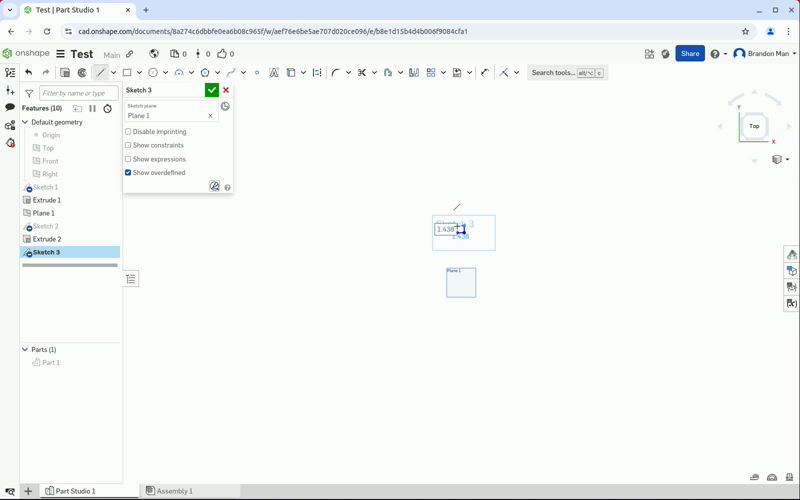
scroll(6)
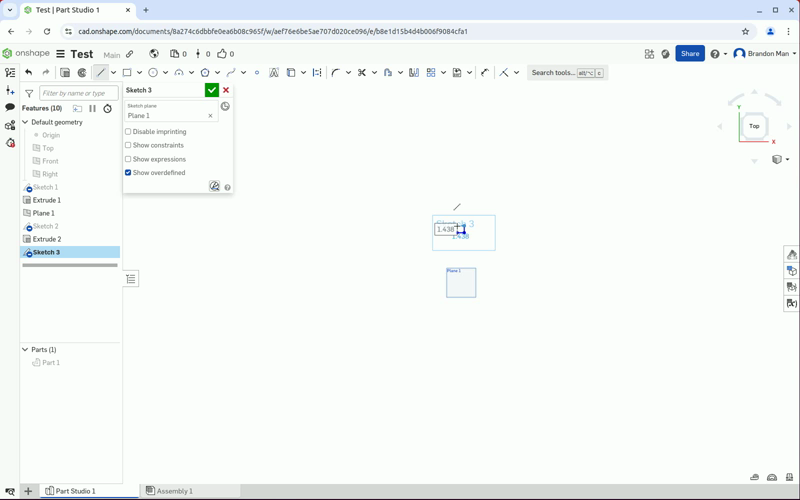
scroll(6)
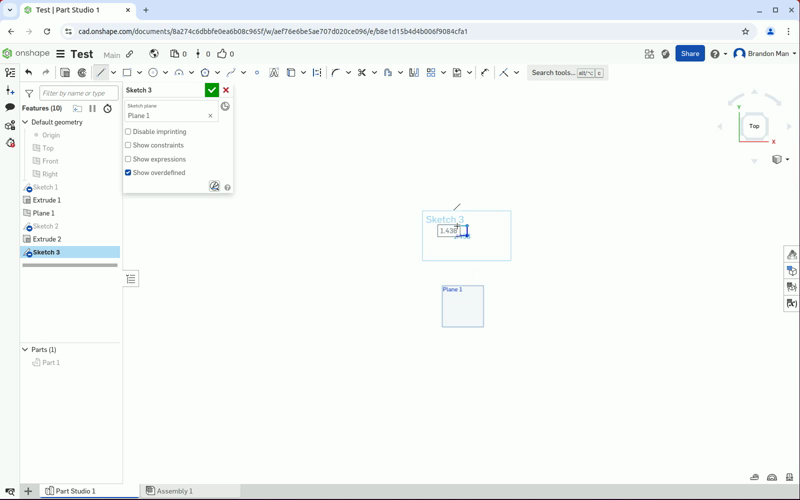
scroll(6)
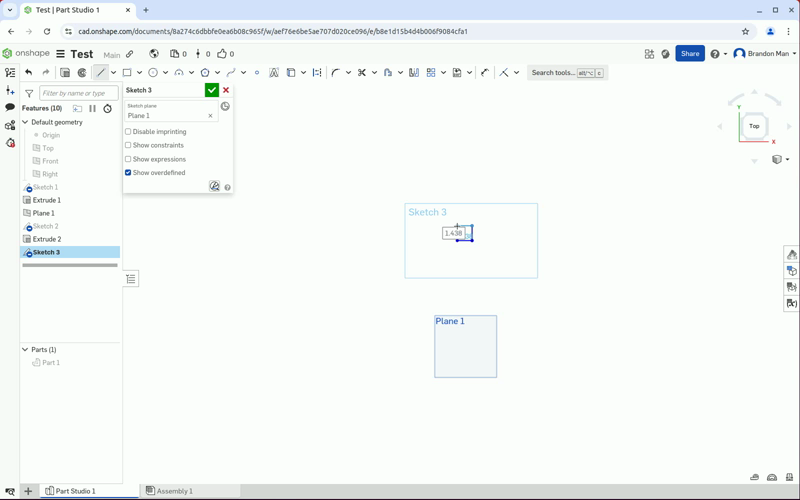
scroll(6)
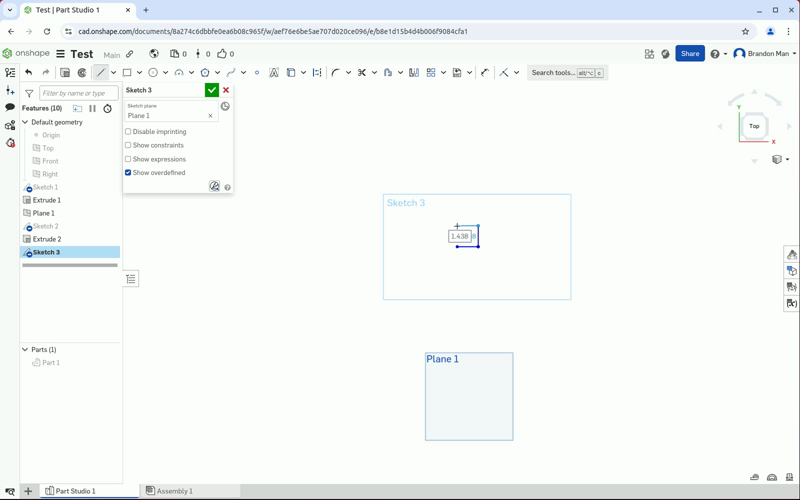
scroll(6)
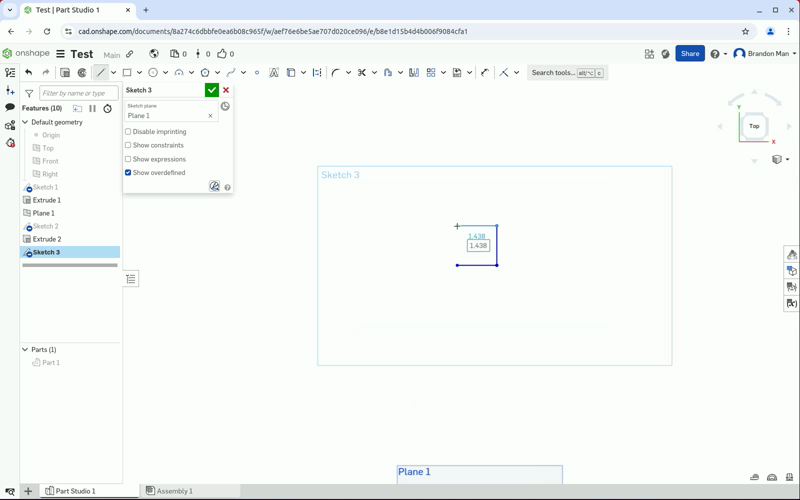
scroll(6)
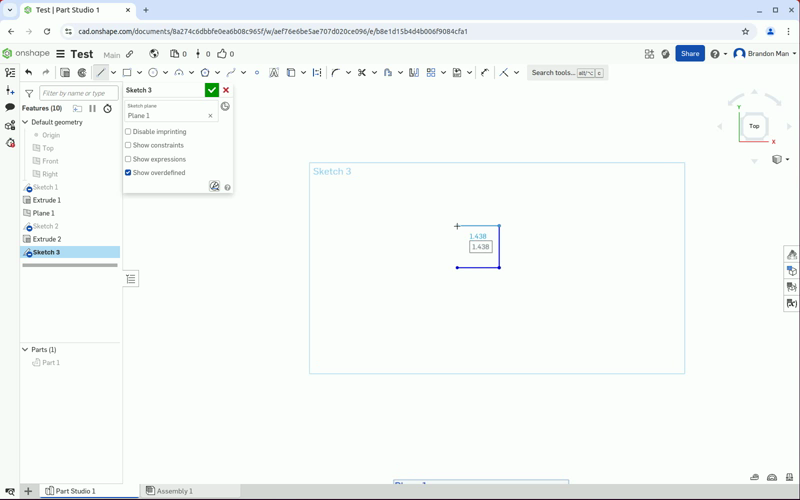
scroll(6)
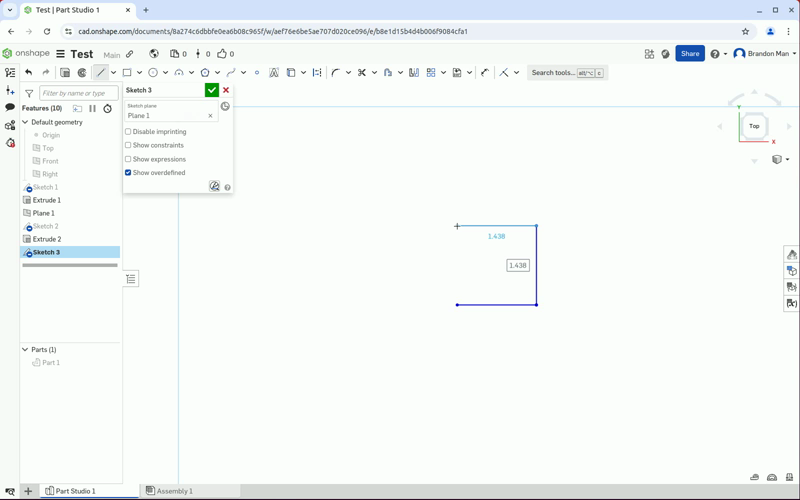
click(457, 225)
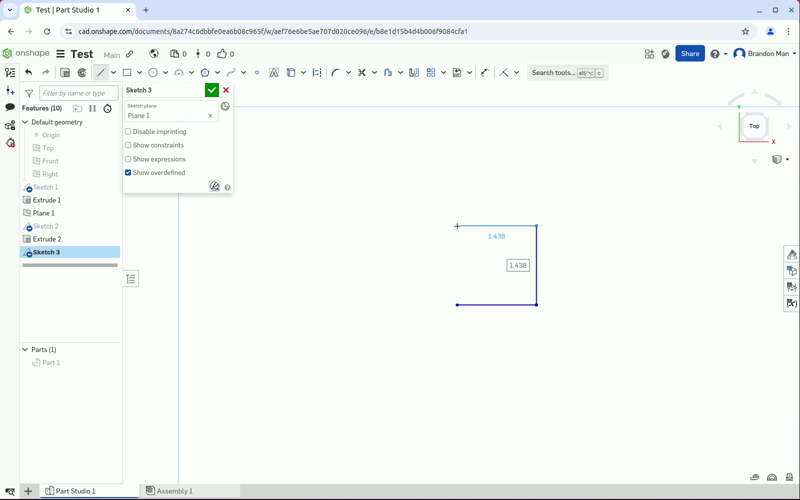
scroll(-6)
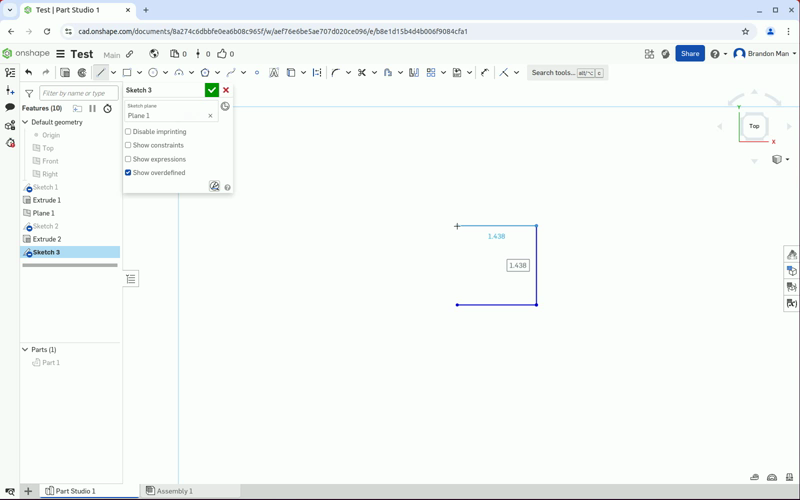
scroll(-6)
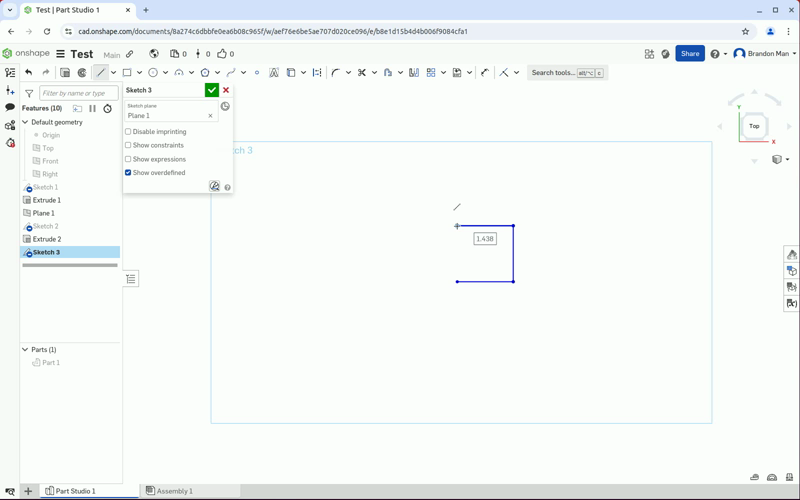
scroll(-6)
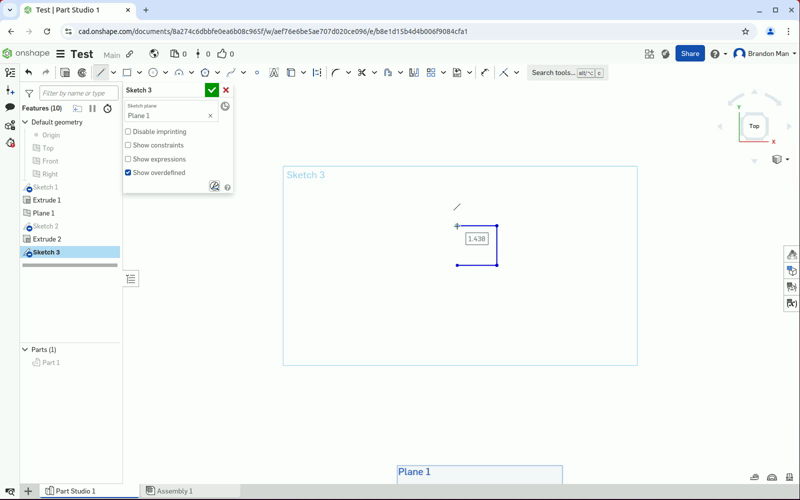
scroll(-6)
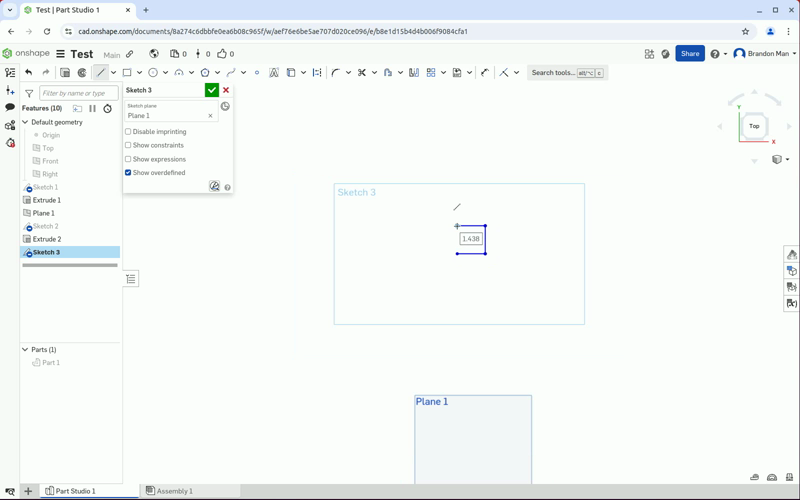
scroll(-6)
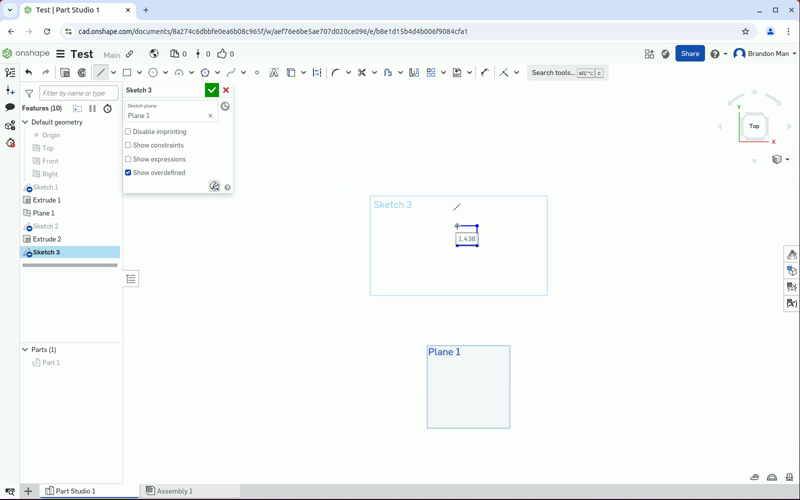
scroll(-6)
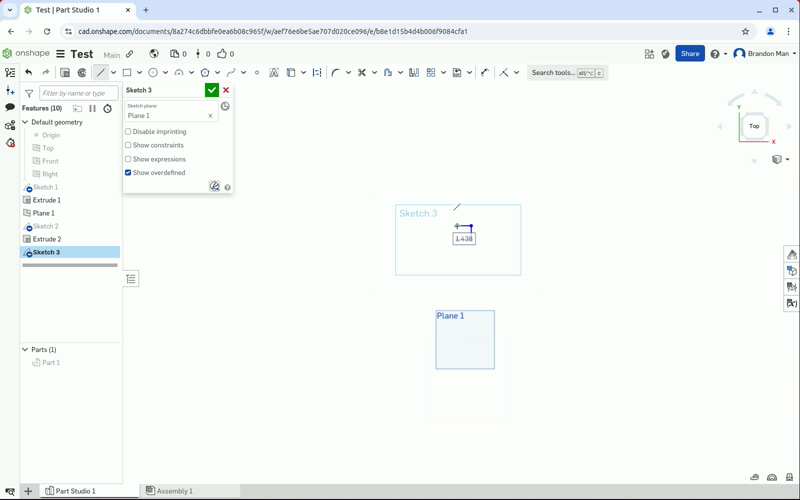
scroll(-6)
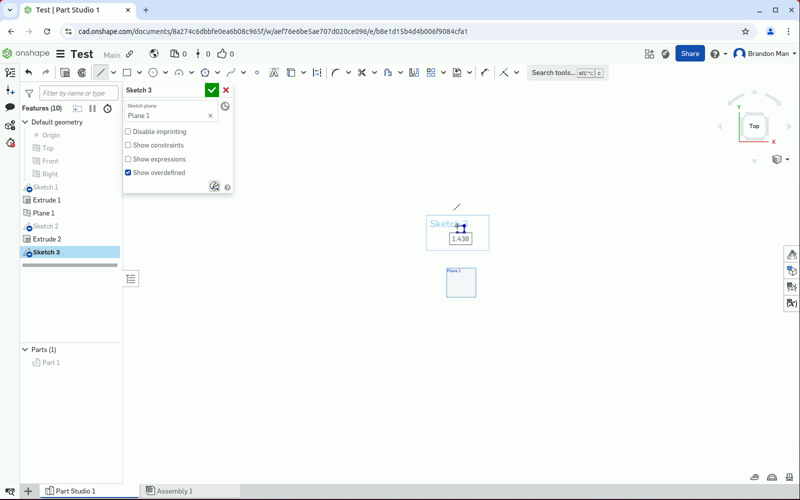
key_up(shift)
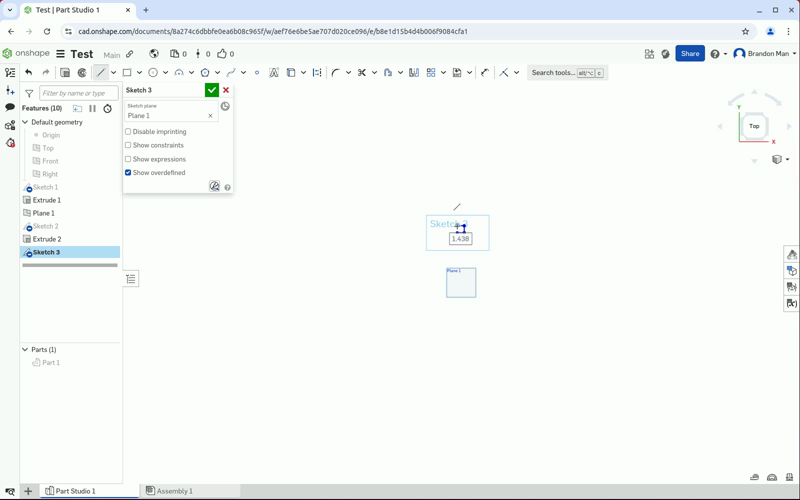
mouse_move(487, 225)
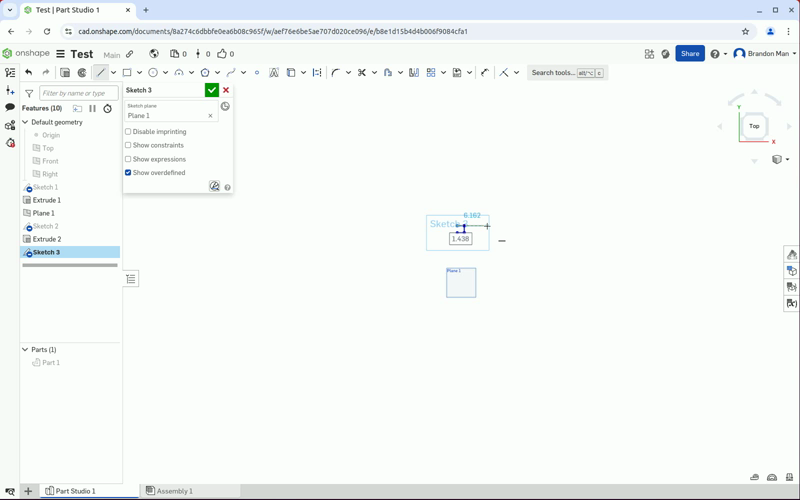
key_down(shift)
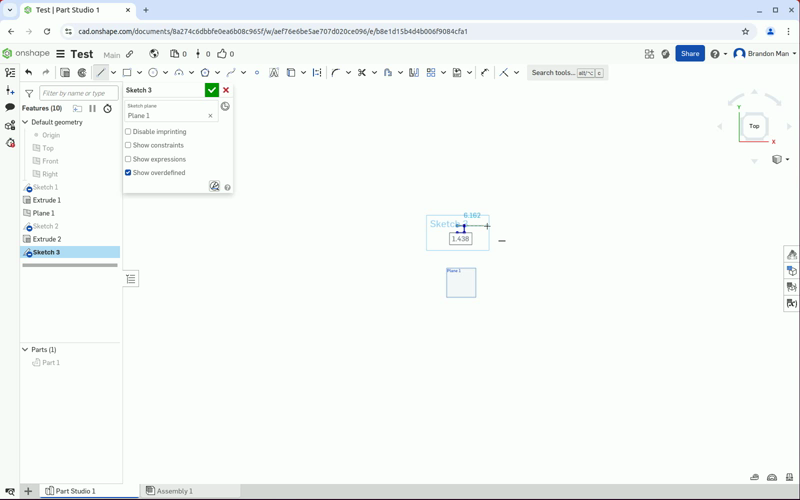
mouse_move(457, 232)
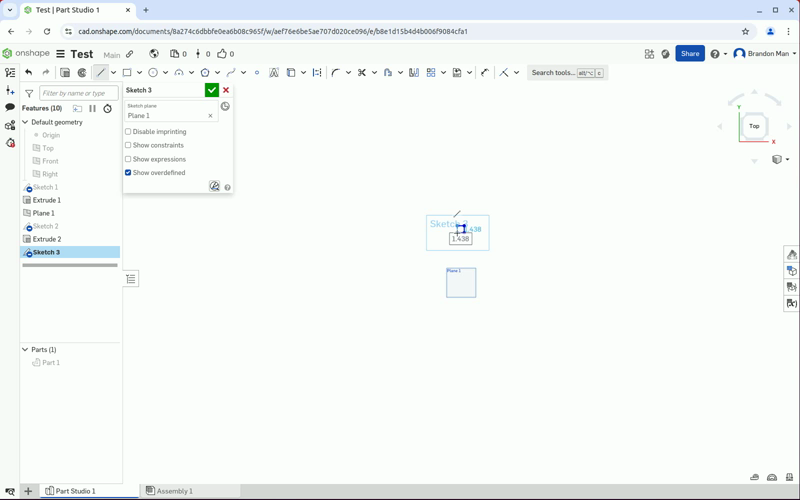
scroll(6)
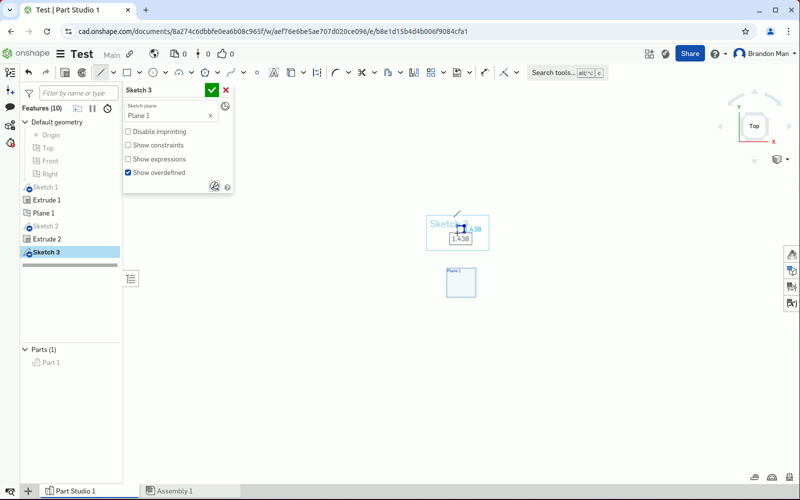
scroll(6)
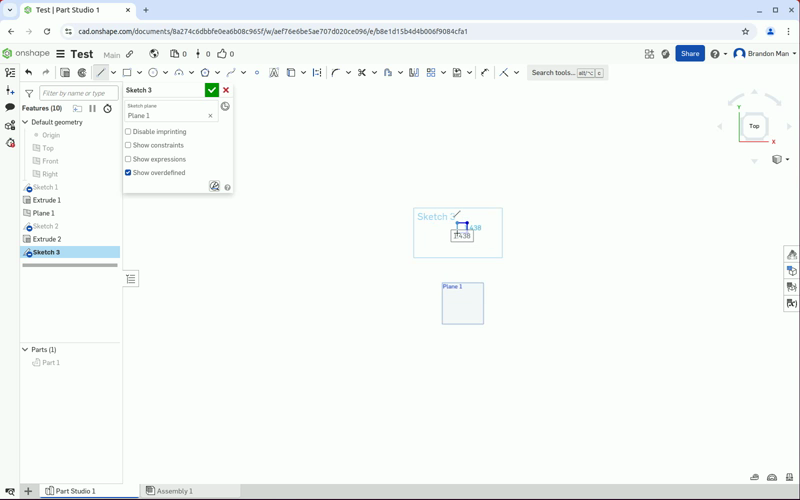
scroll(6)
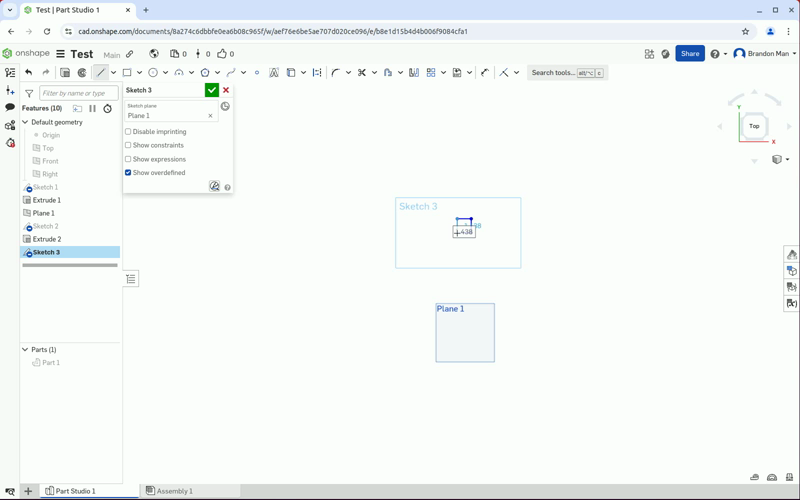
scroll(6)
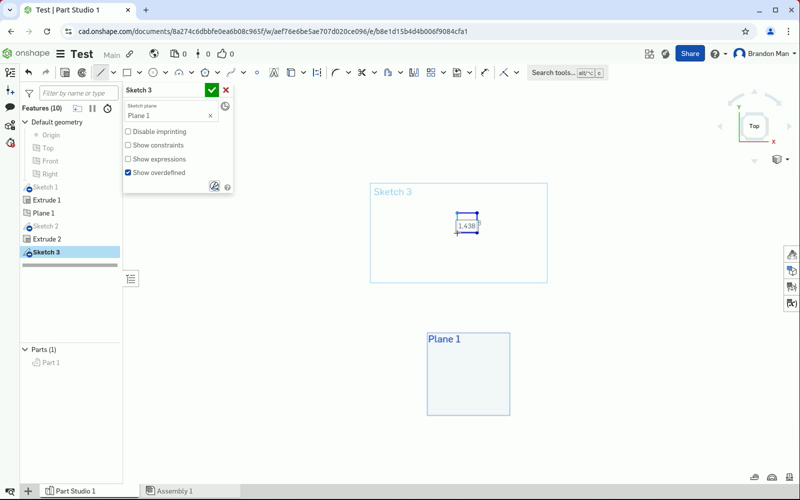
scroll(6)
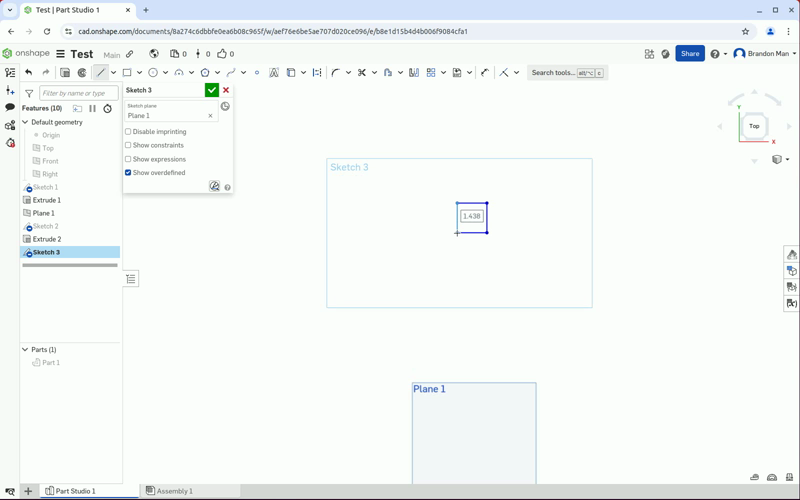
scroll(6)
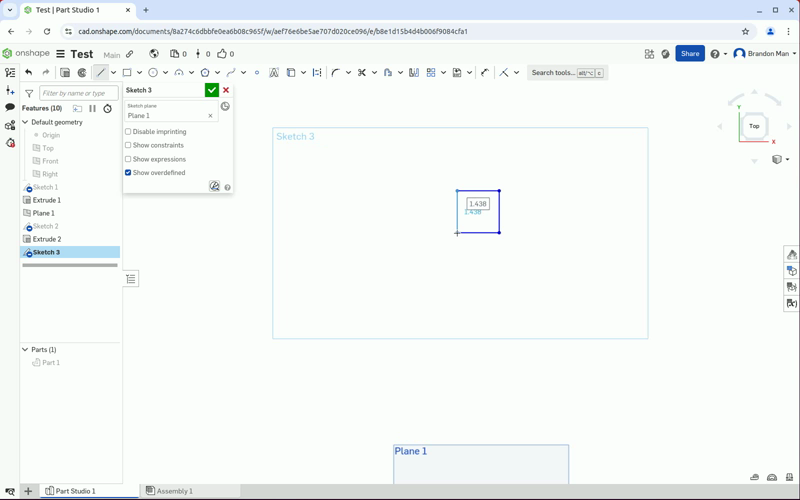
scroll(6)
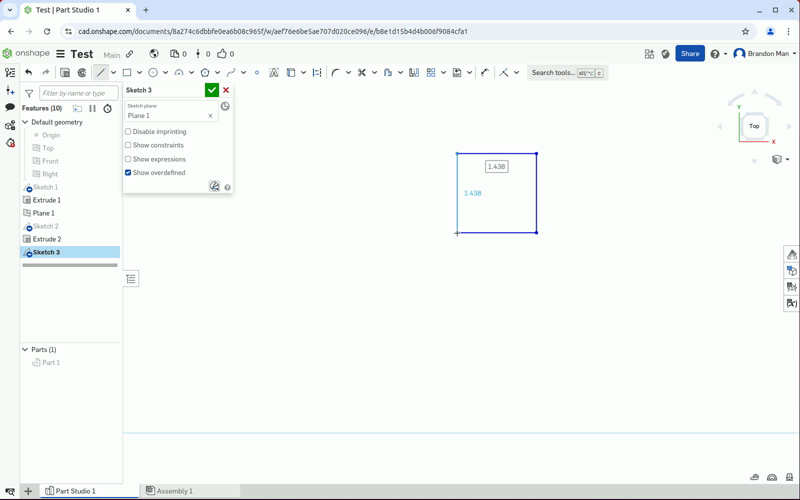
key_up(shift)
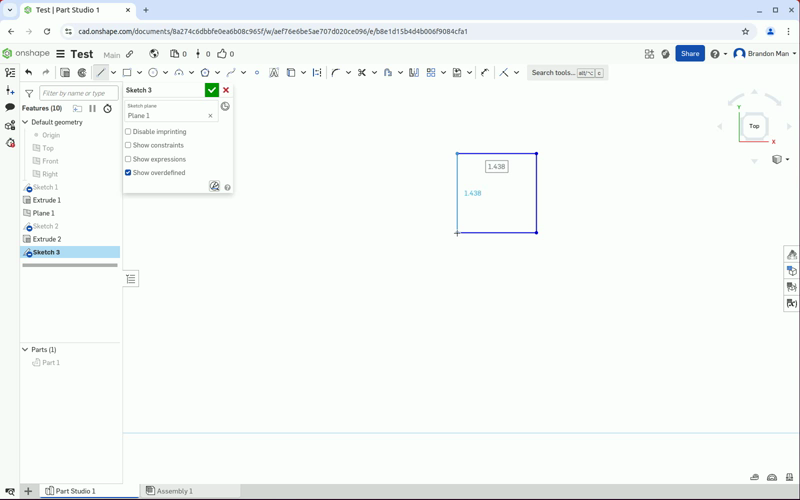
click(457, 232)
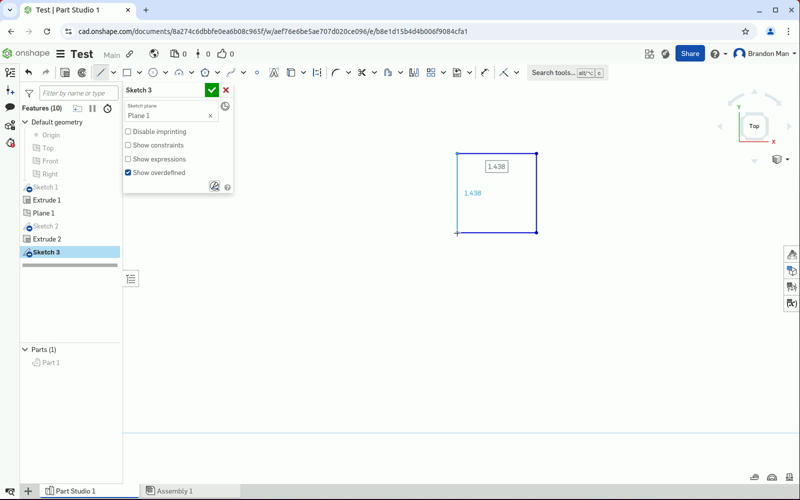
scroll(-6)
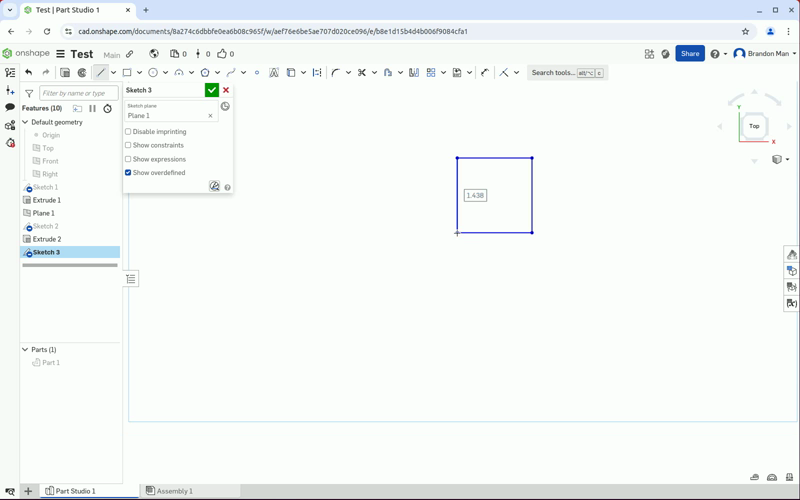
scroll(-6)
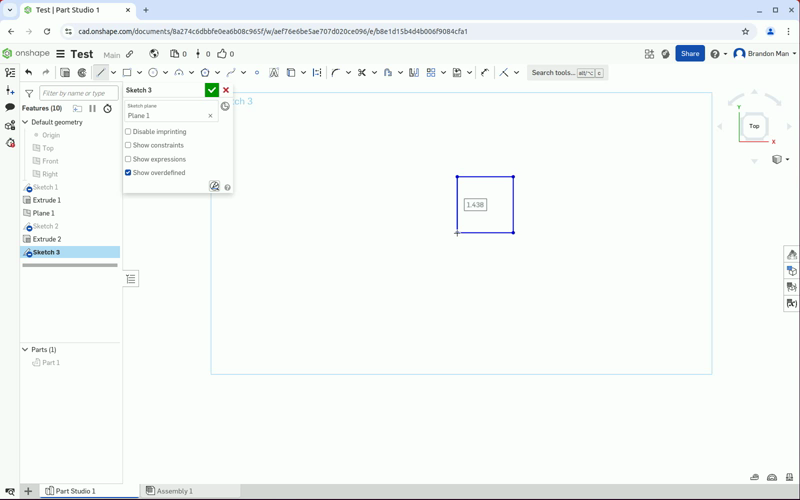
scroll(-6)
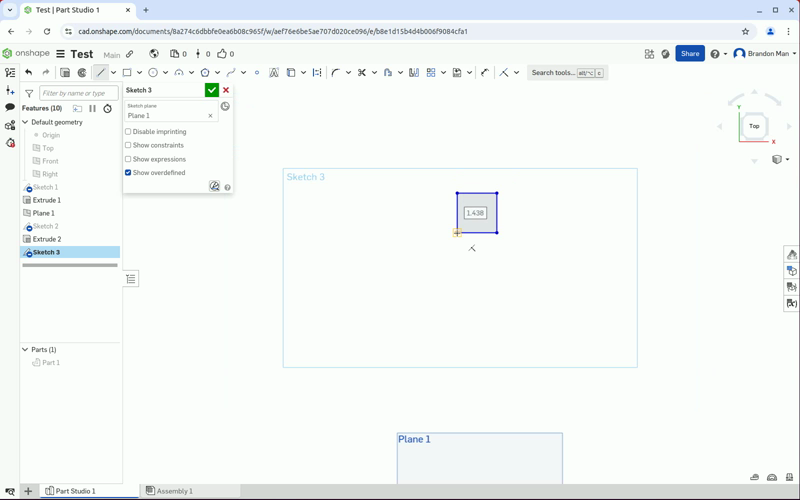
scroll(-6)
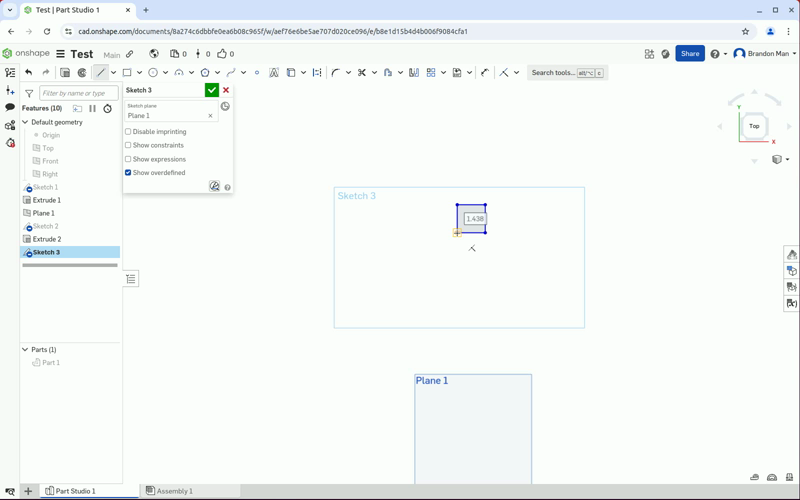
scroll(-6)
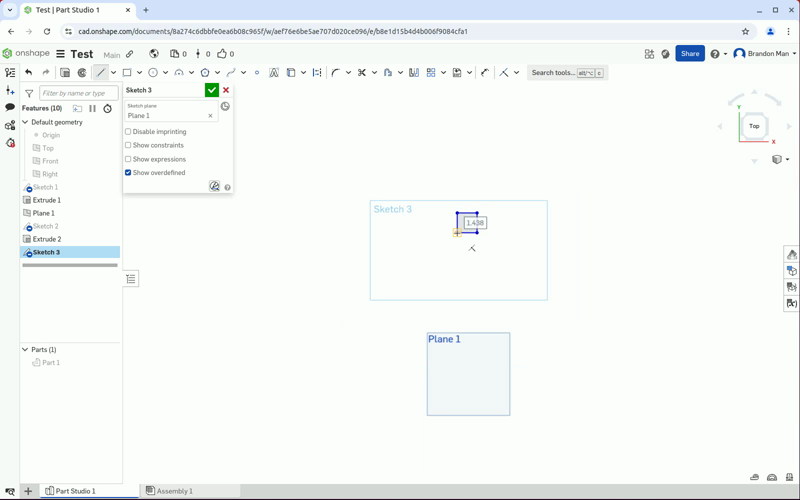
scroll(-6)
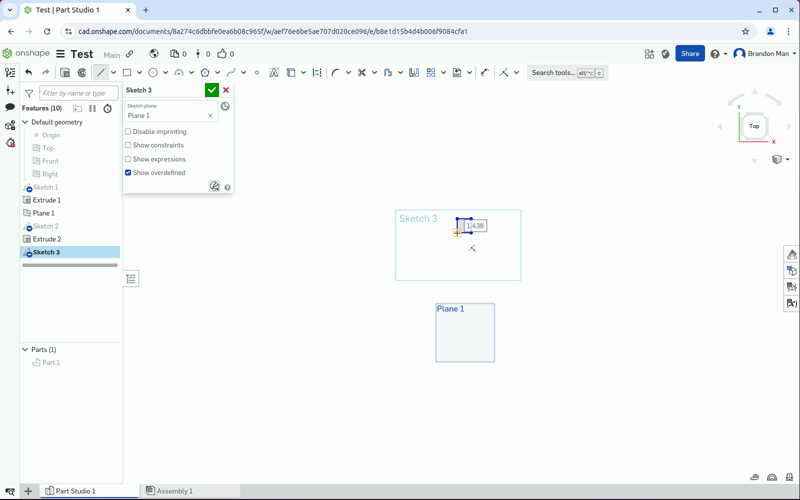
scroll(-6)
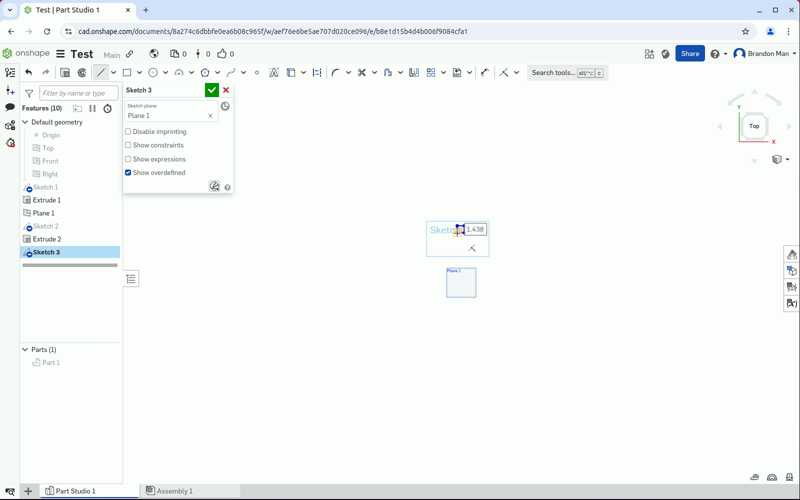
key(esc)
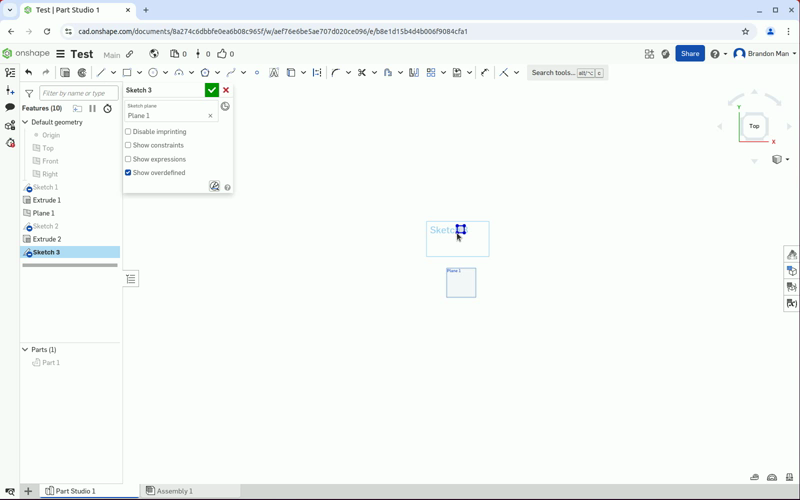
mouse_move(459, 231)
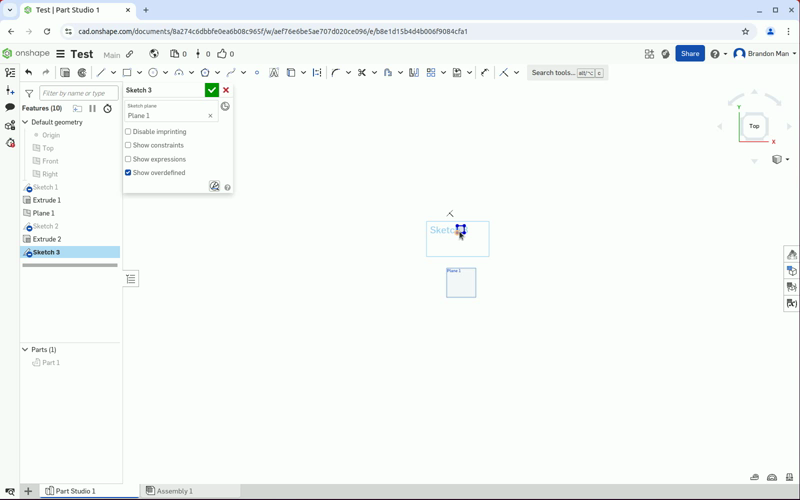
scroll(6)
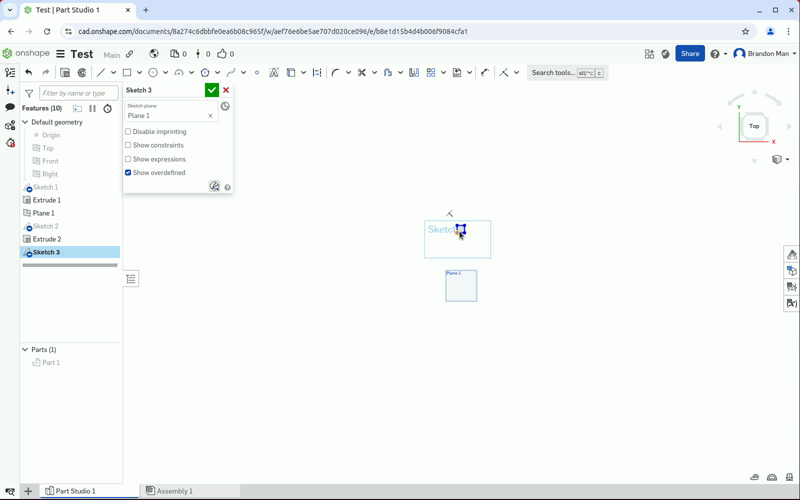
scroll(6)
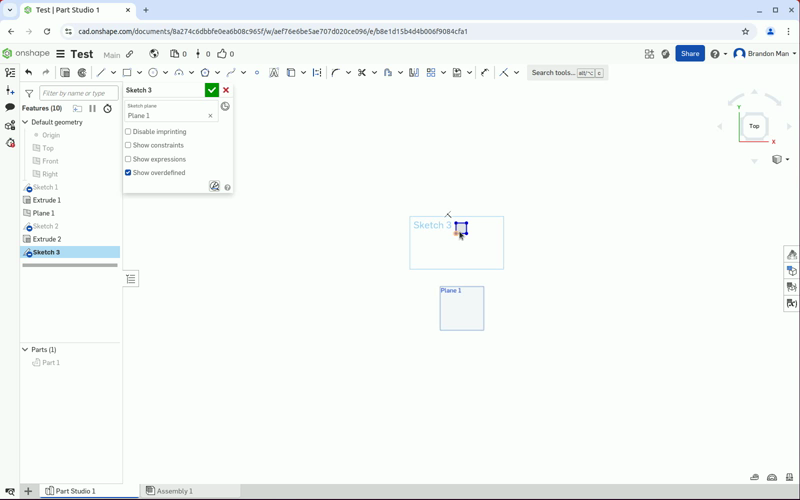
scroll(6)
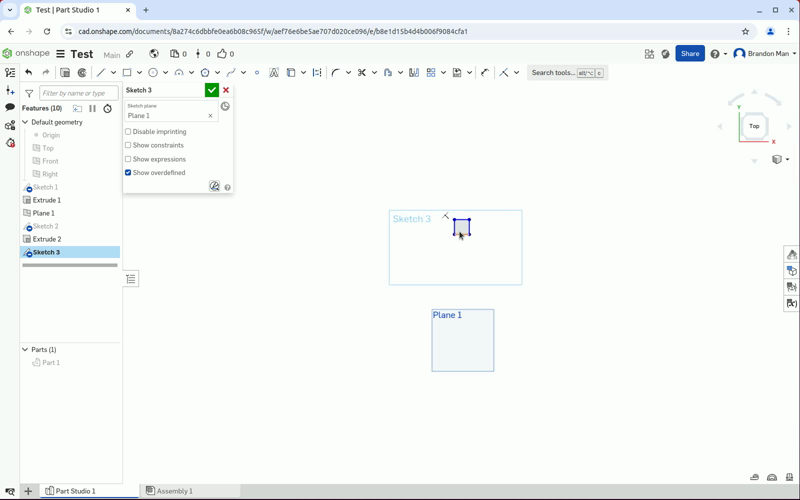
scroll(6)
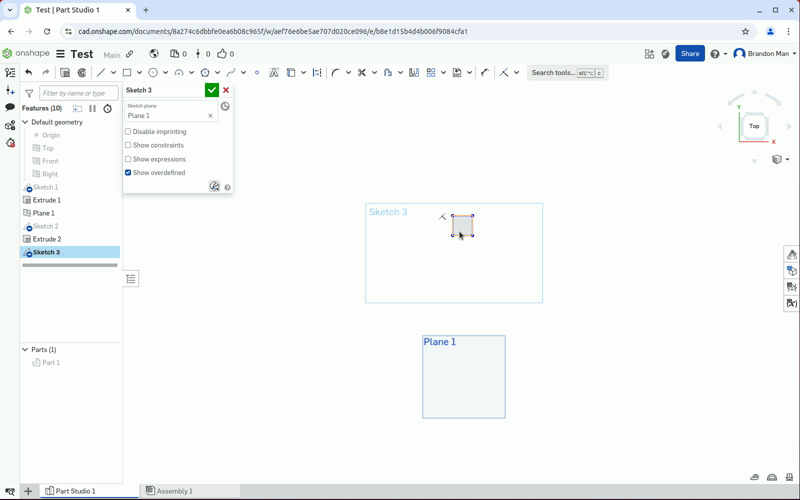
scroll(6)
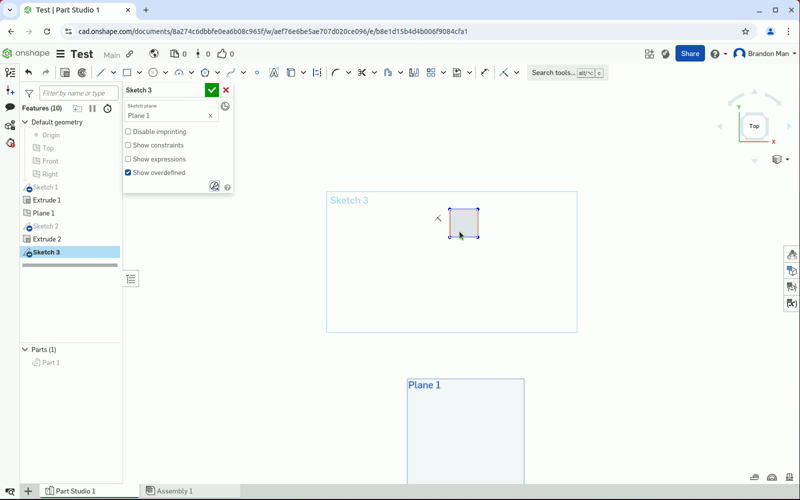
scroll(6)
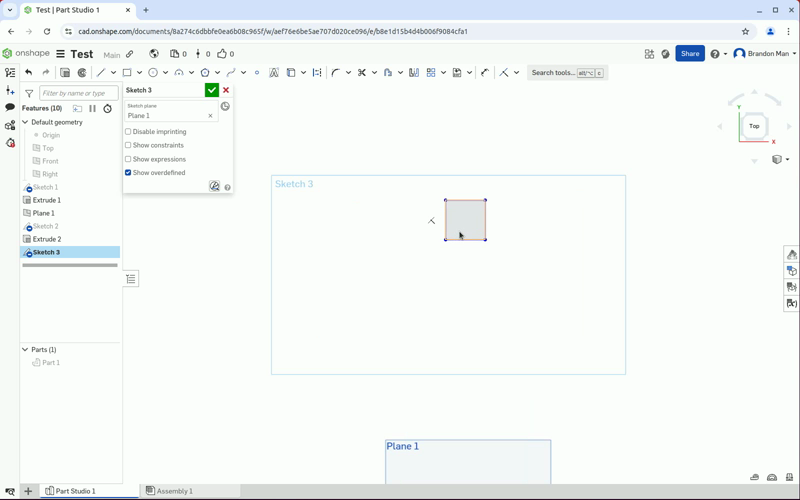
scroll(6)
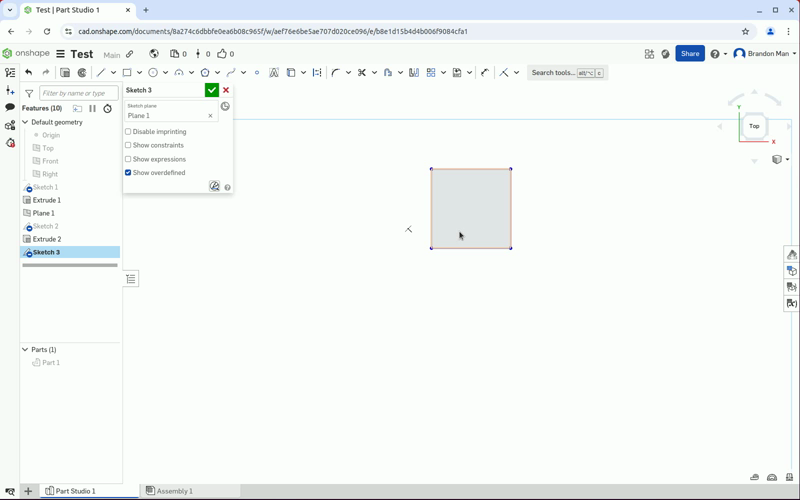
click(459, 231)
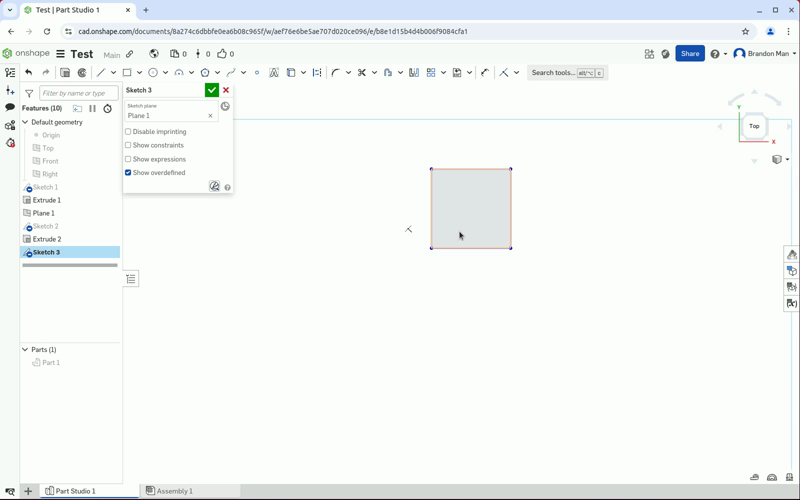
scroll(-6)
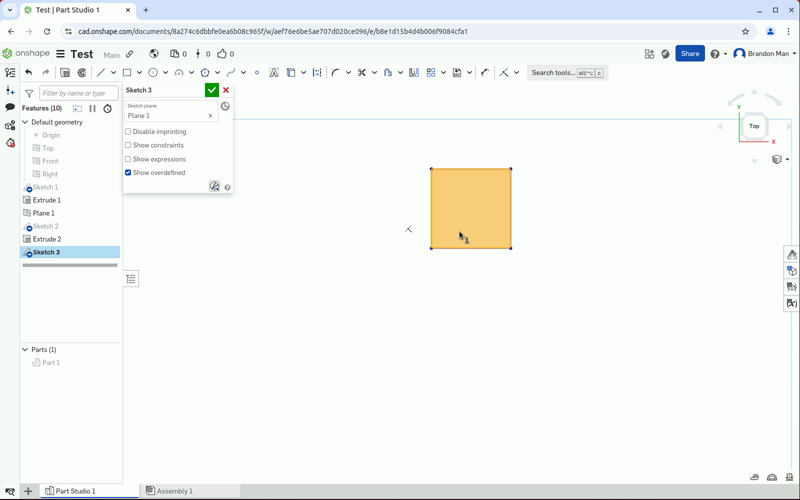
scroll(-6)
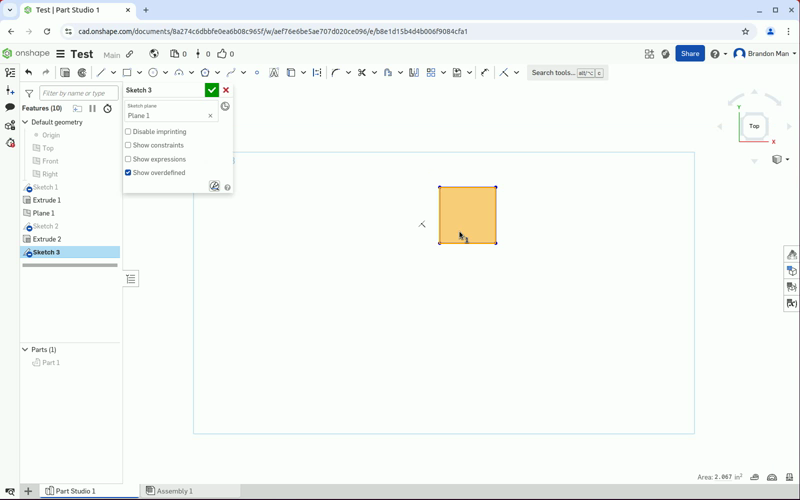
scroll(-6)
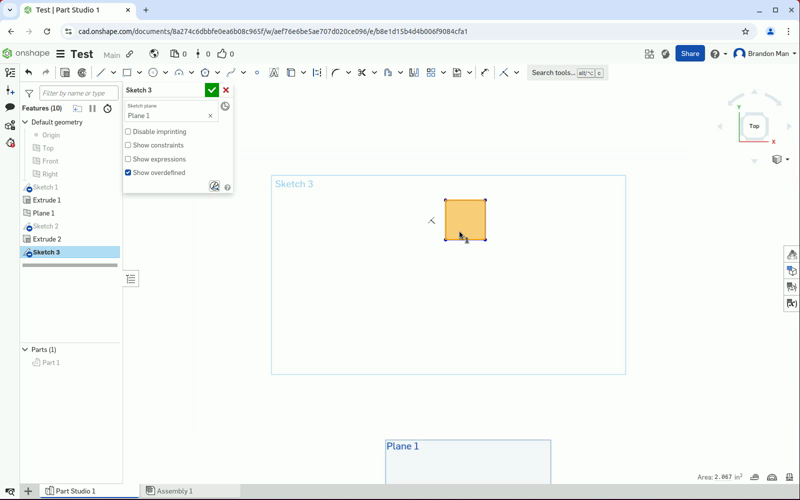
scroll(-6)
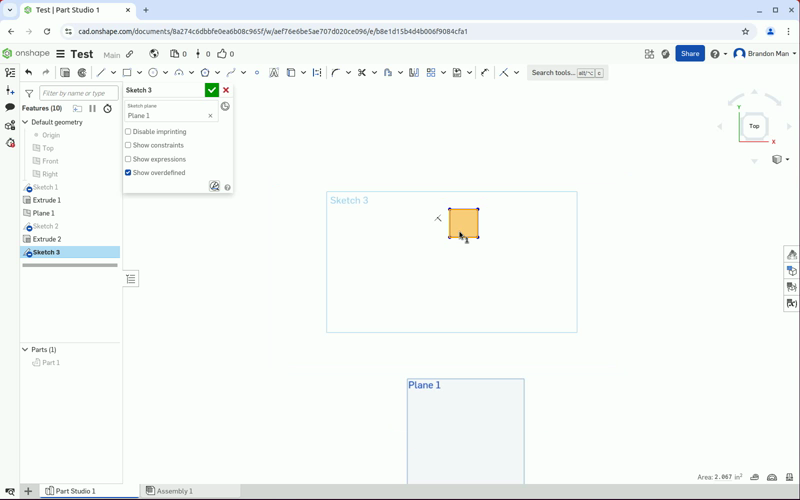
scroll(-6)
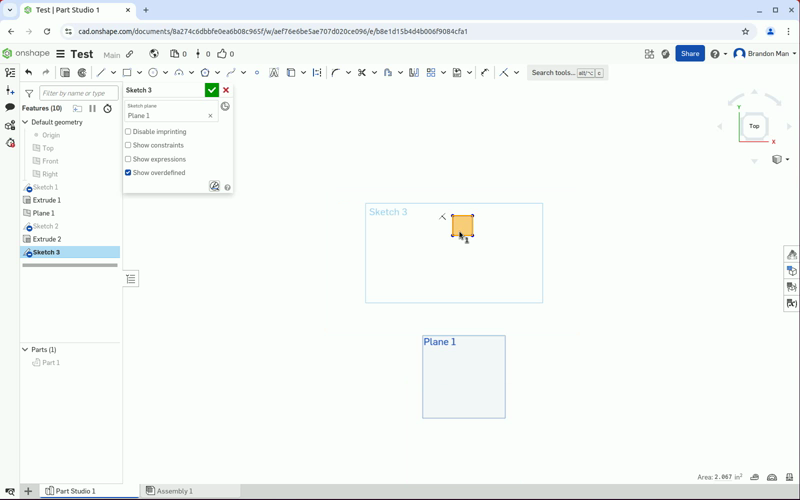
scroll(-6)
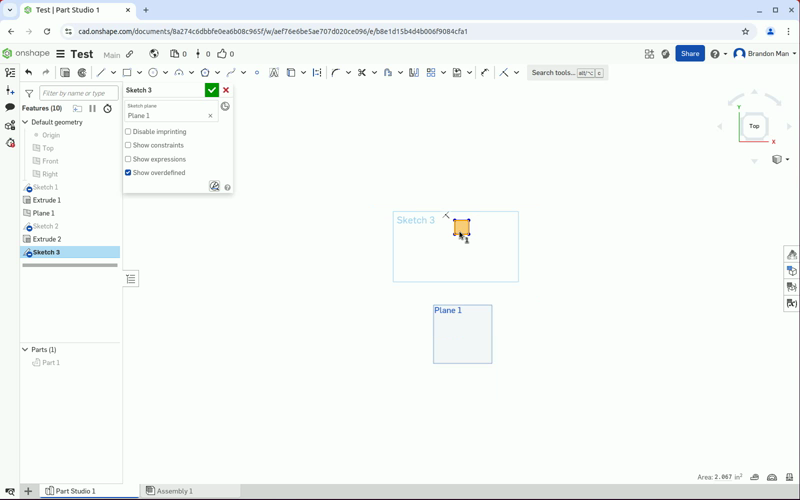
scroll(-6)
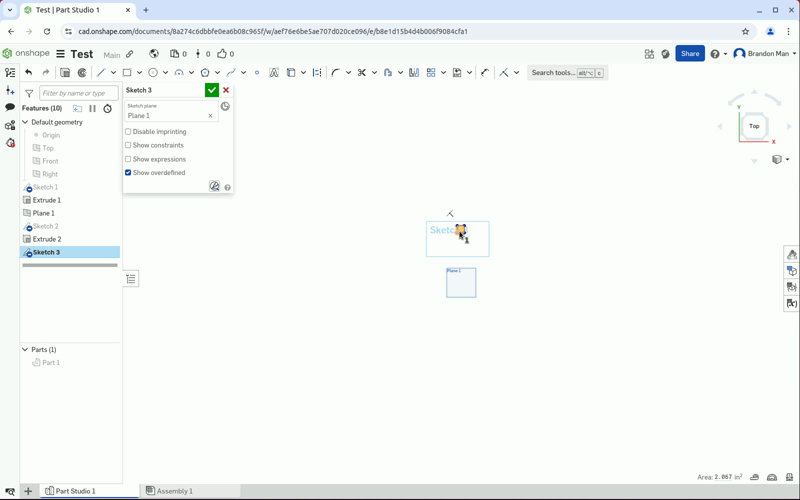
mouse_move(73, 352)
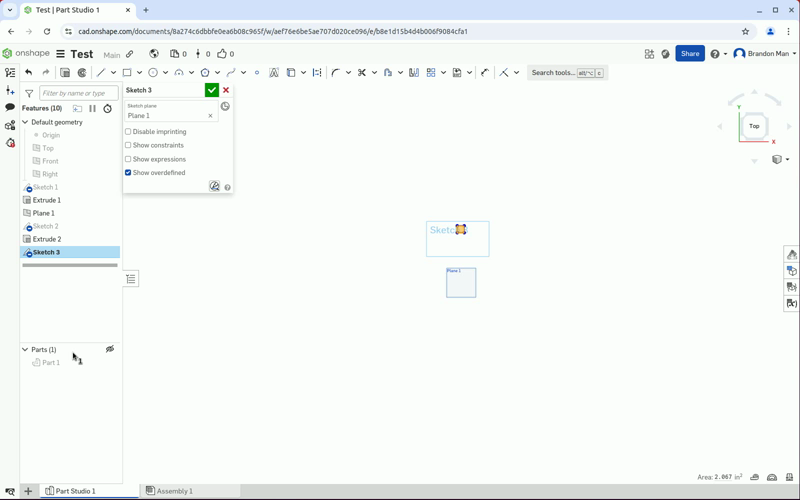
key(shift+y)
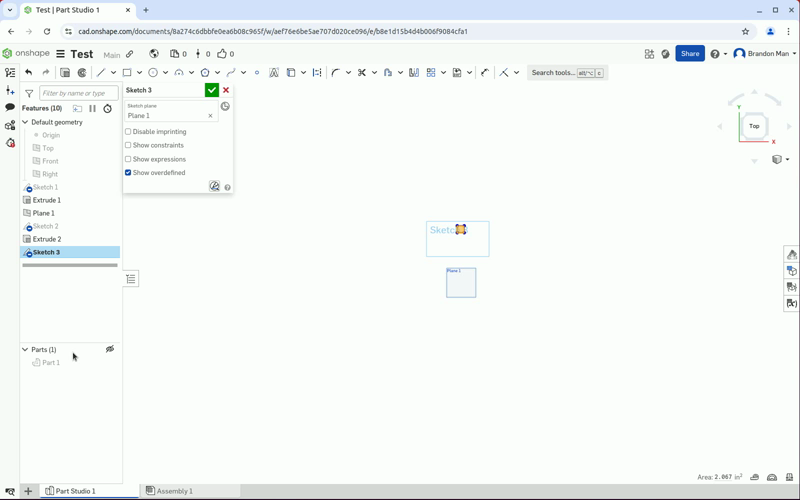
key(shift+e)
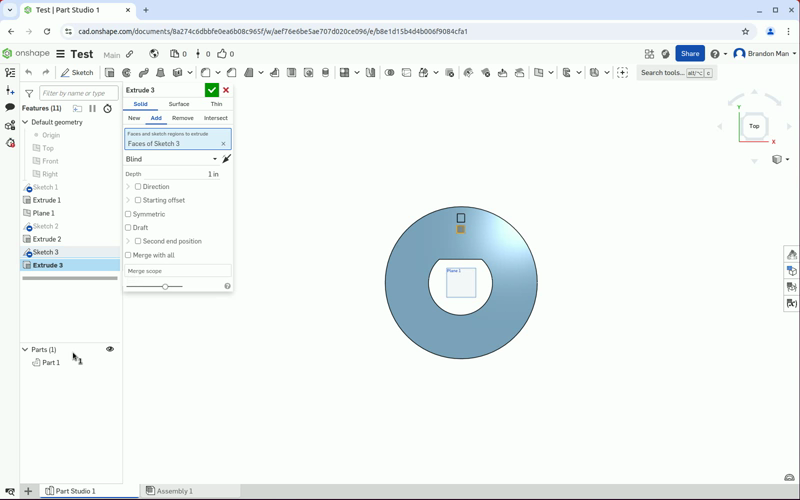
mouse_move(143, 106)
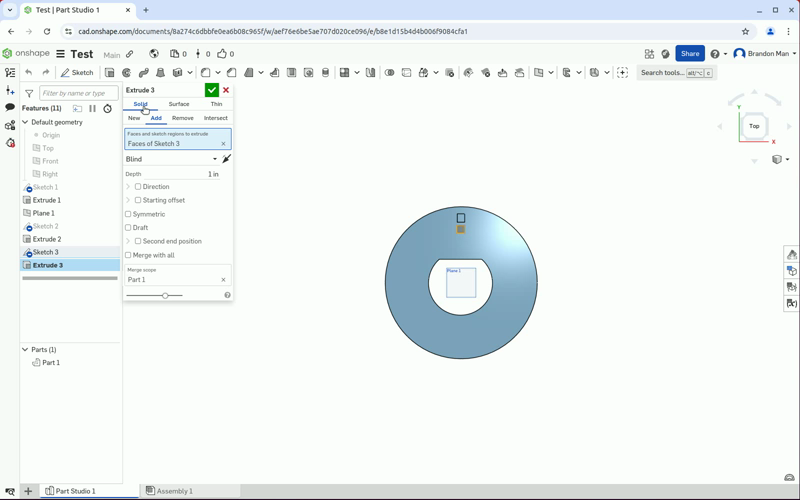
click(143, 106)
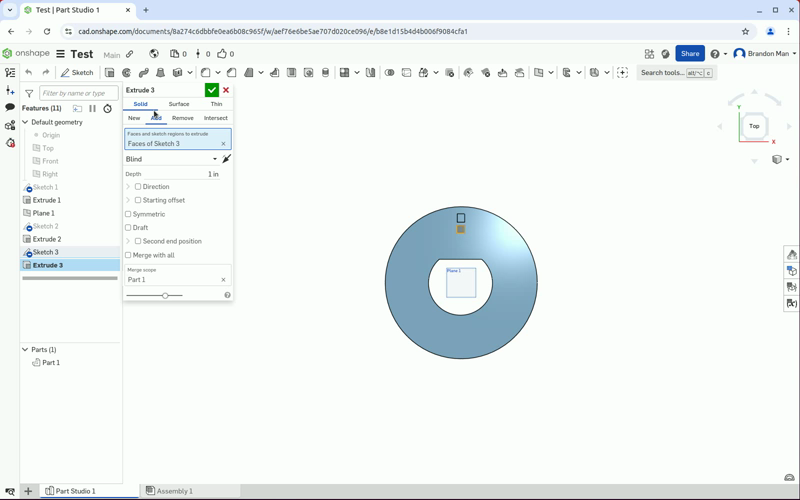
mouse_move(186, 120)
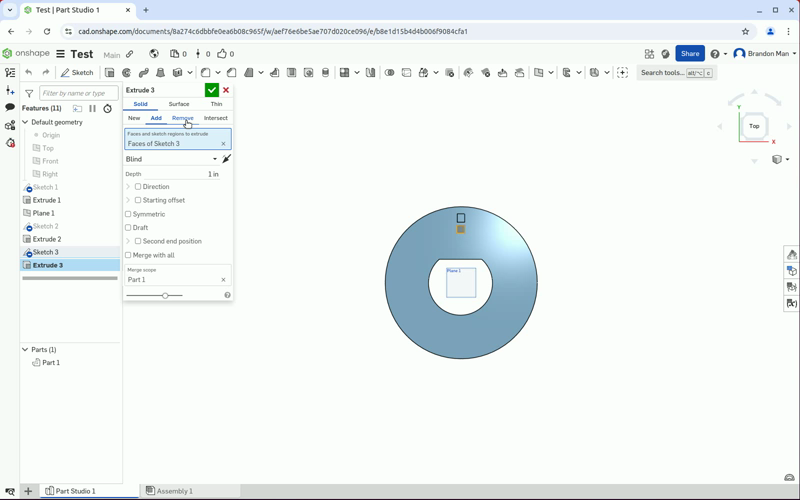
click(186, 120)
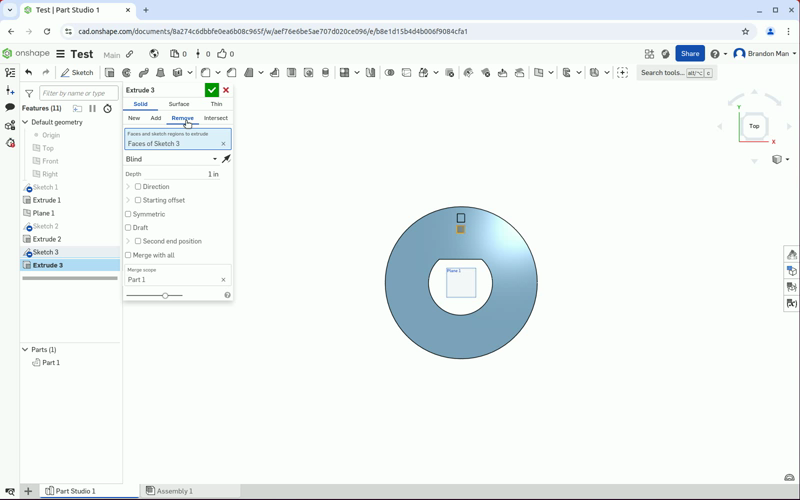
key(tab, 4)
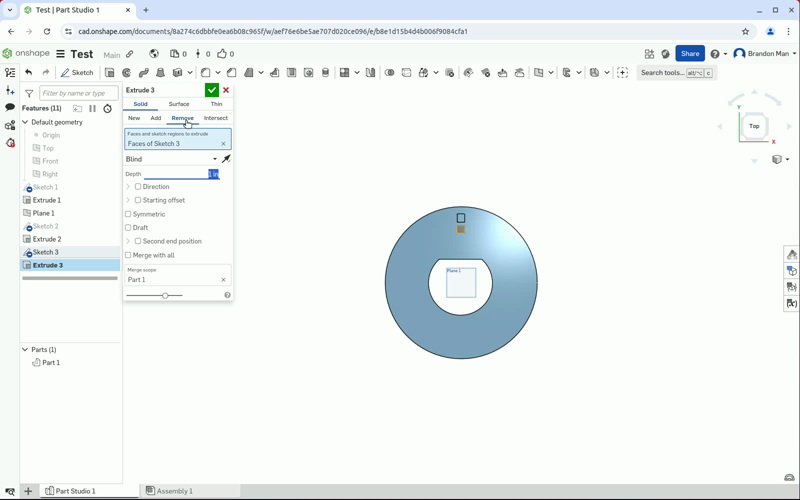
text(1.444)
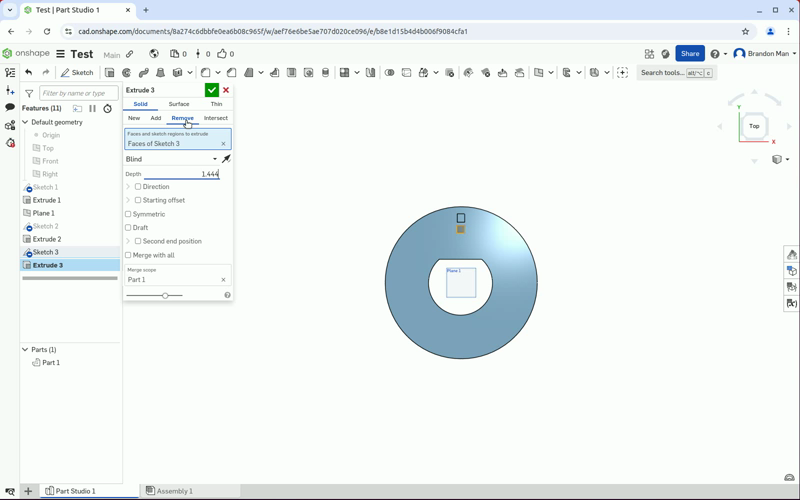
key(tab, 6)
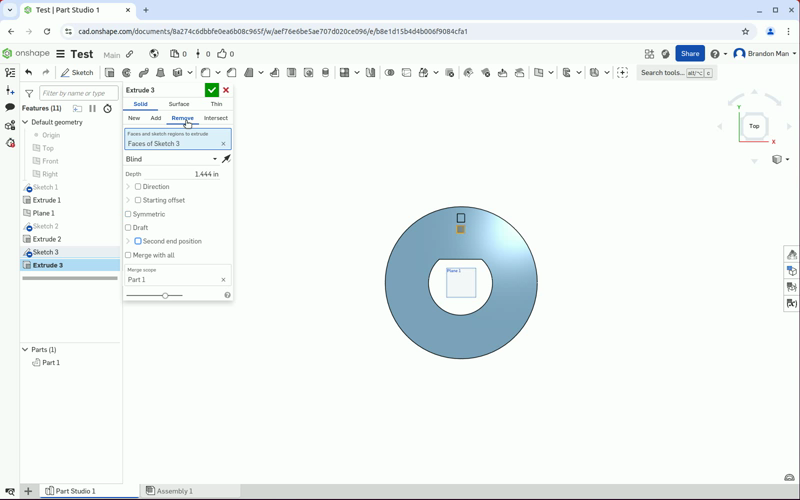
key(space)
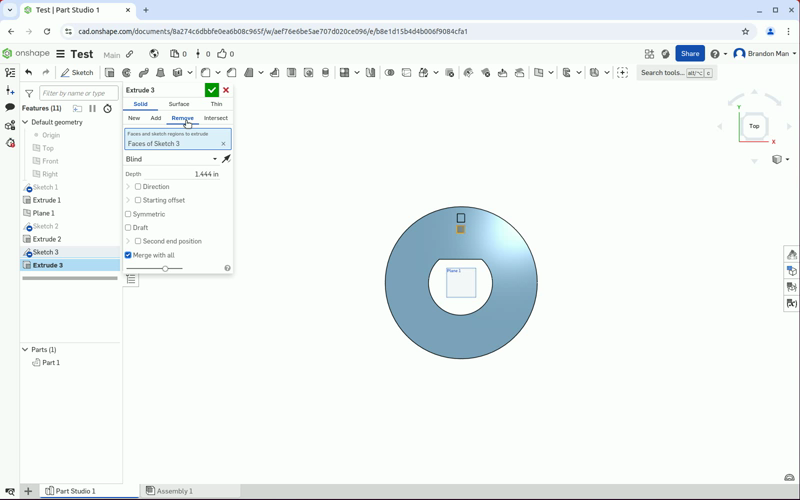
key(enter)
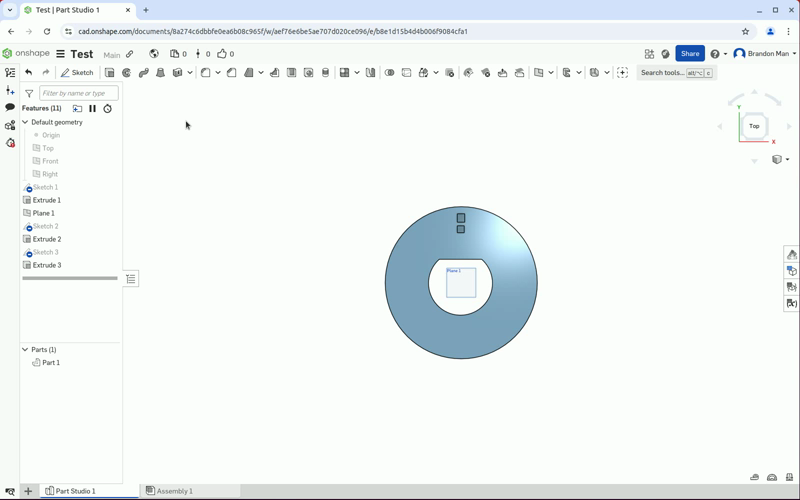
key(shift+h)
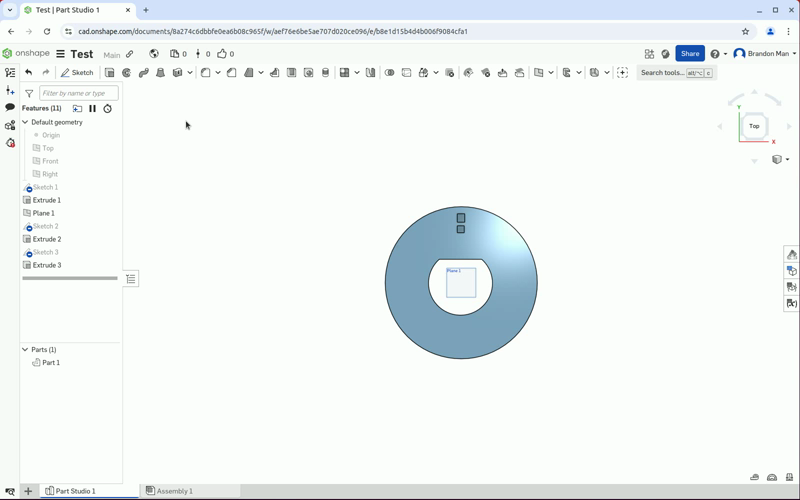
key(shift+h)
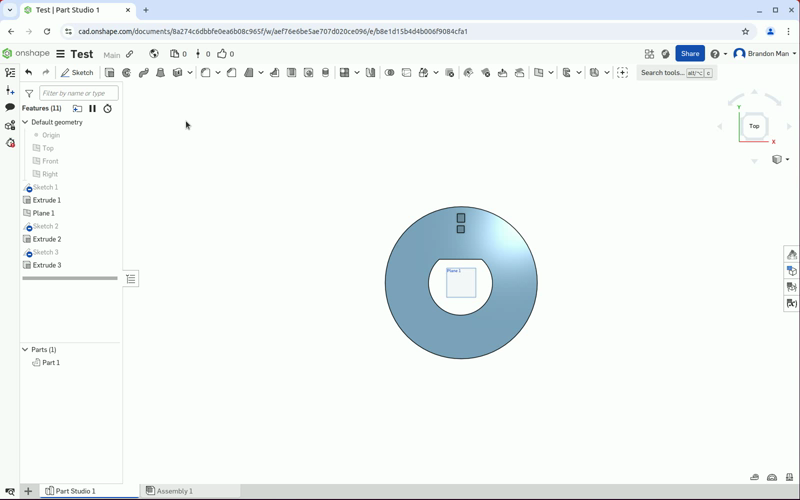
mouse_move(73, 189)
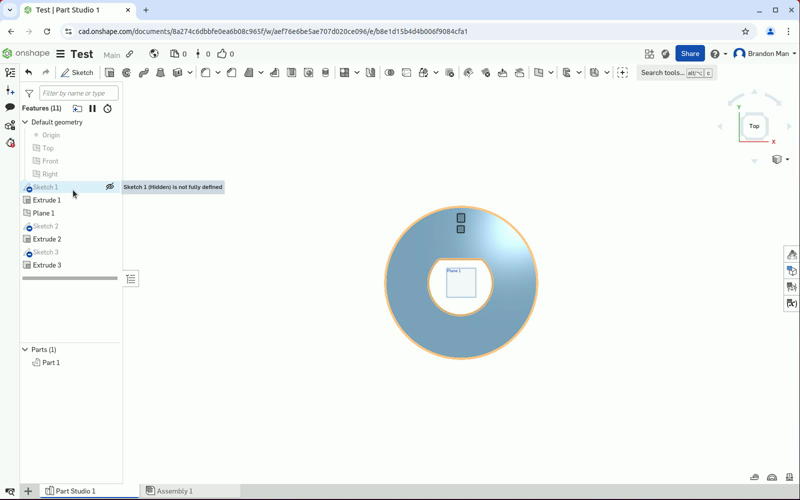
click(73, 189)
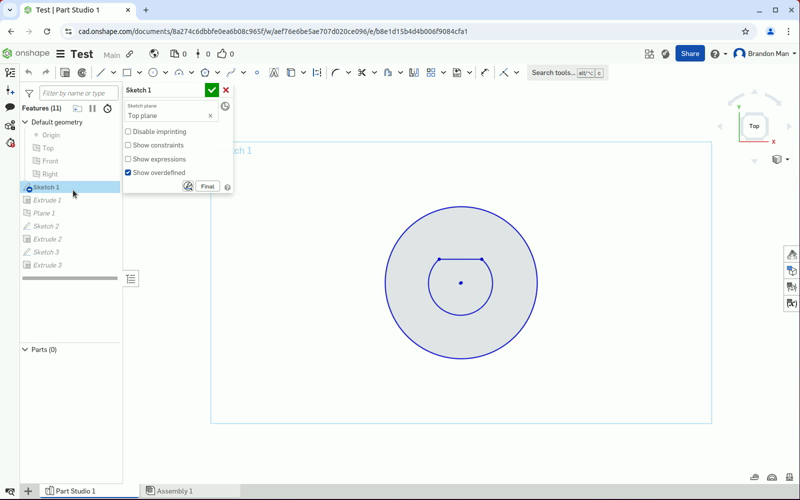
mouse_move(229, 92)
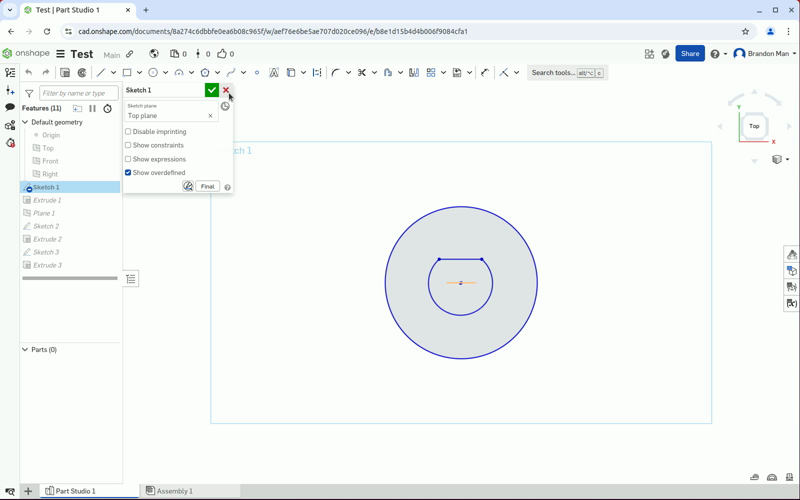
click(229, 92)
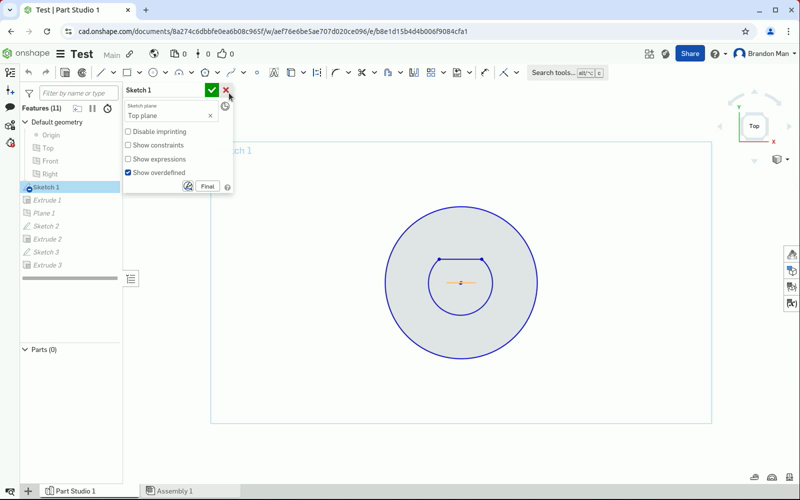
key(shift+s)
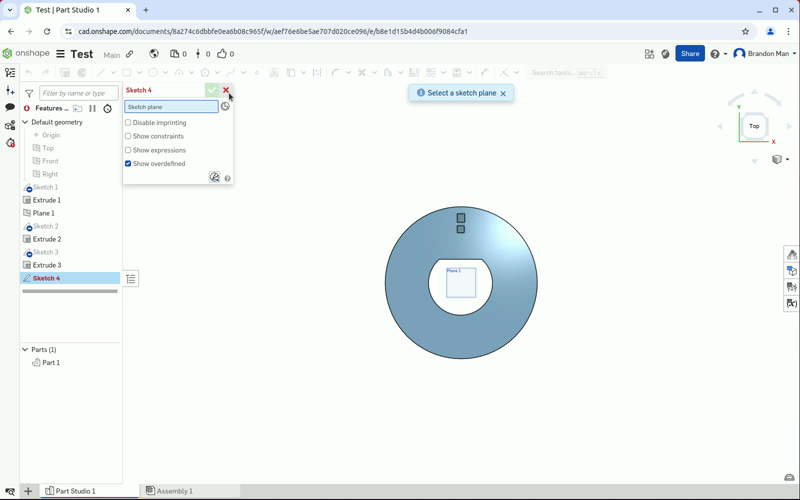
mouse_move(73, 215)
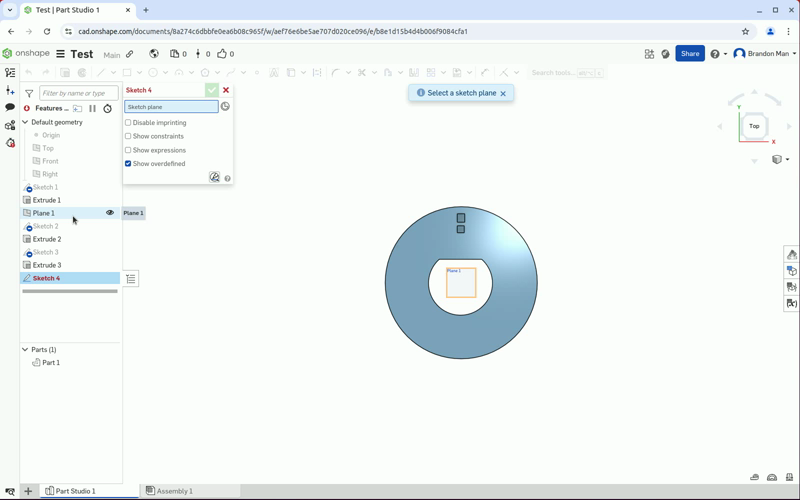
click(73, 215)
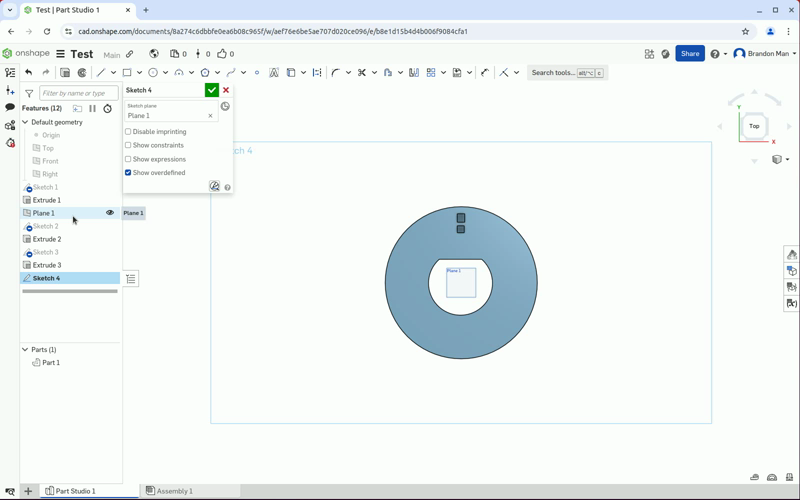
mouse_move(73, 352)
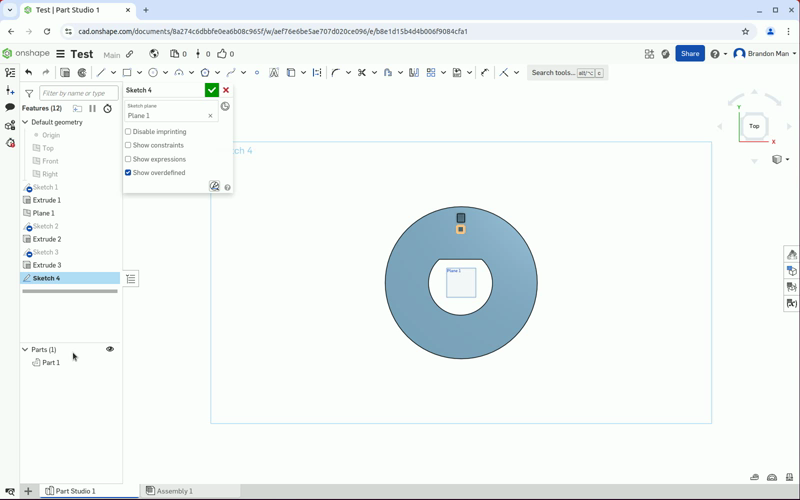
key(y)
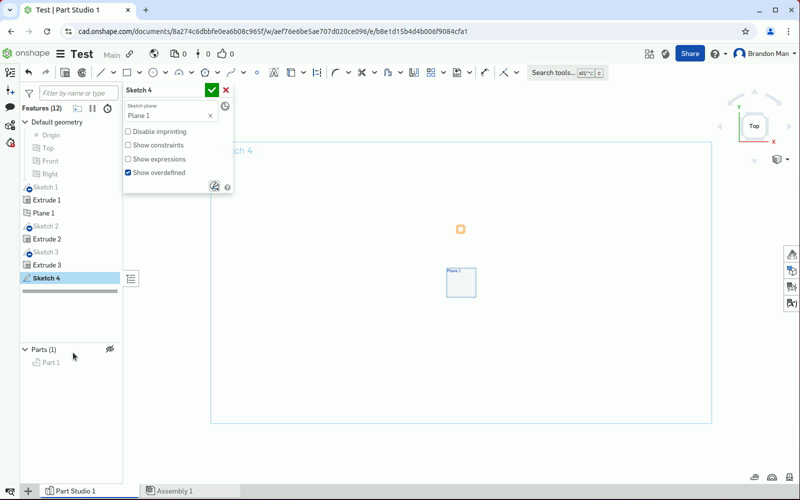
key(l)
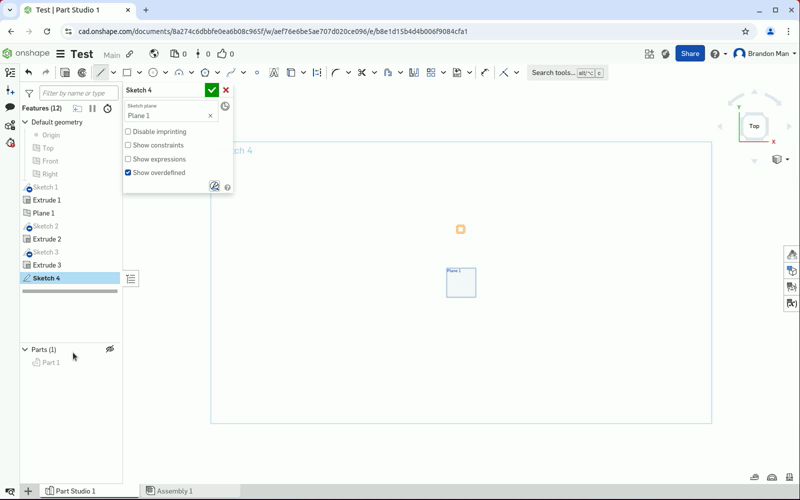
key_down(shift)
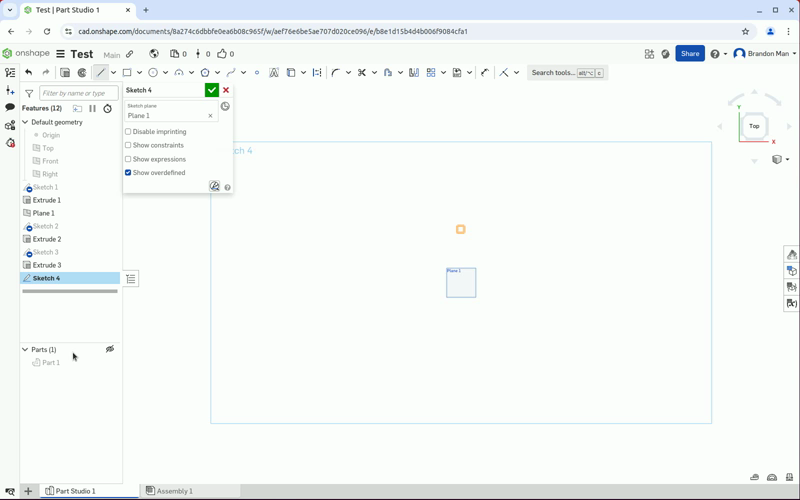
mouse_move(457, 244)
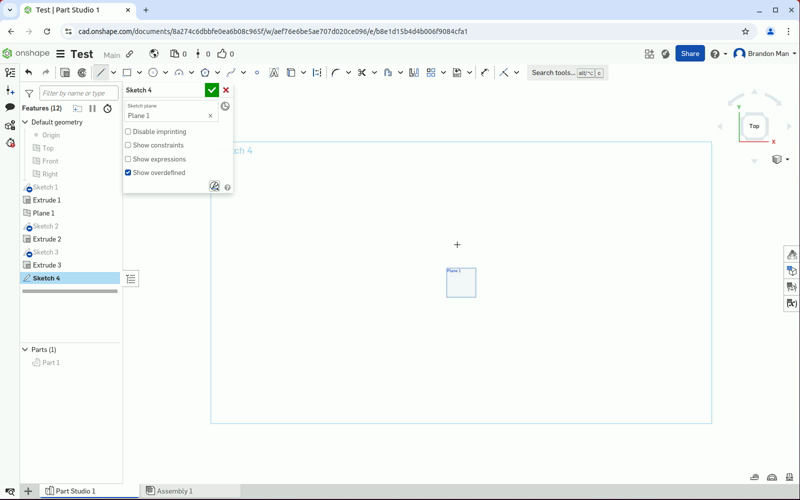
click(457, 244)
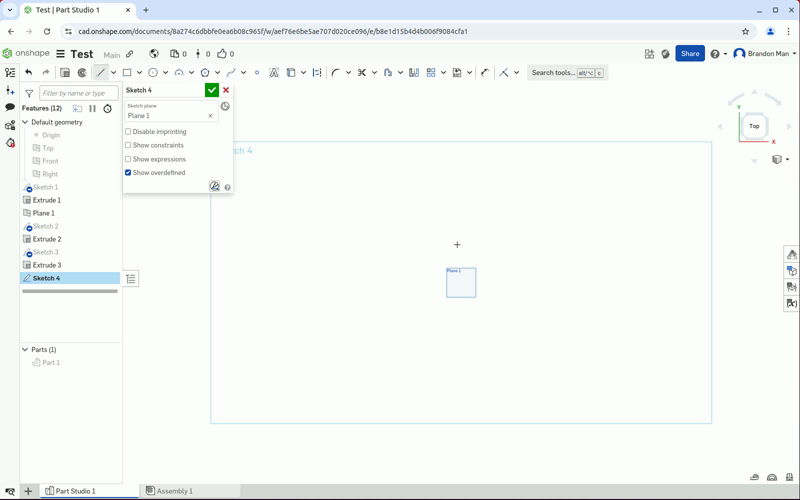
key_up(shift)
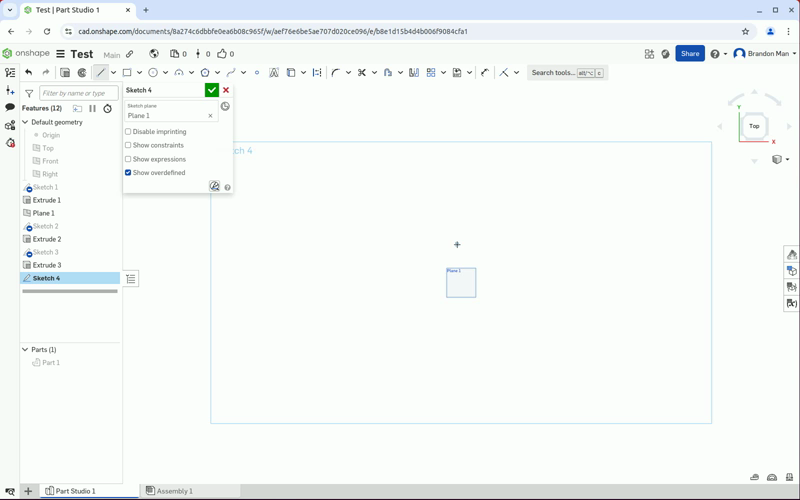
key_down(shift)
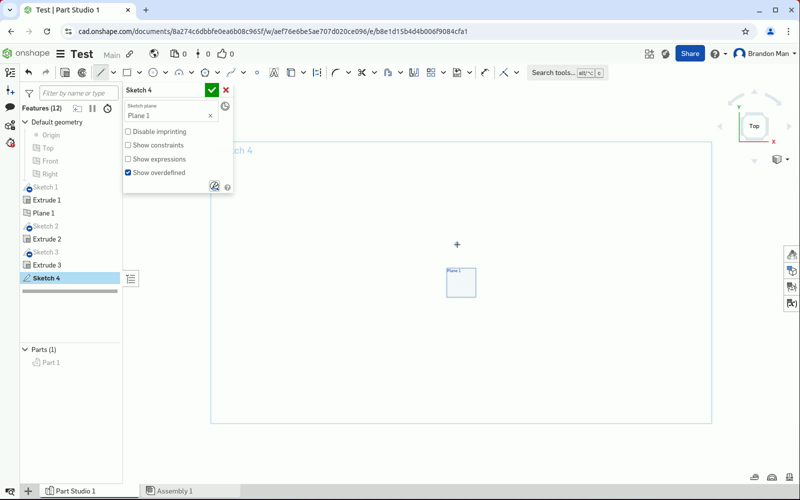
mouse_move(487, 244)
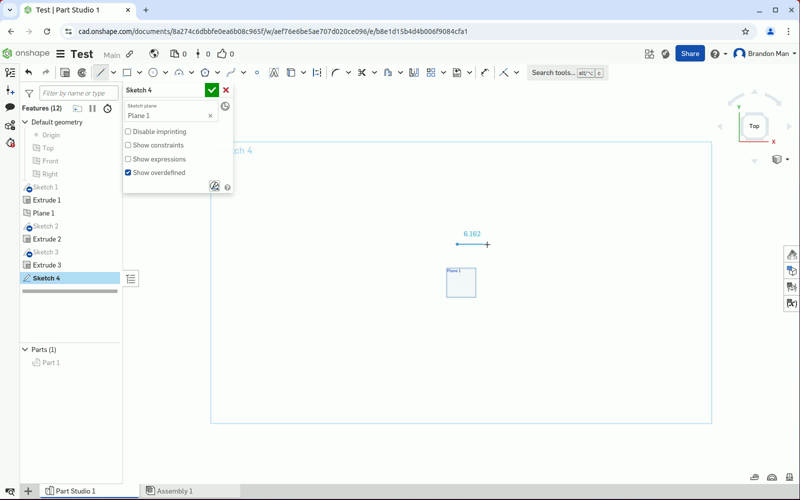
mouse_move(464, 244)
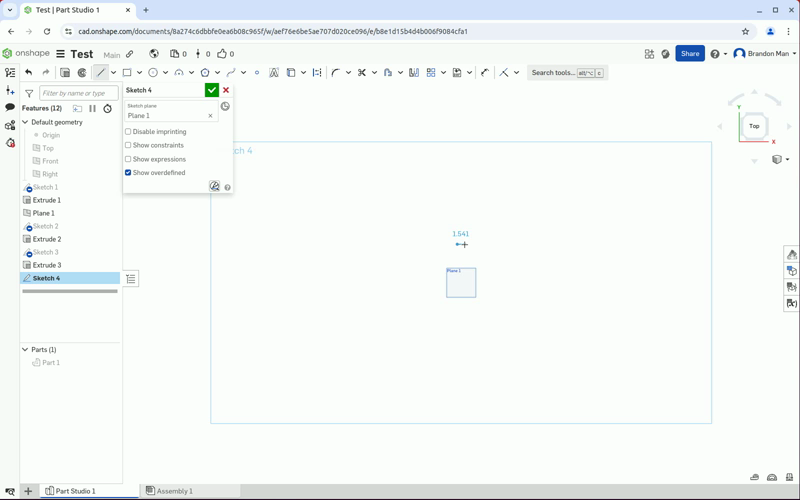
click(464, 244)
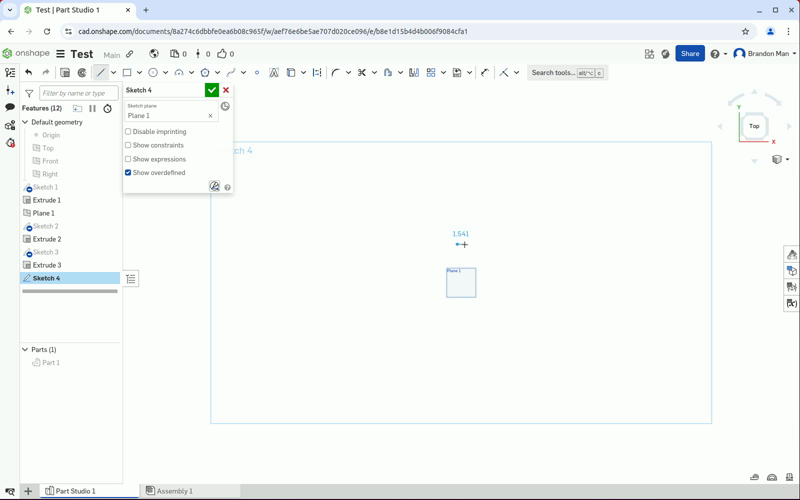
key_up(shift)
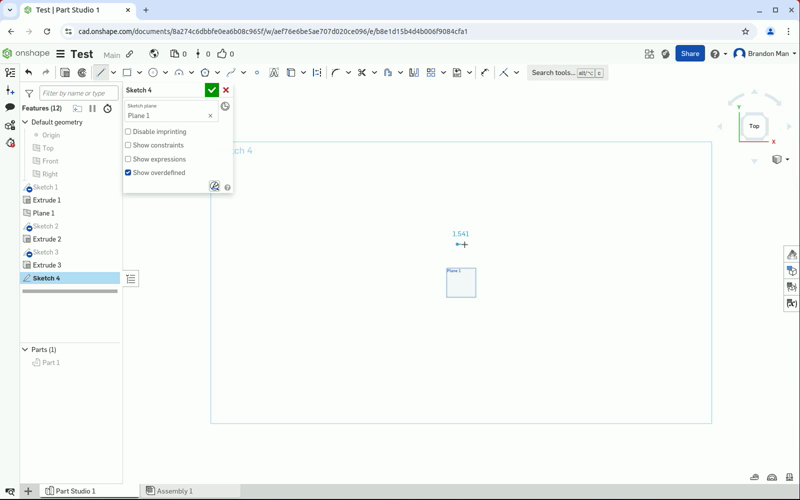
key_down(shift)
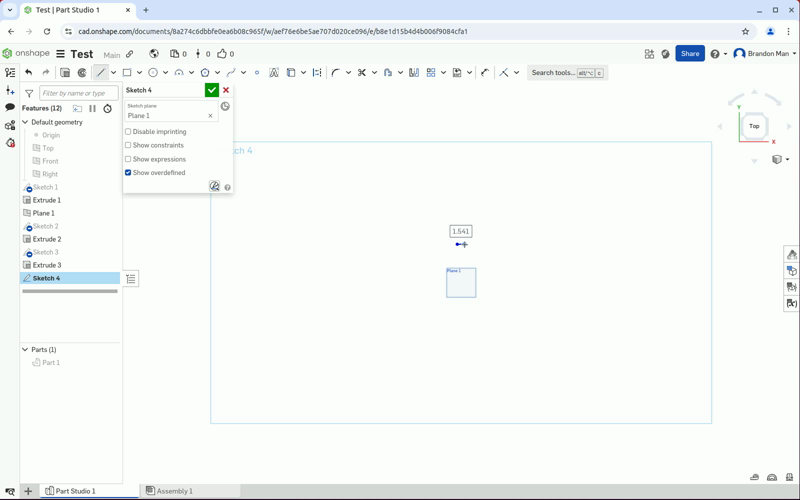
mouse_move(495, 244)
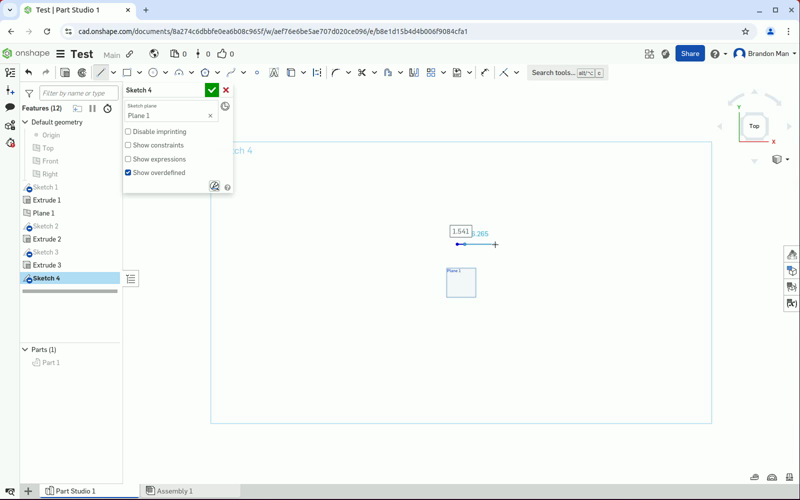
mouse_move(464, 236)
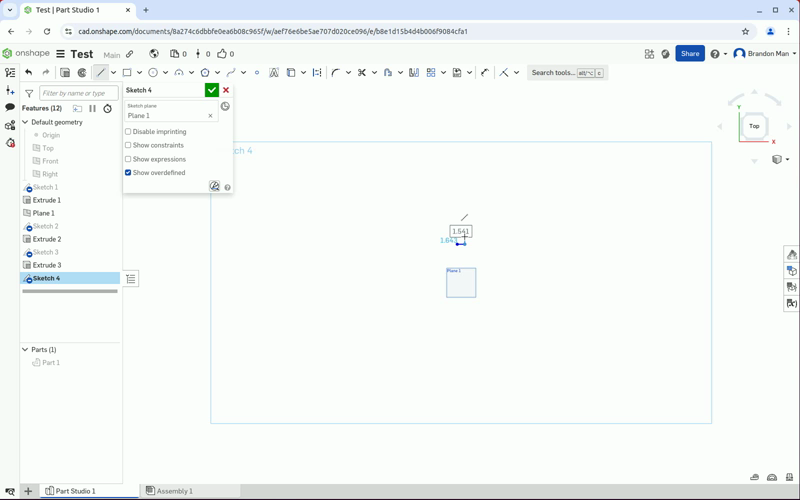
click(464, 236)
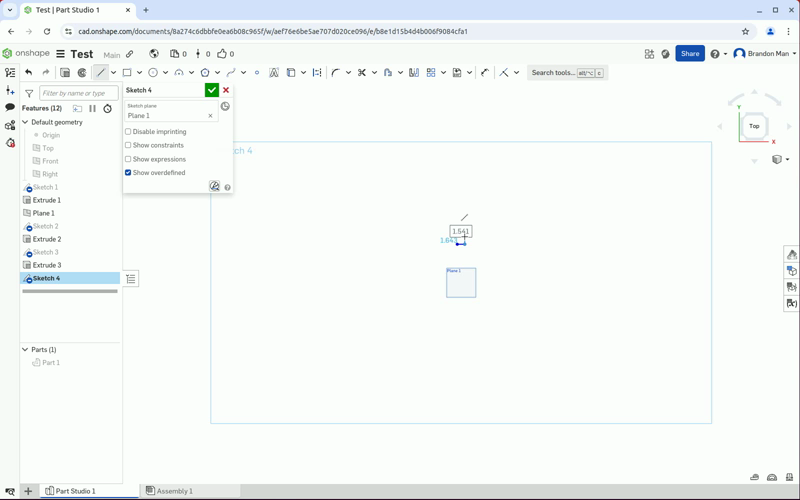
key_up(shift)
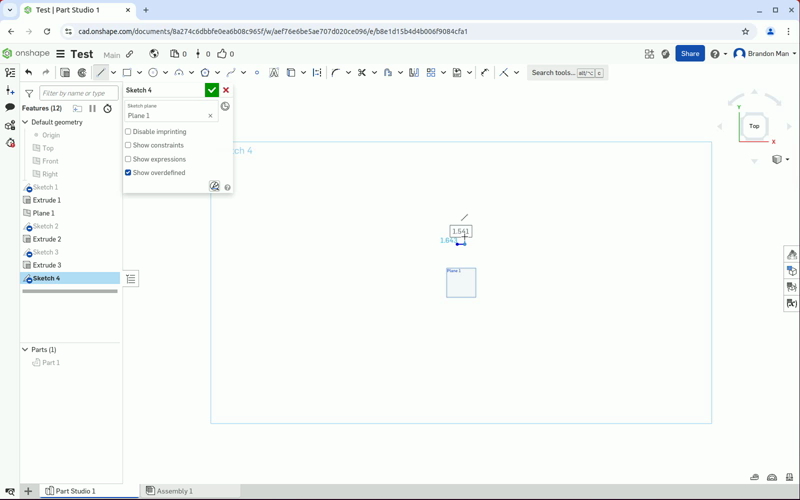
key_down(shift)
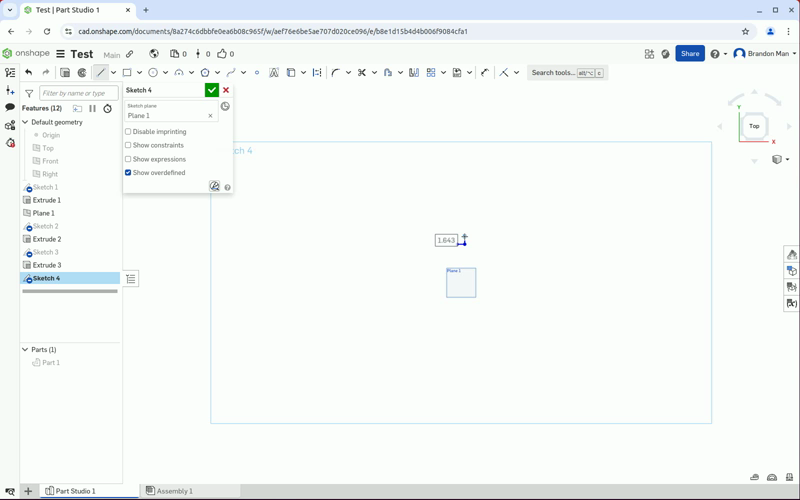
mouse_move(495, 236)
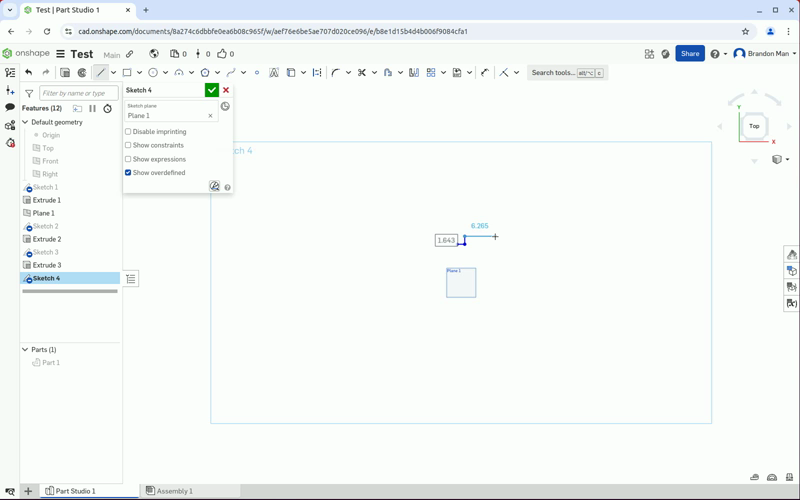
mouse_move(457, 236)
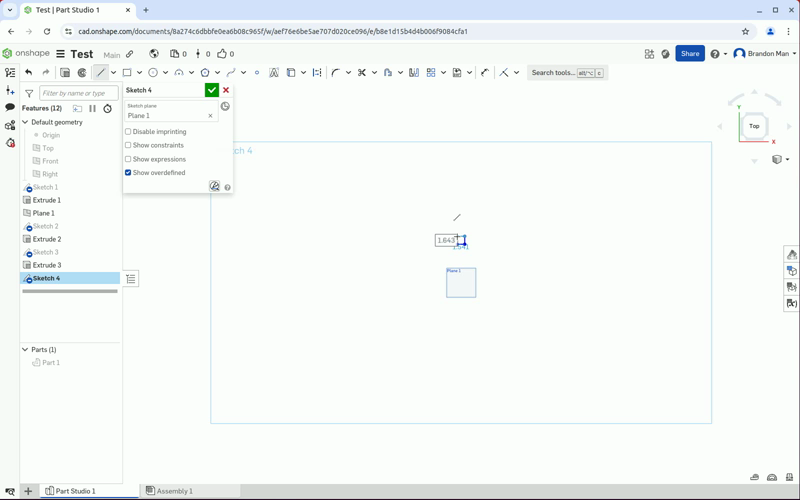
click(457, 236)
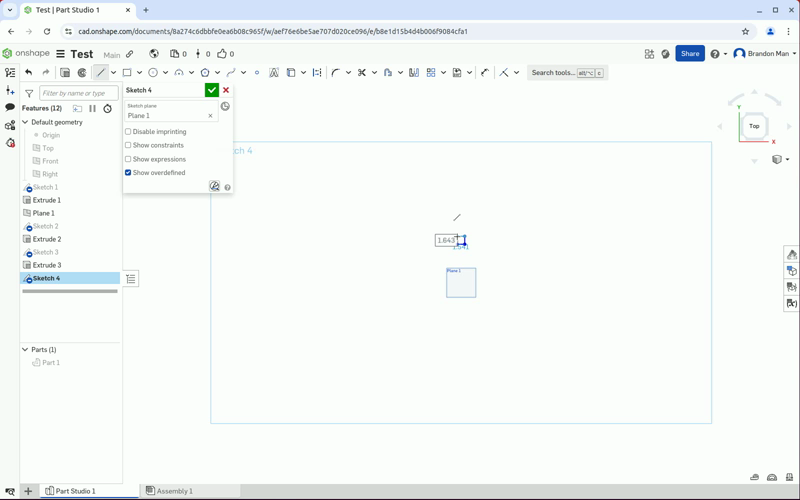
key_up(shift)
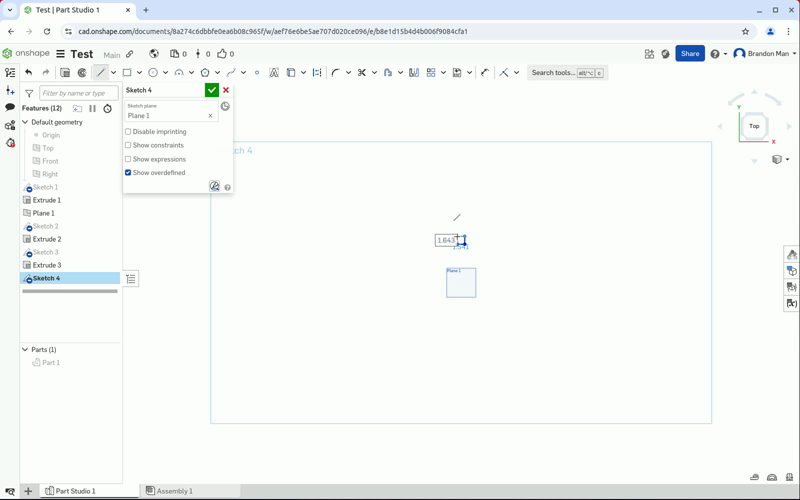
mouse_move(487, 236)
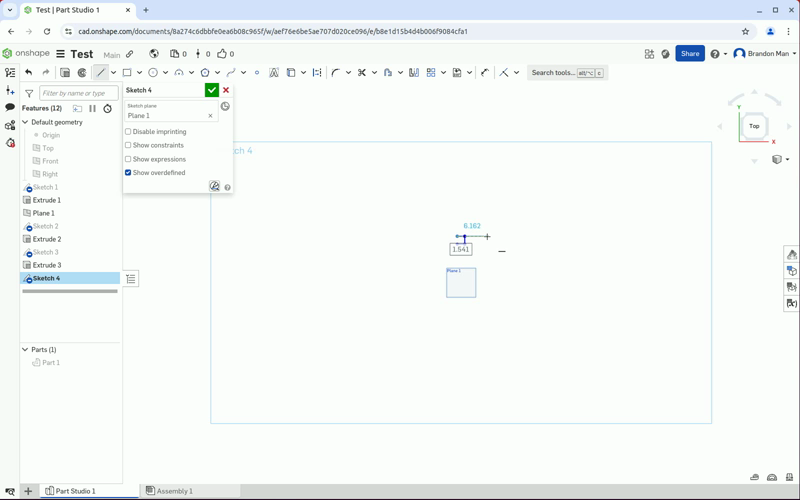
key_down(shift)
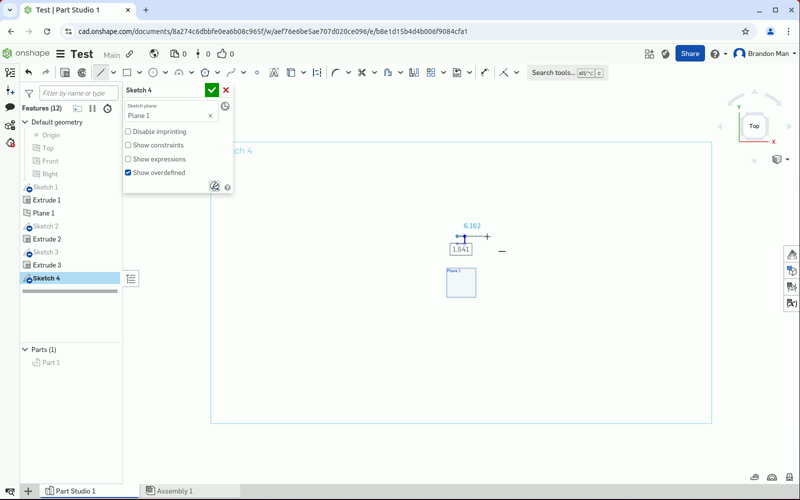
mouse_move(457, 244)
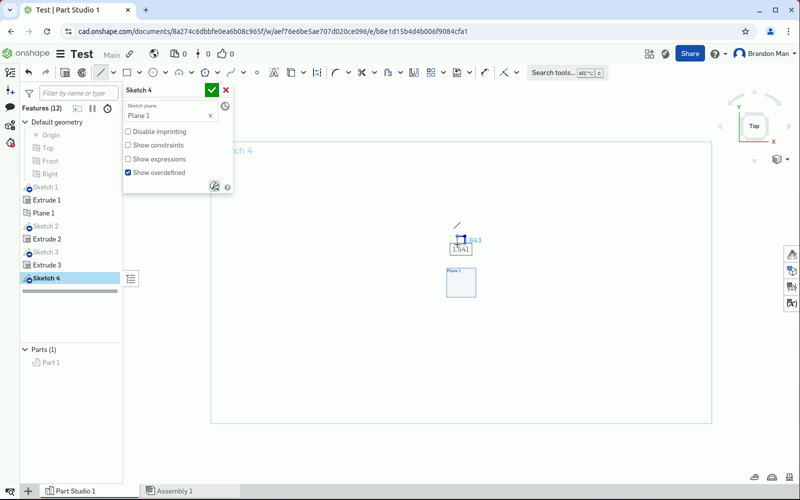
key_up(shift)
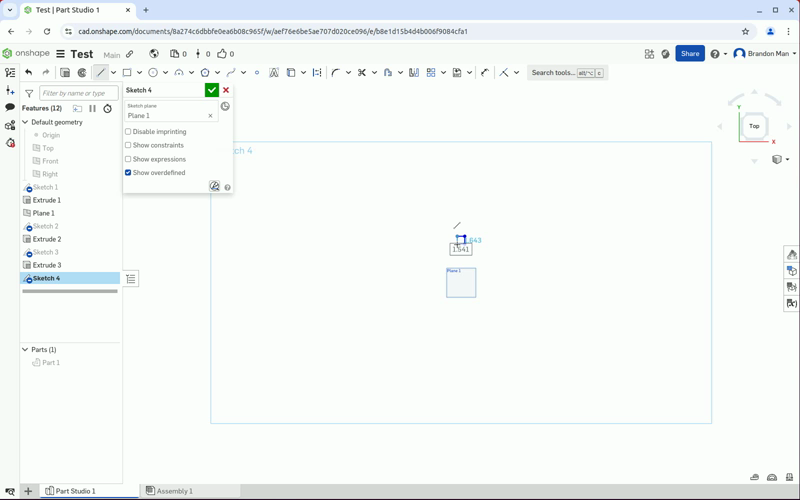
click(457, 244)
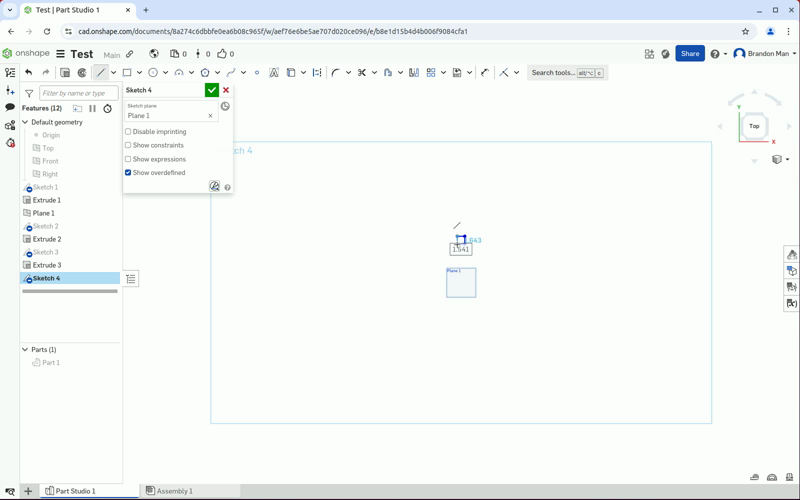
key(esc)
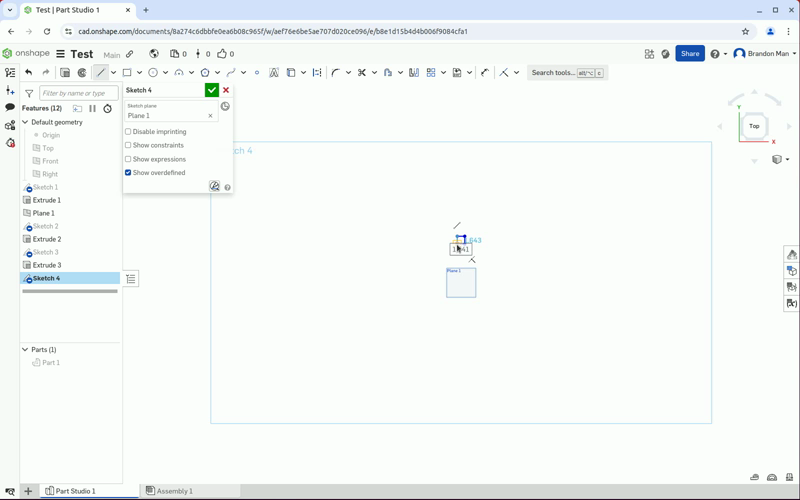
mouse_move(463, 236)
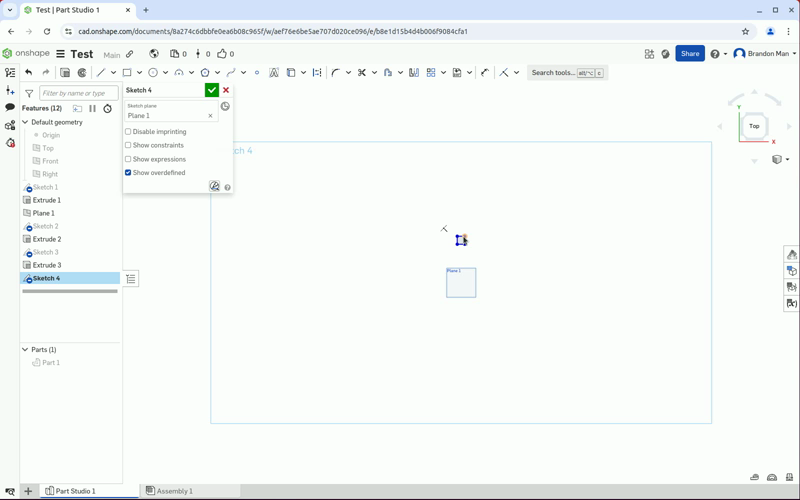
scroll(6)
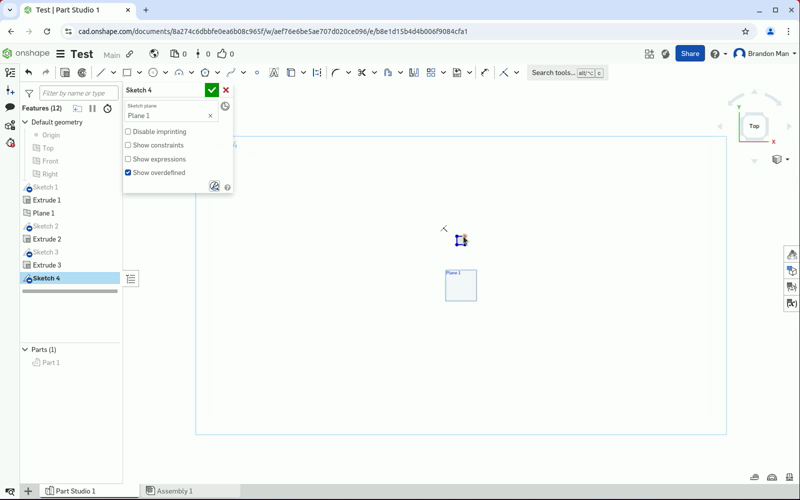
scroll(6)
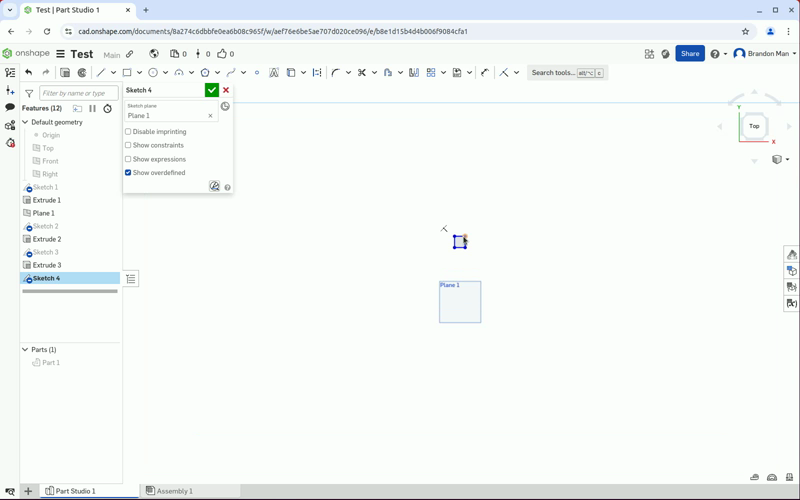
scroll(6)
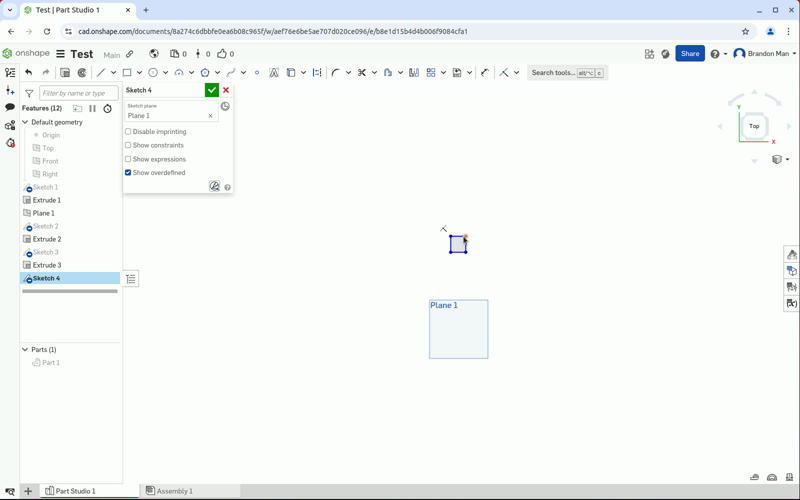
scroll(6)
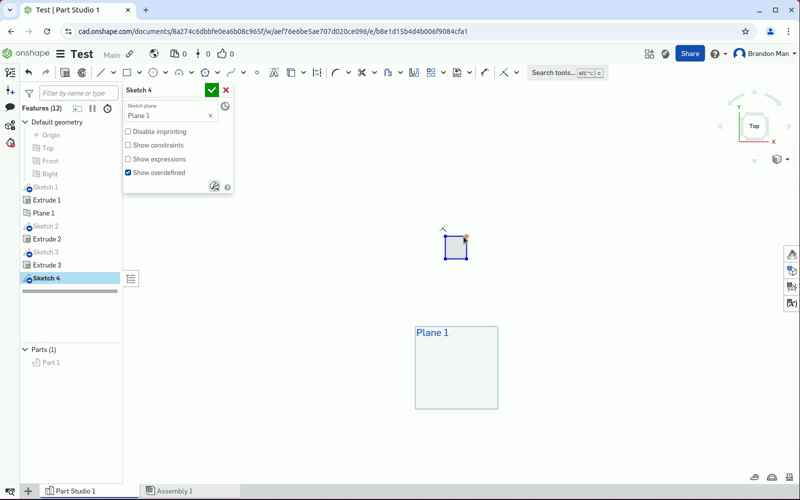
scroll(6)
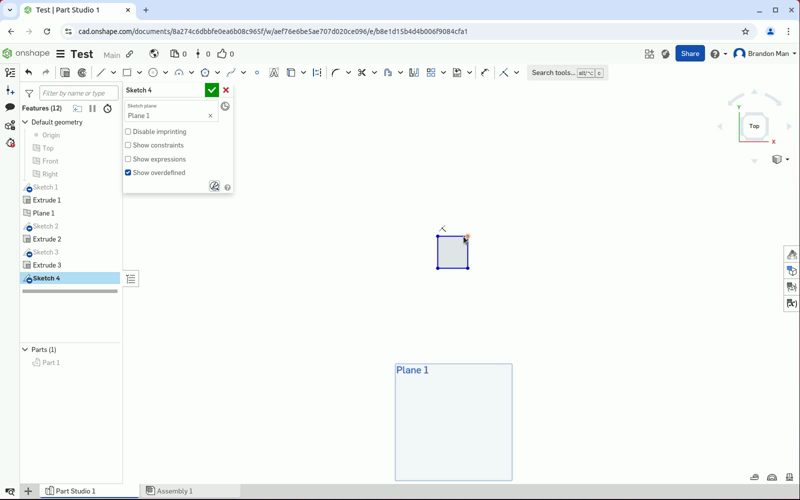
scroll(6)
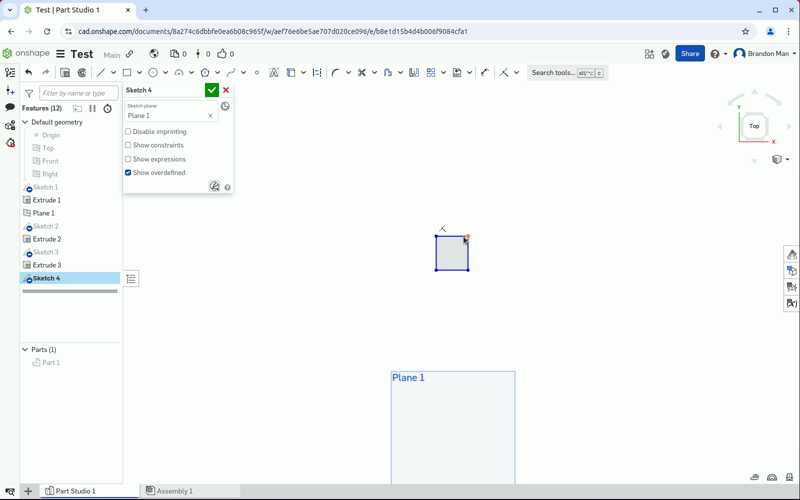
scroll(6)
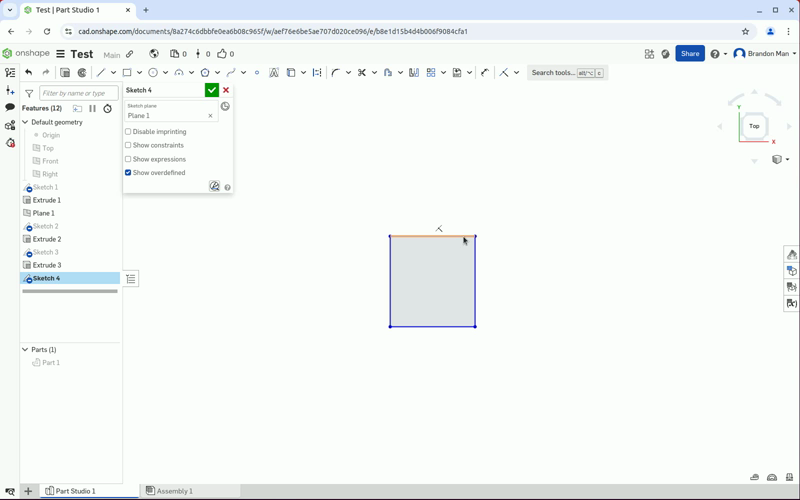
click(463, 236)
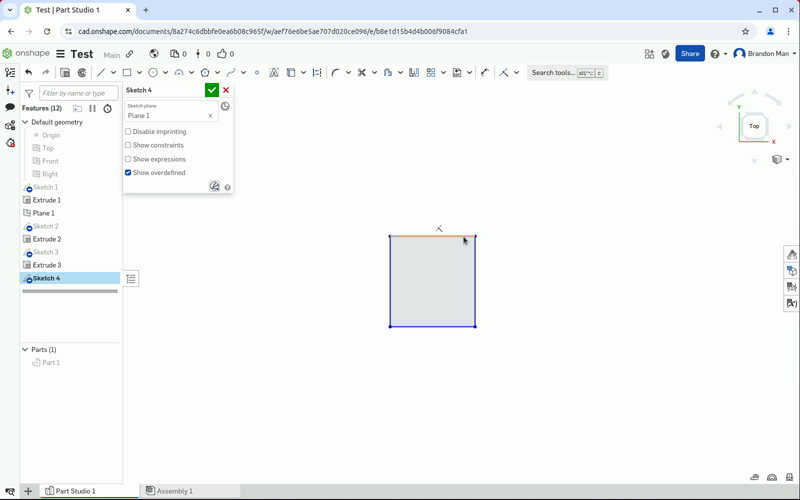
scroll(-6)
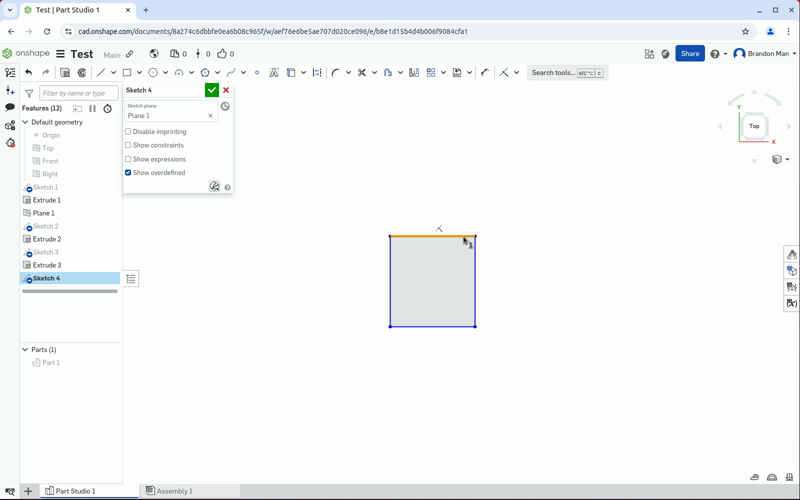
scroll(-6)
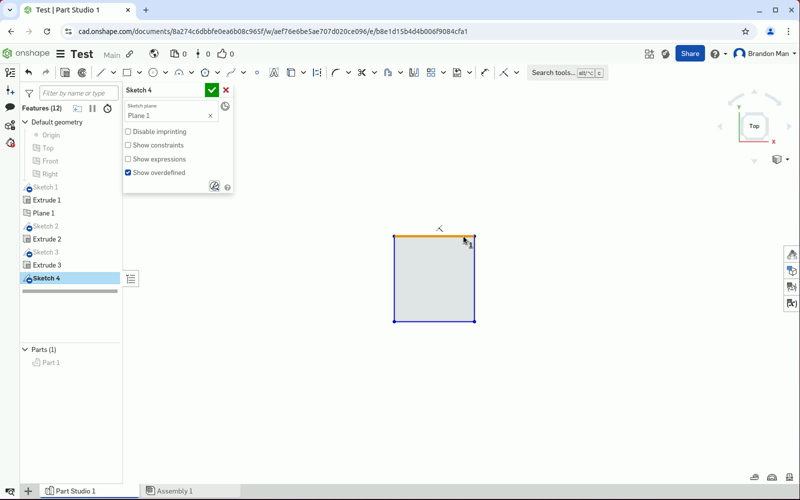
scroll(-6)
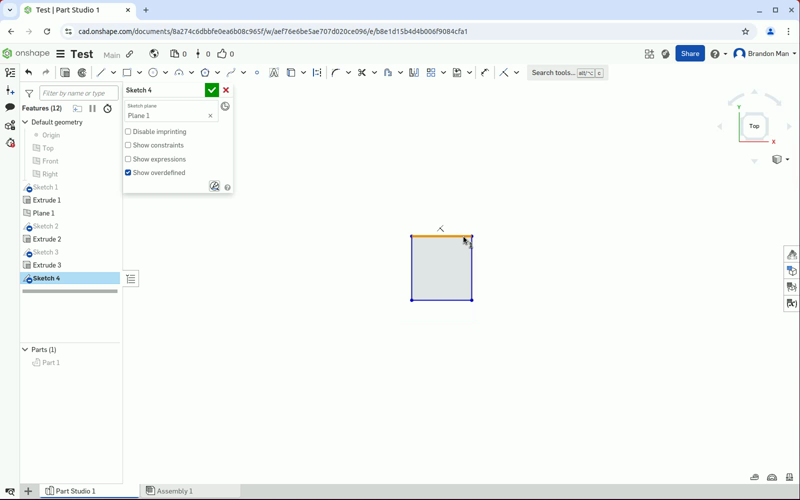
scroll(-6)
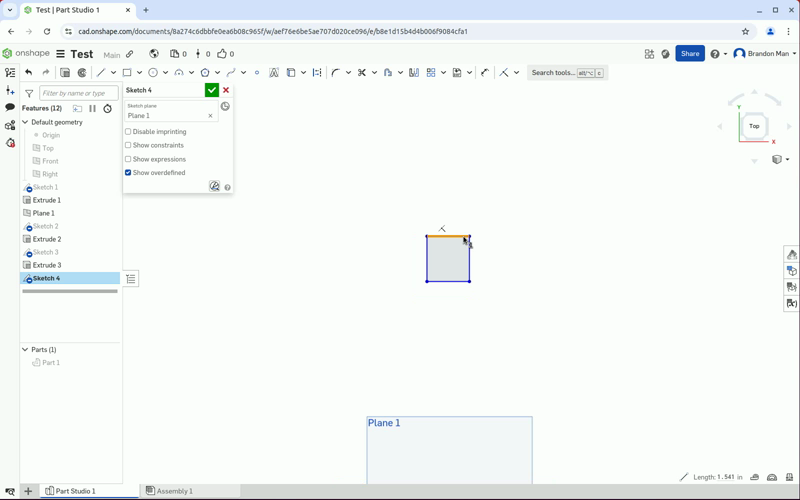
scroll(-6)
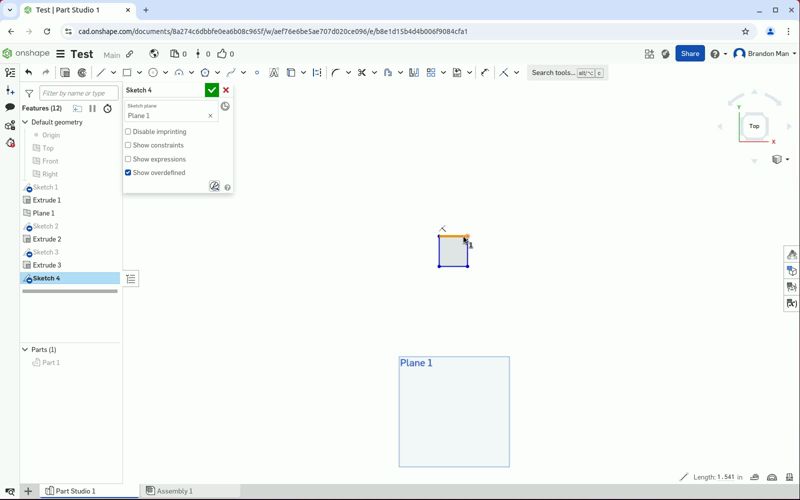
scroll(-6)
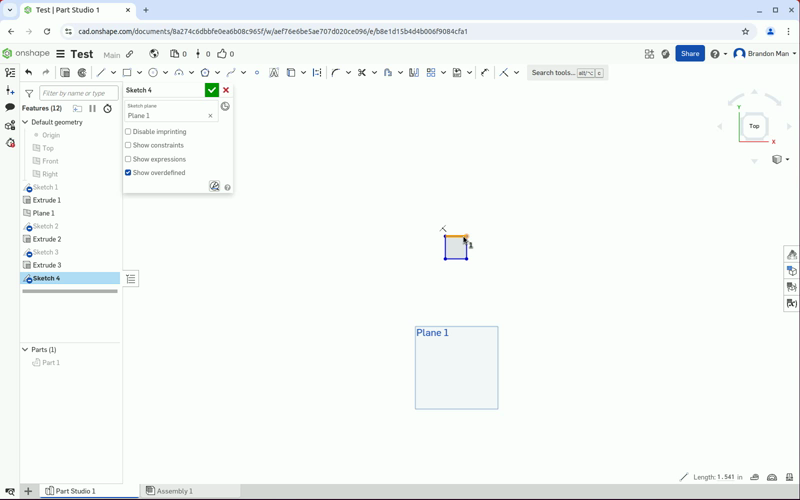
scroll(-6)
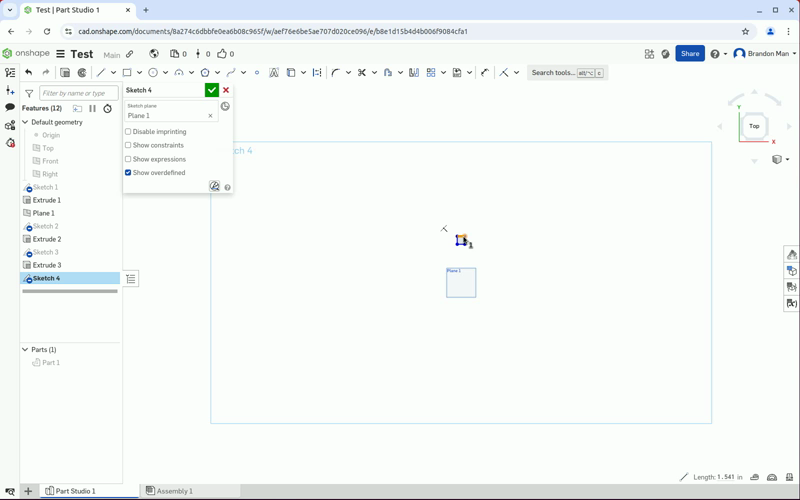
mouse_move(73, 352)
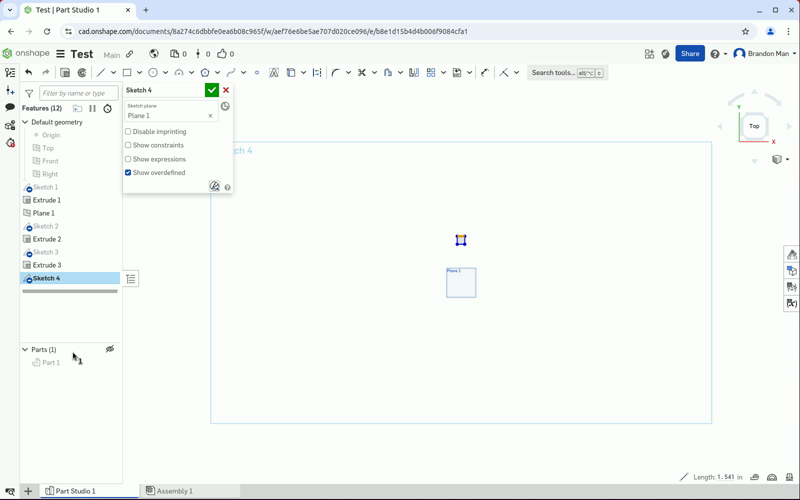
key(shift+y)
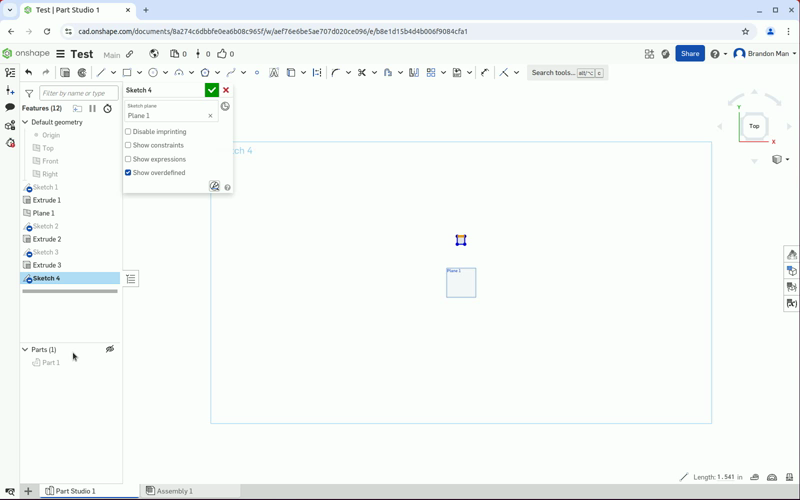
key(shift+e)
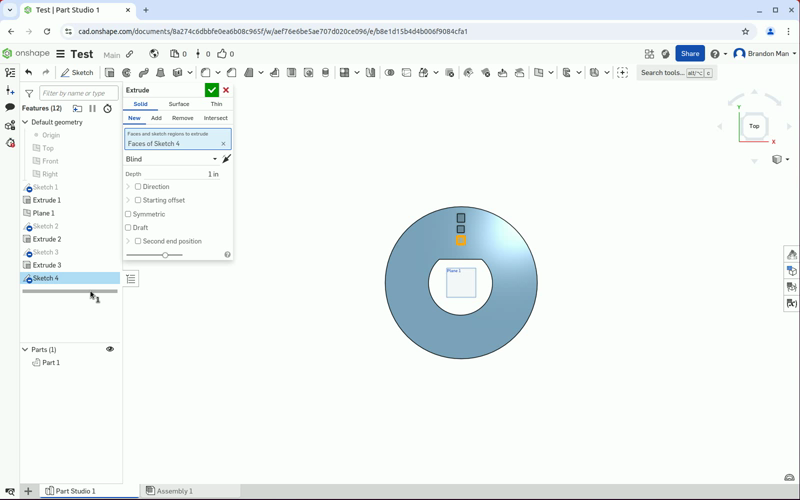
mouse_move(143, 106)
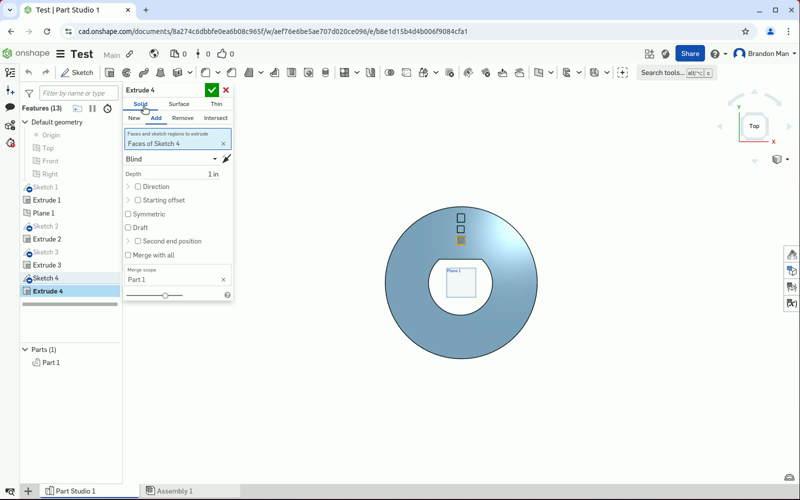
click(143, 106)
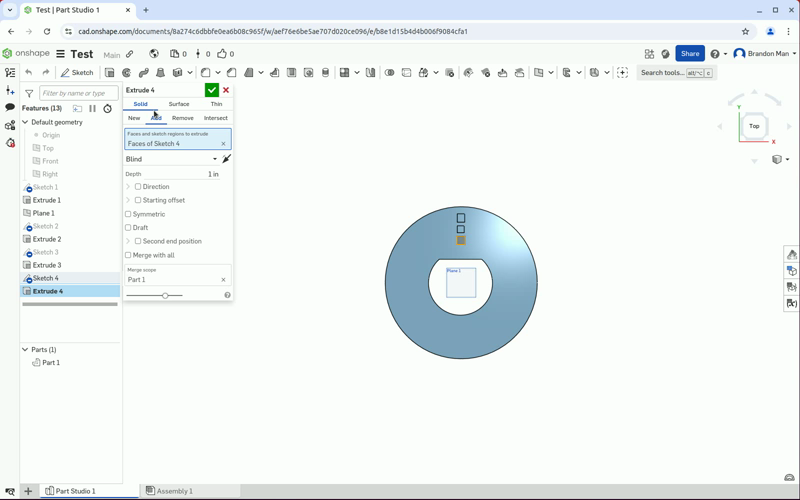
mouse_move(186, 120)
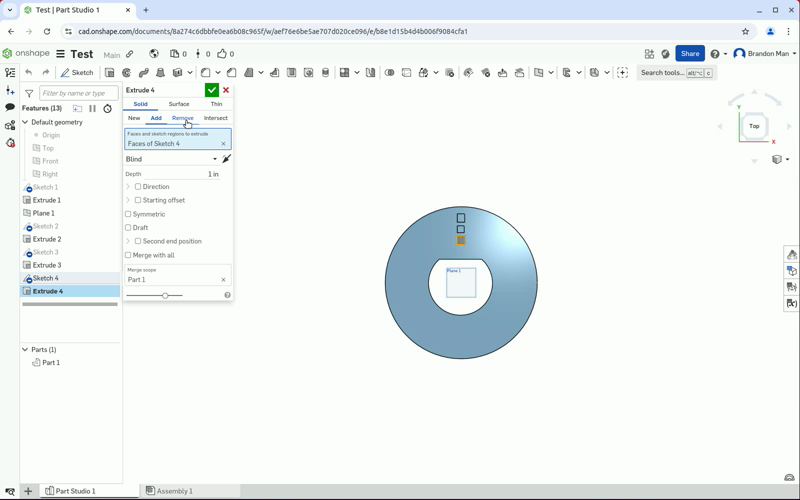
click(186, 120)
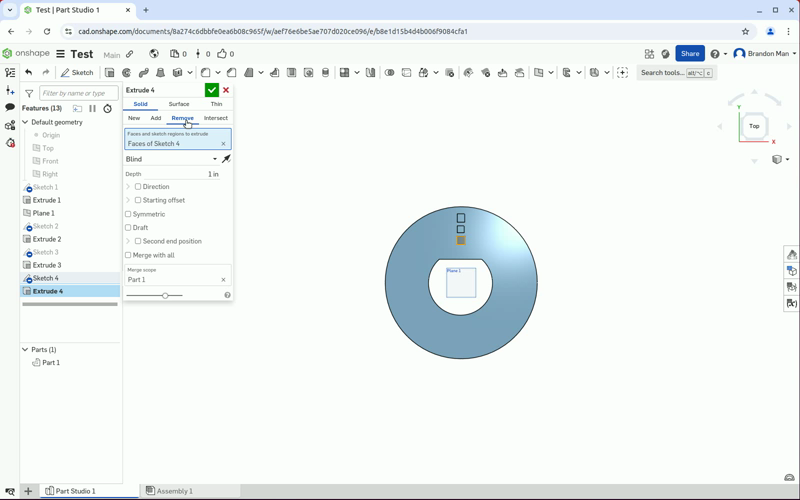
key(tab, 4)
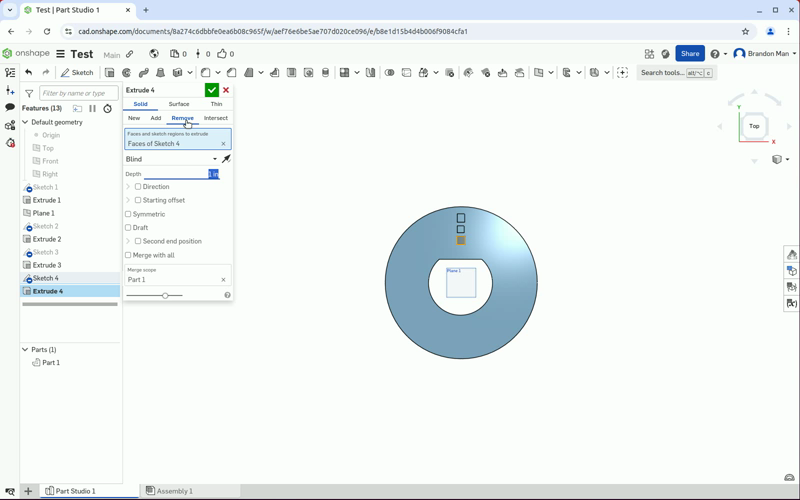
text(1.444)
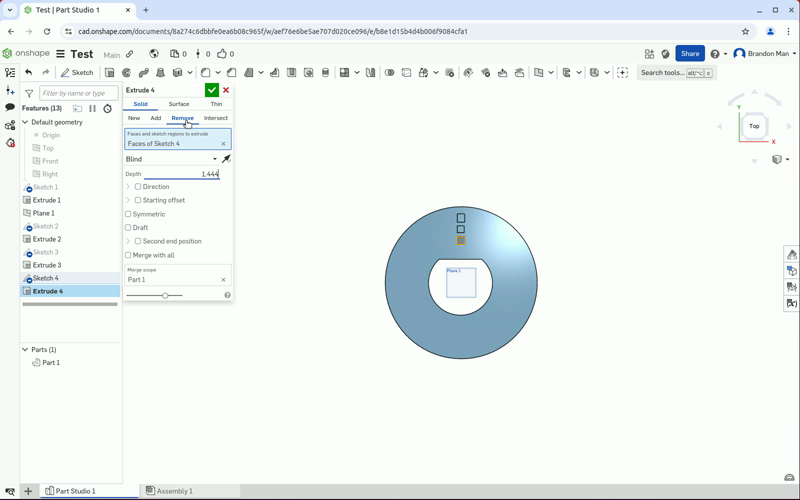
key(tab, 6)
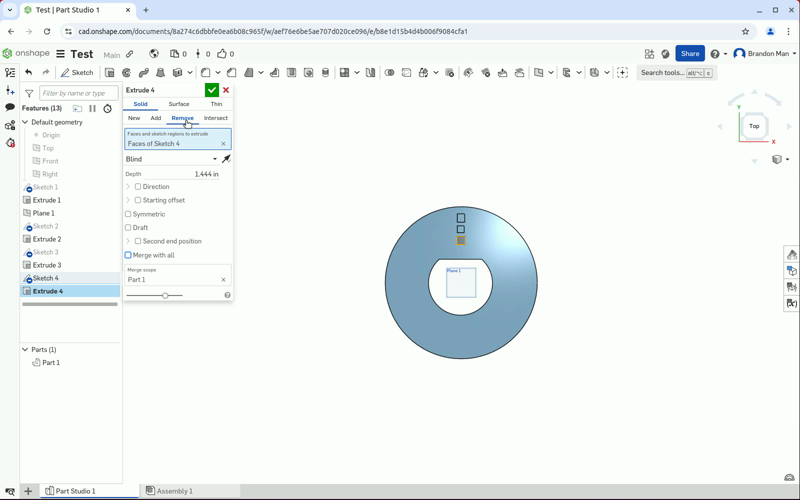
key(space)
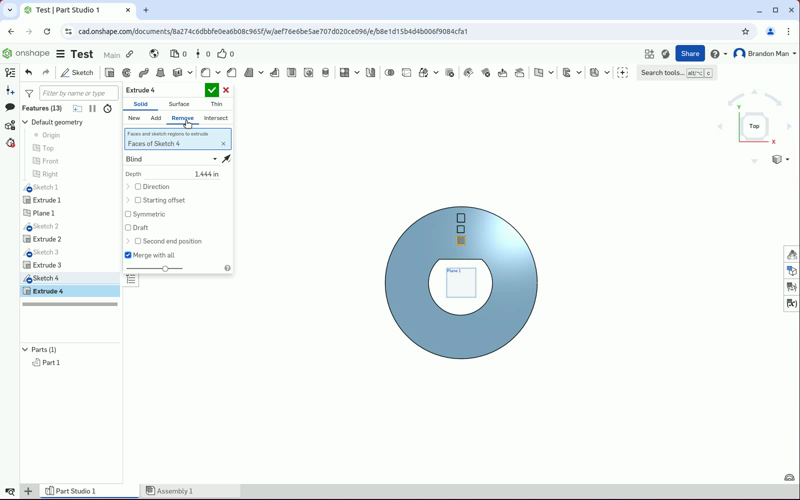
key(enter)
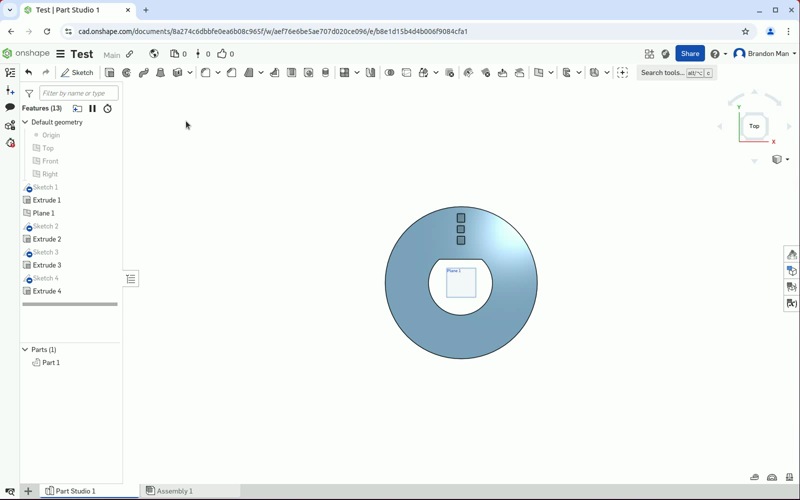
key(shift+h)
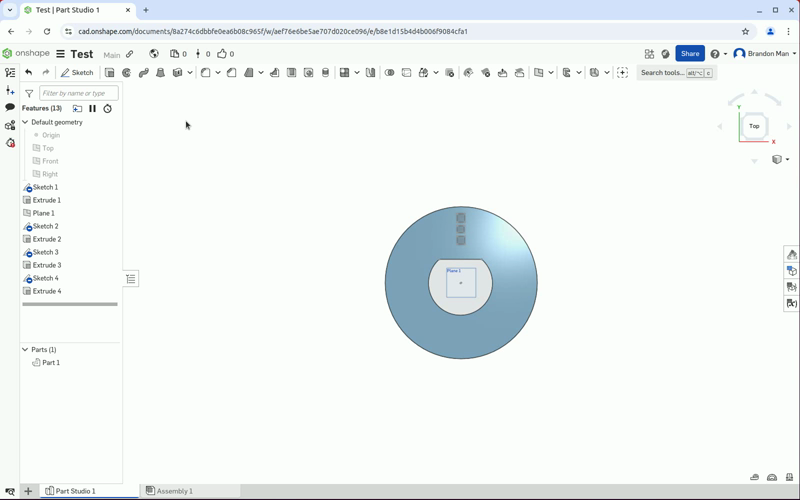
key(shift+h)
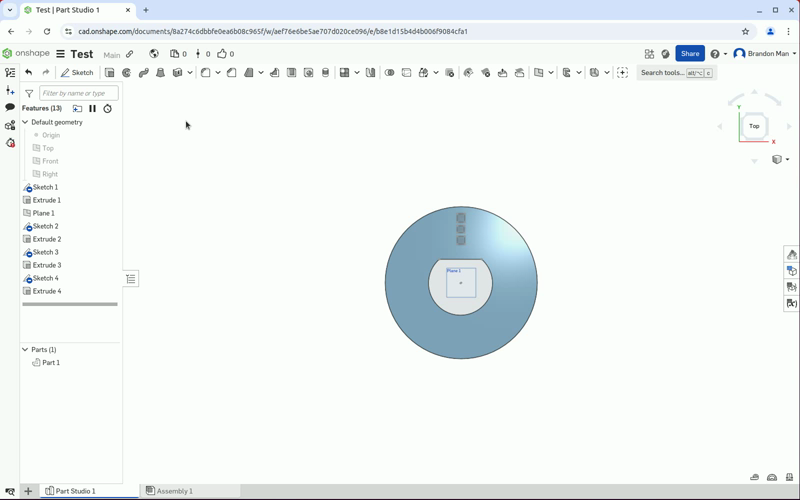
key(shift+7)
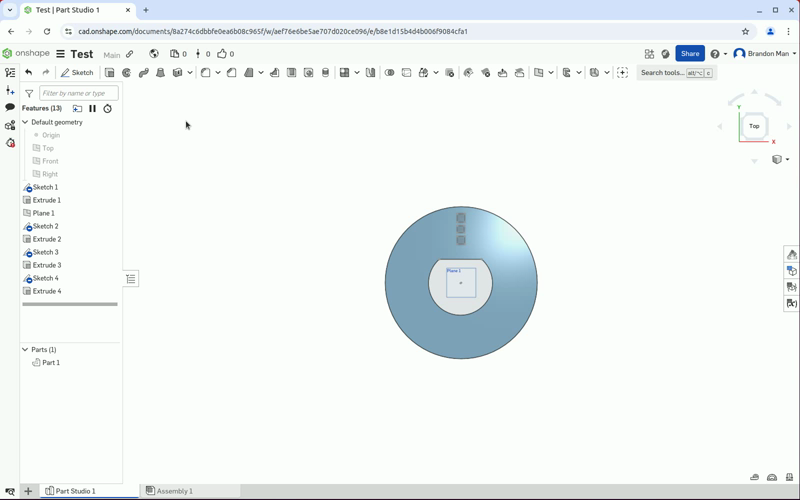
key(up, 3)
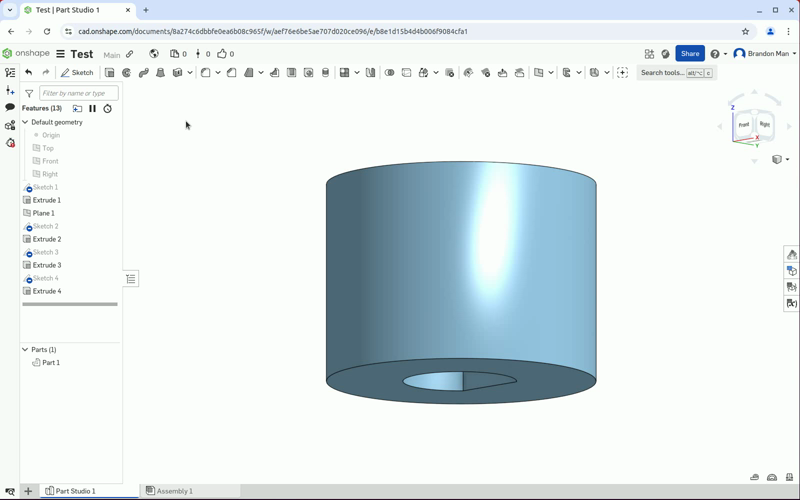
key(left, 3)
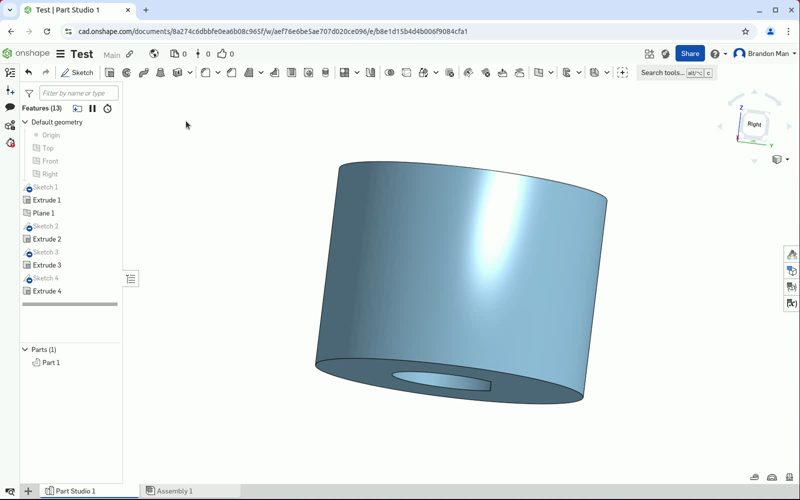
key(right, 3)
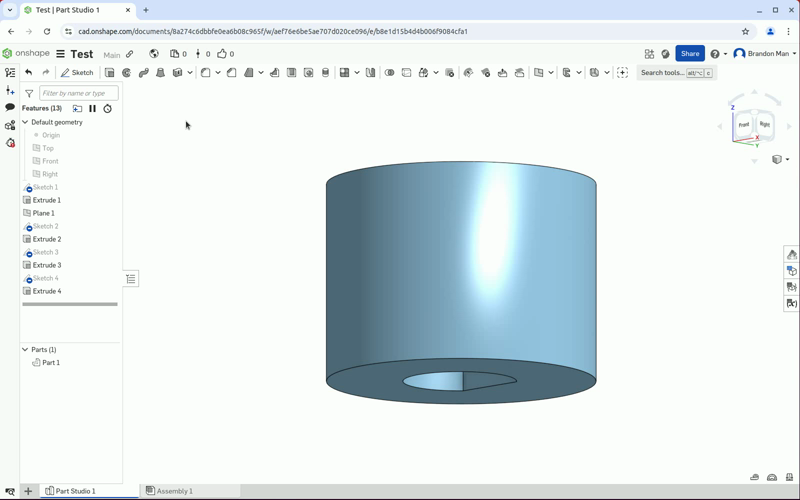
key(down, 3)
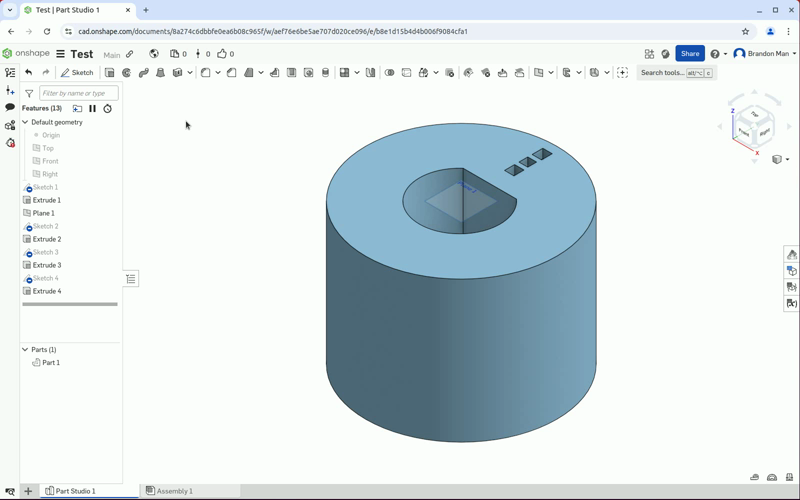
mouse_move(73, 189)
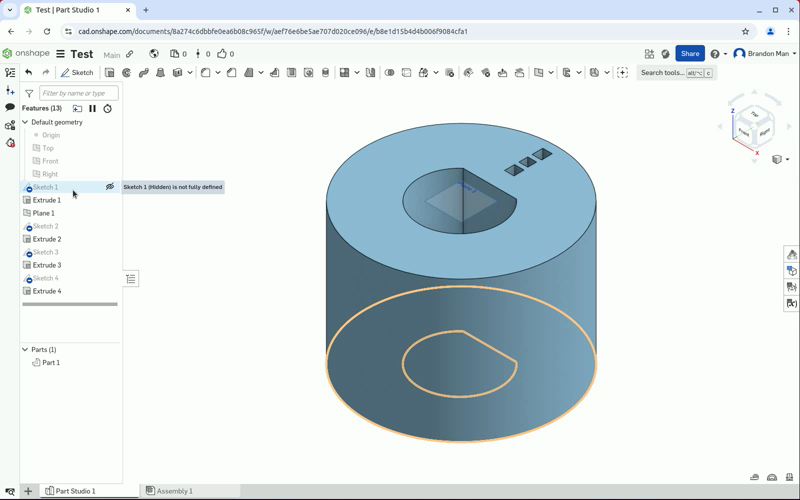
click(73, 189)